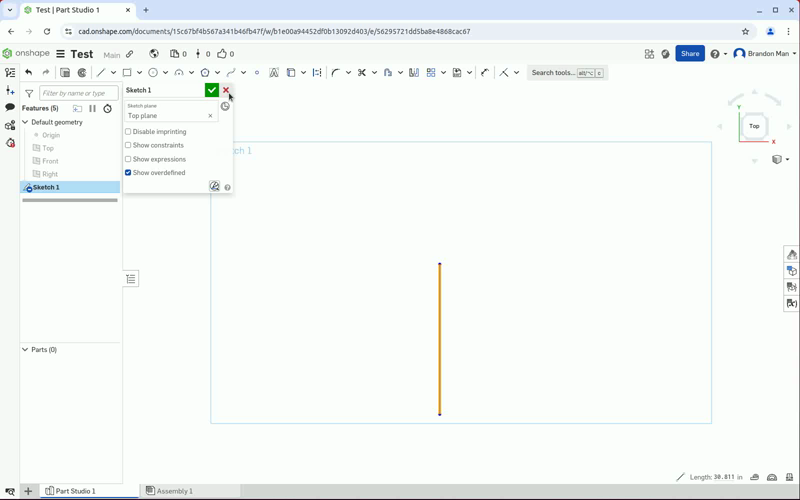
key(shift+h)
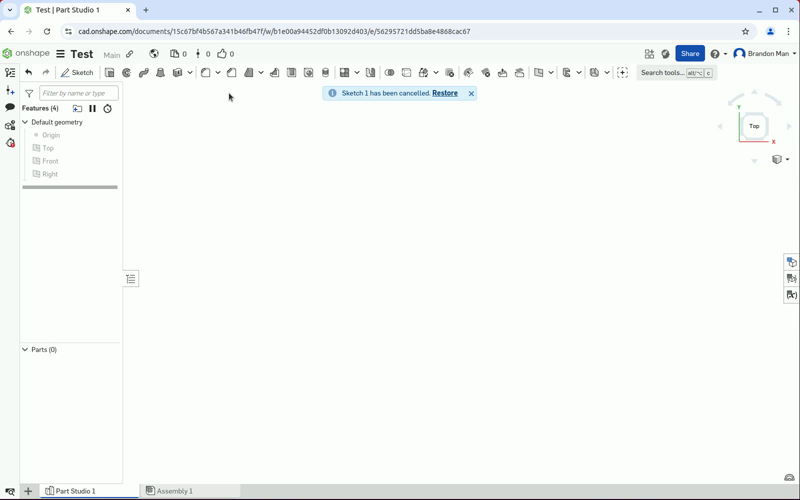
mouse_move(73, 352)
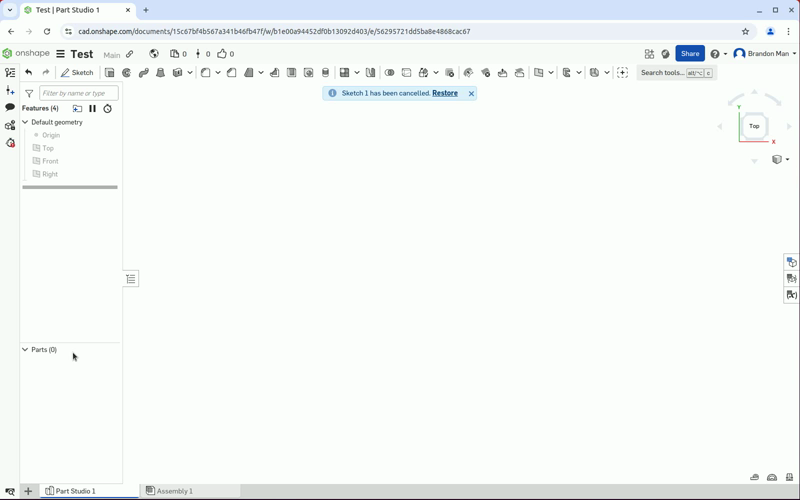
key(y)
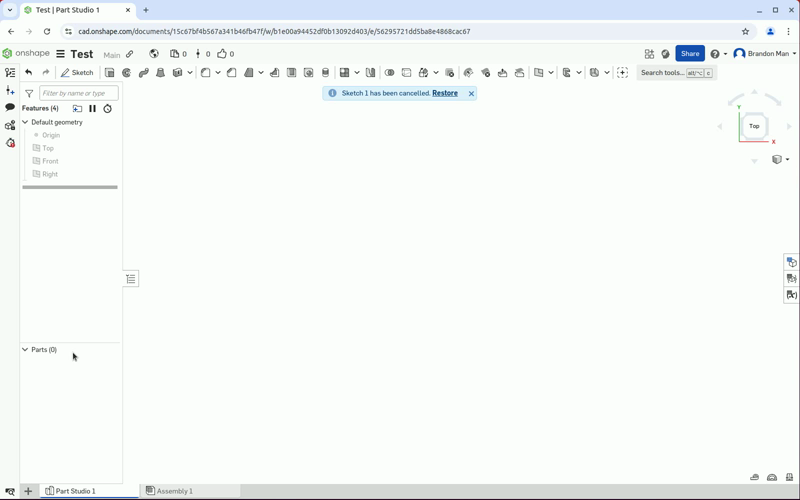
key(shift+p)
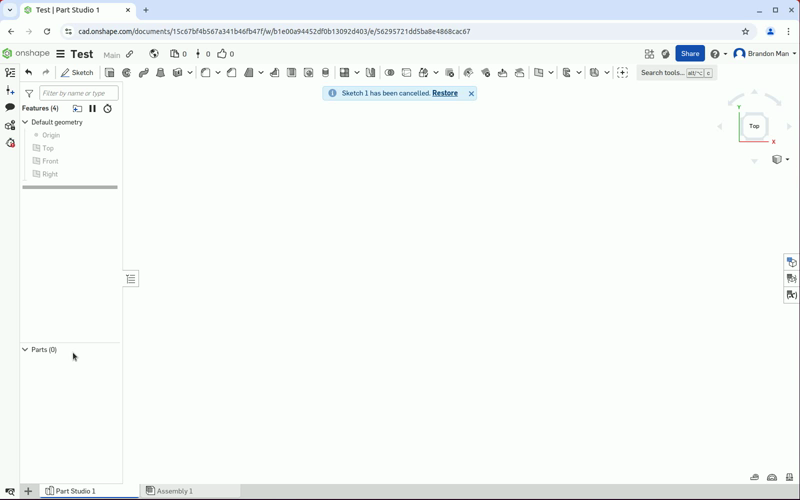
key(space)
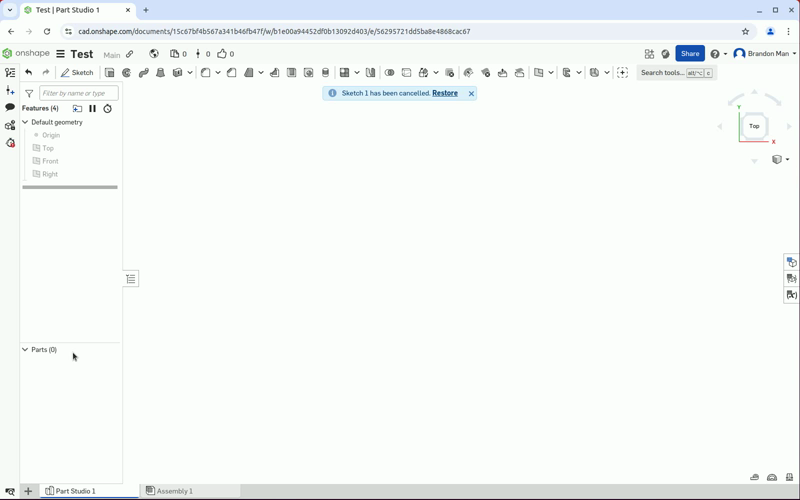
key_down(shift)
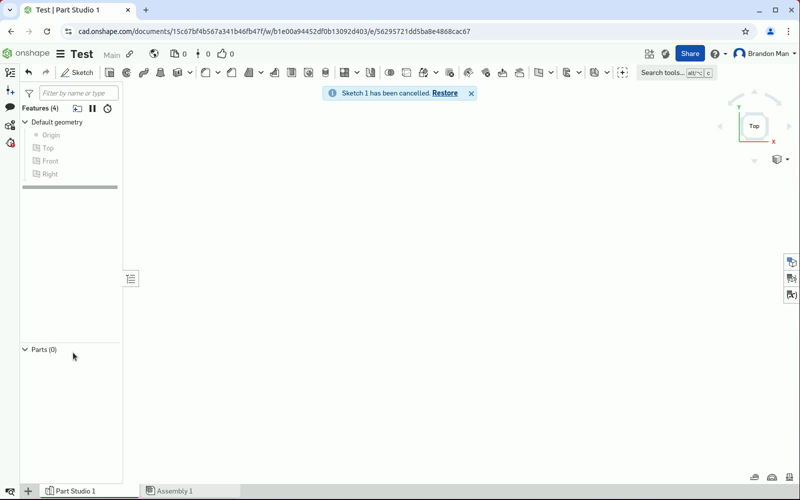
key(up)
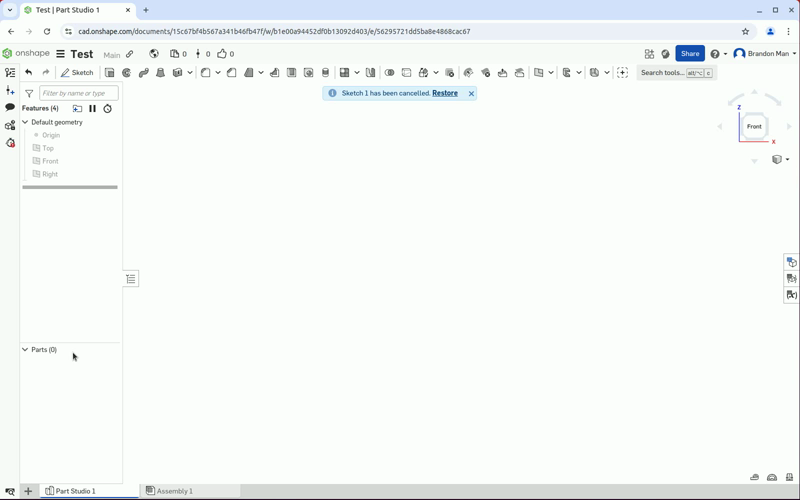
key_up(shift)
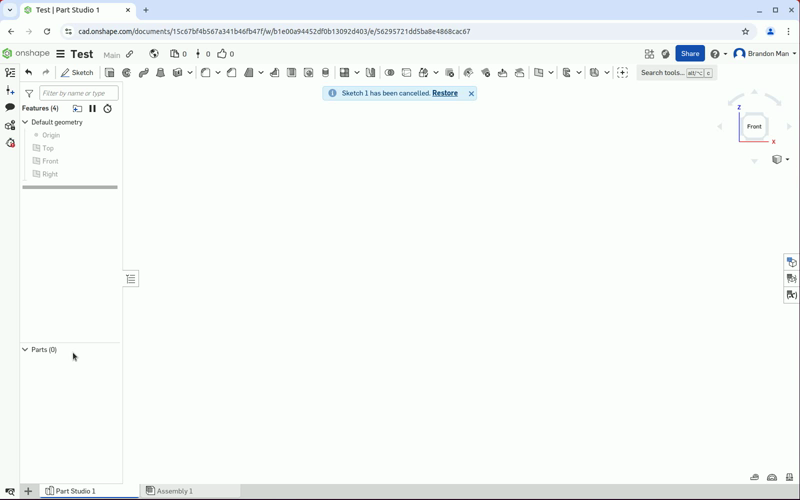
mouse_move(73, 352)
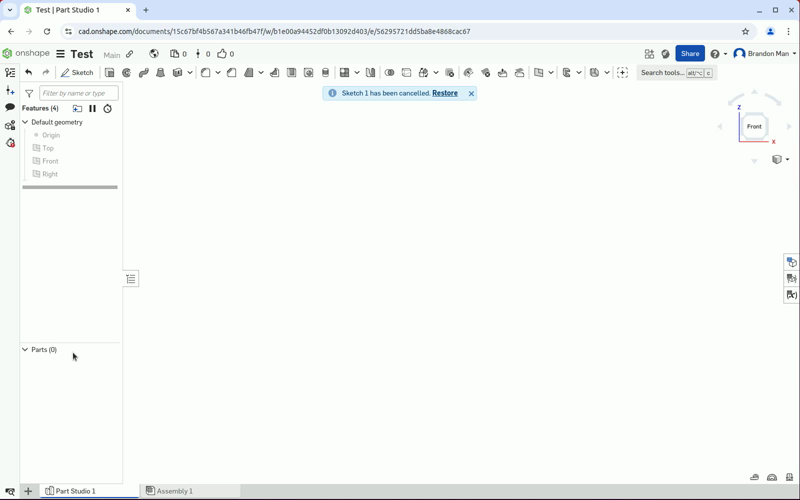
key(shift+y)
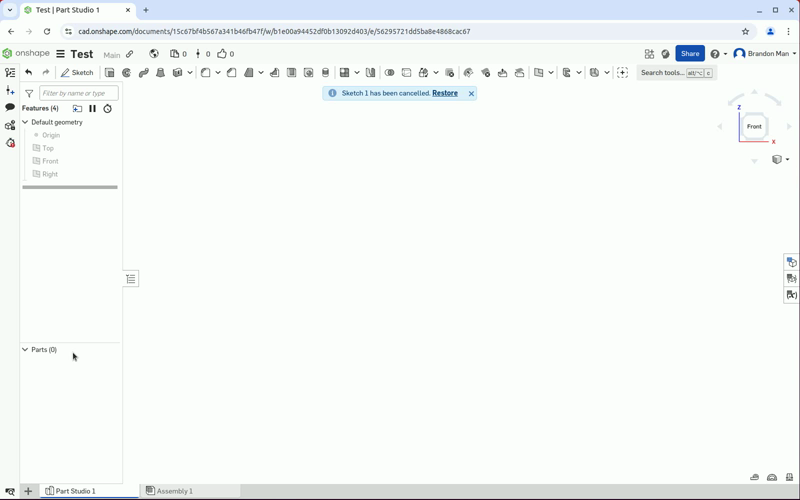
key(shift+s)
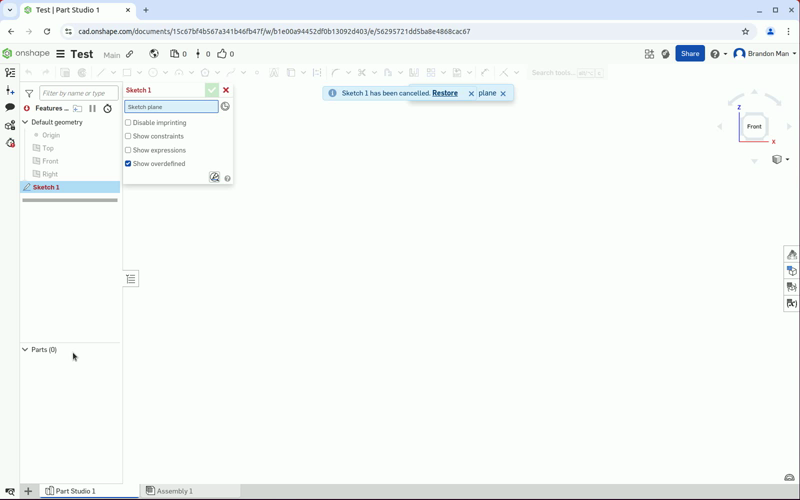
mouse_move(73, 163)
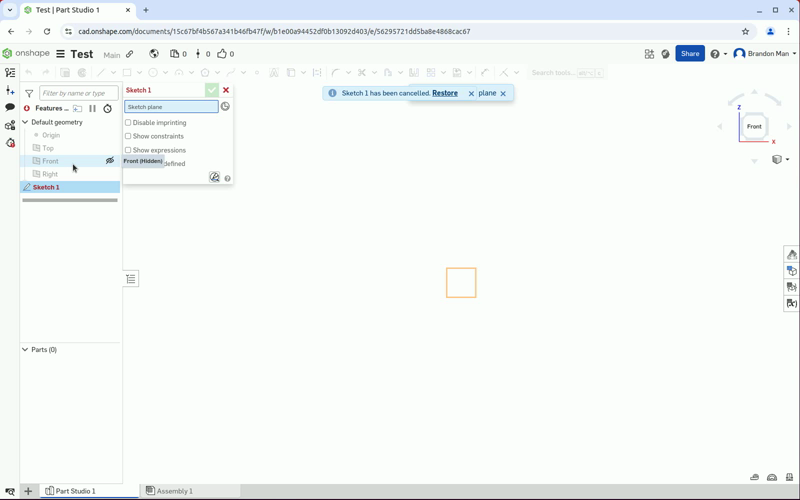
click(73, 163)
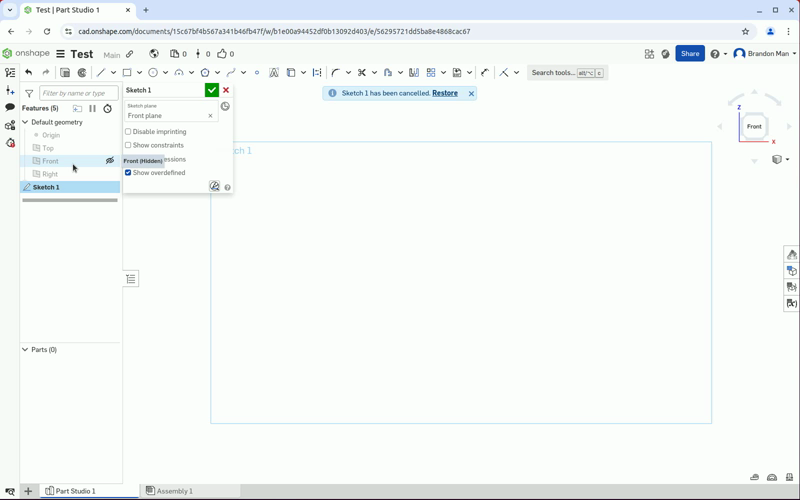
mouse_move(73, 352)
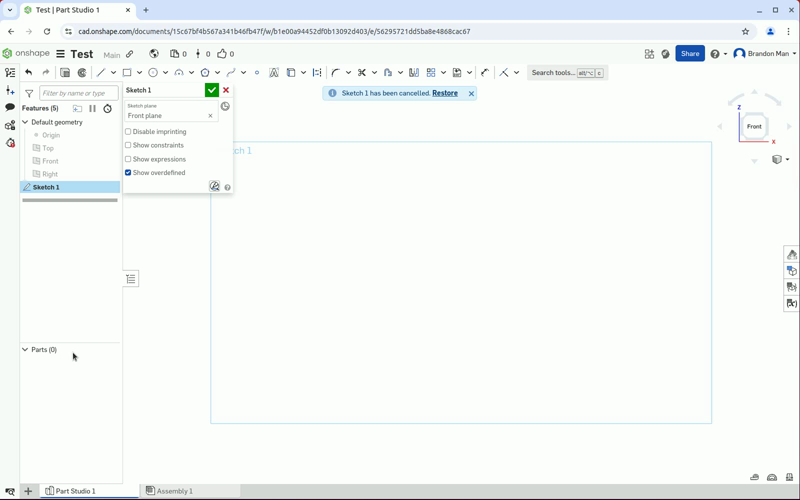
key(y)
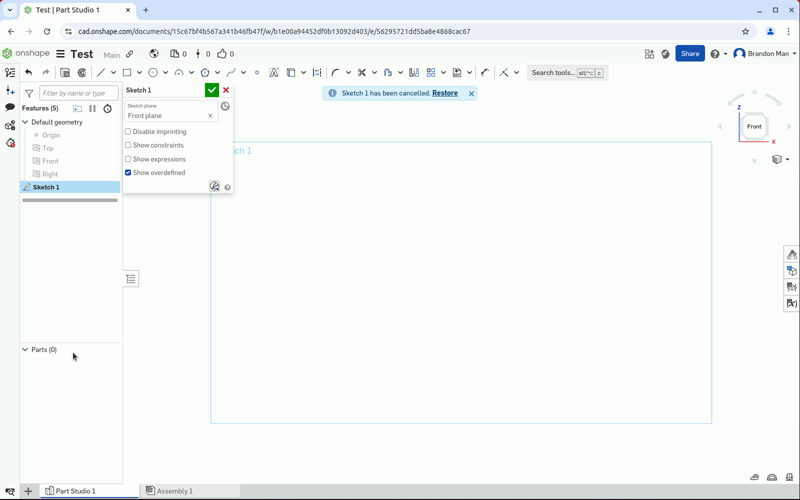
key(l)
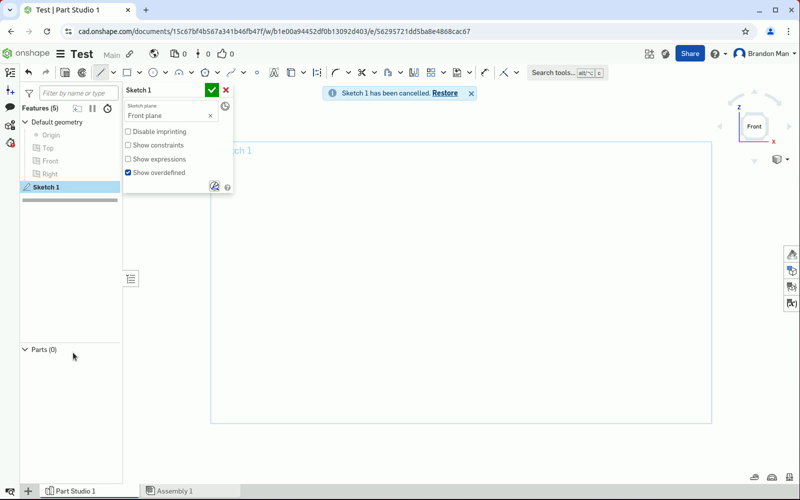
key_down(shift)
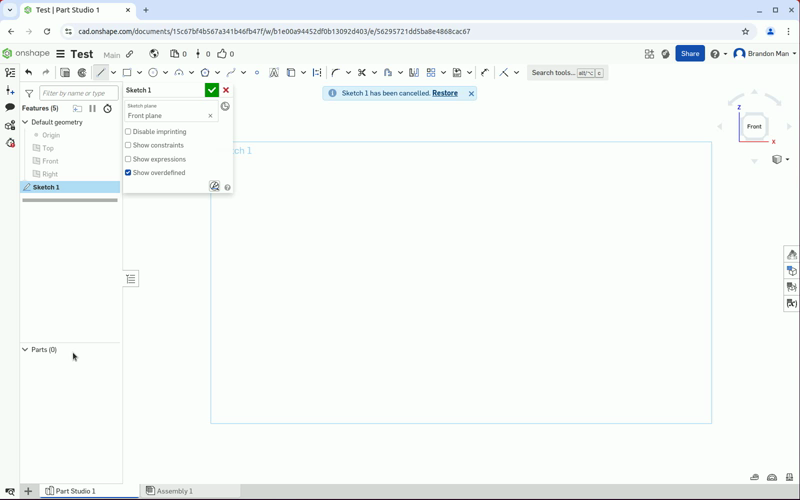
mouse_move(423, 207)
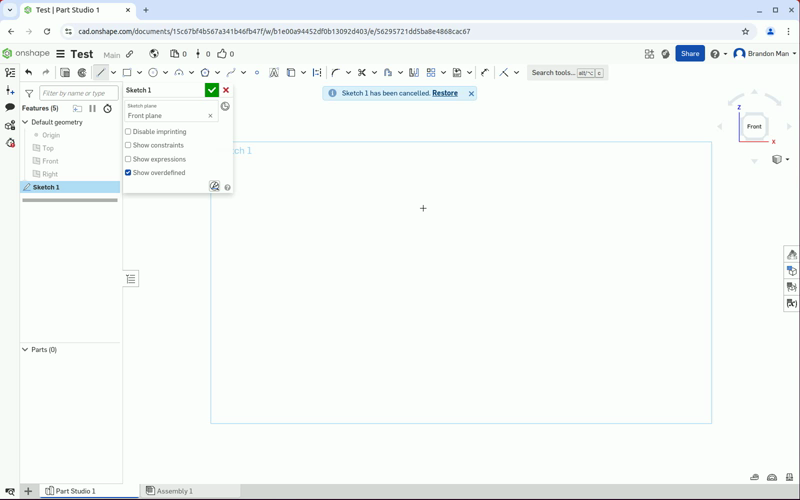
click(423, 207)
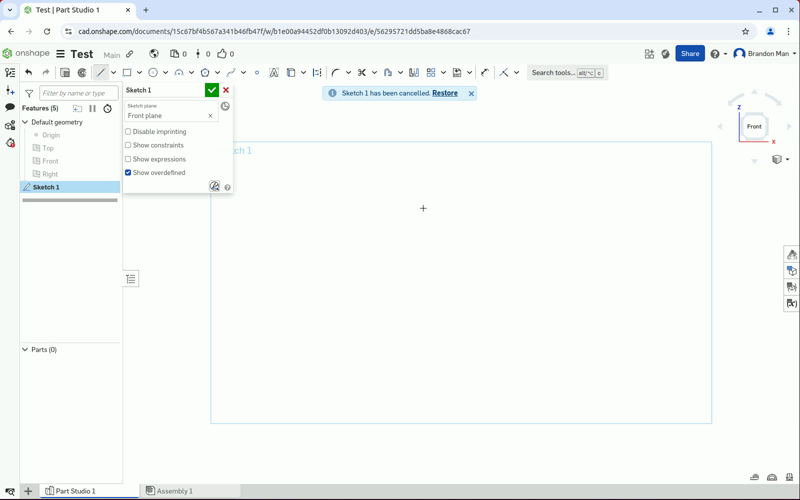
key_up(shift)
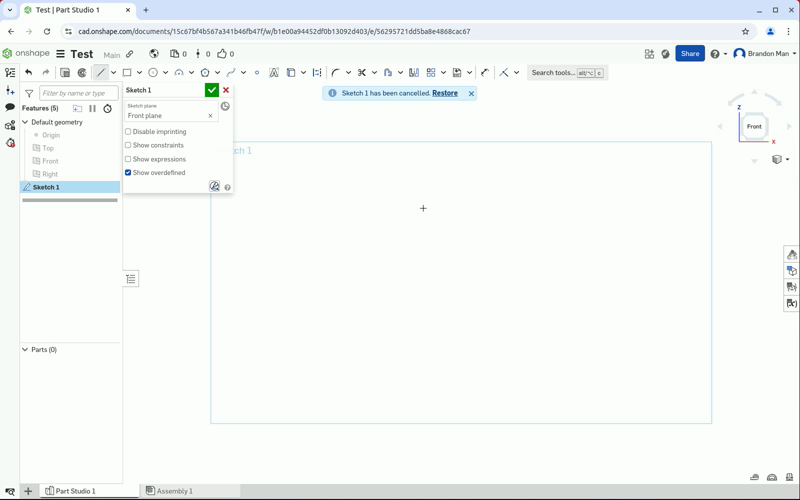
key_down(shift)
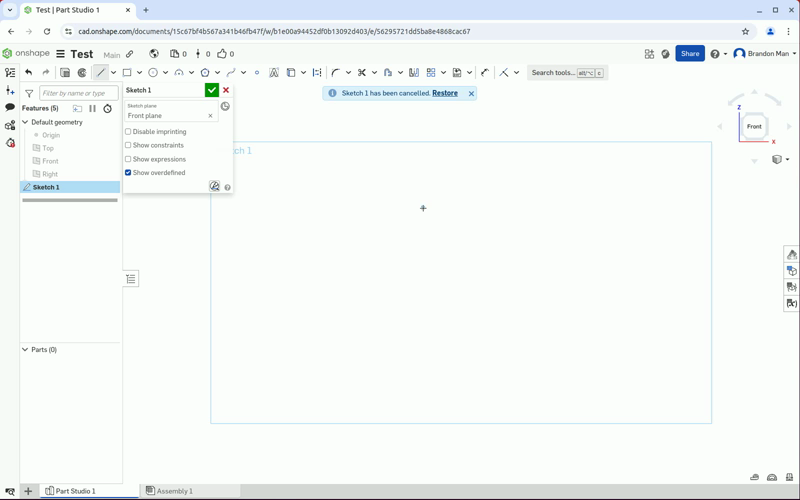
mouse_move(453, 207)
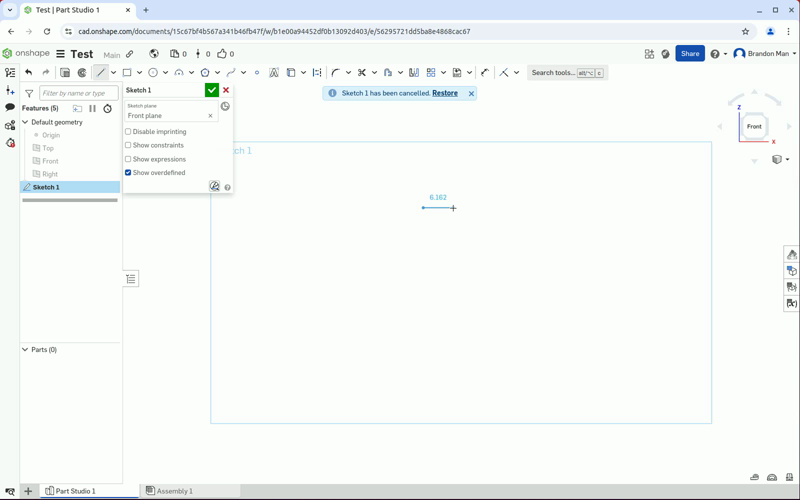
mouse_move(461, 207)
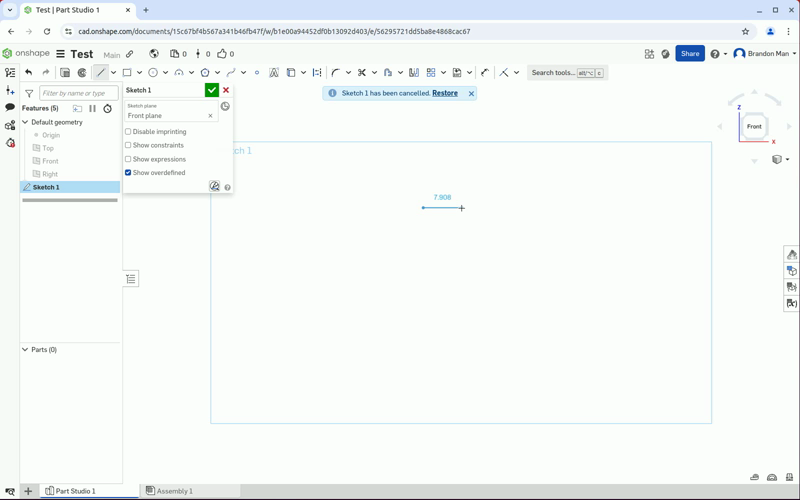
click(461, 207)
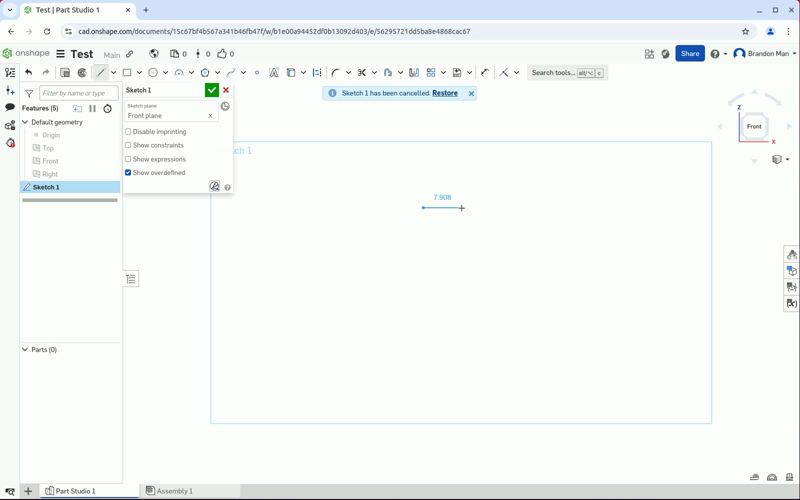
key_up(shift)
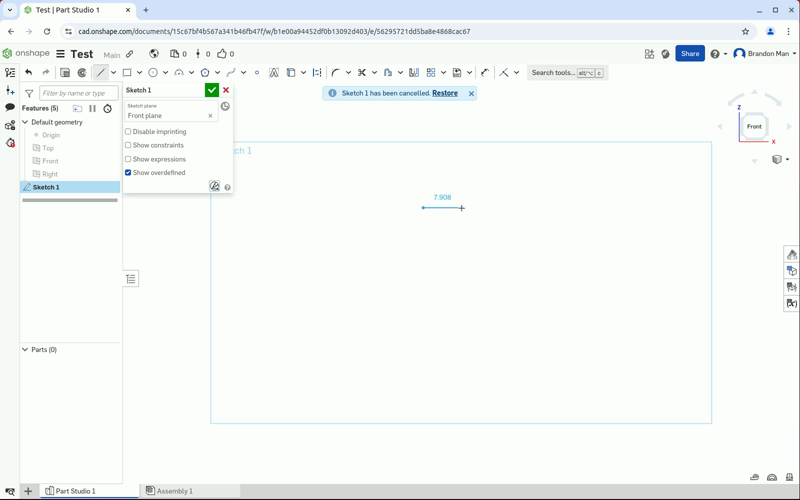
key_down(shift)
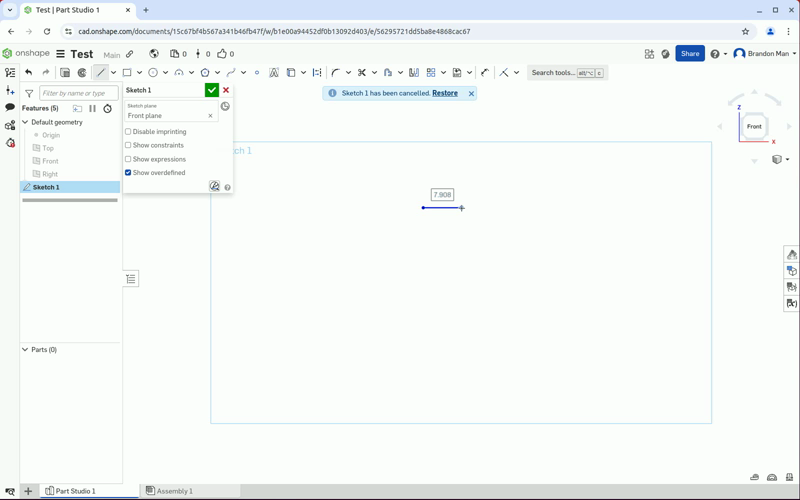
mouse_move(491, 207)
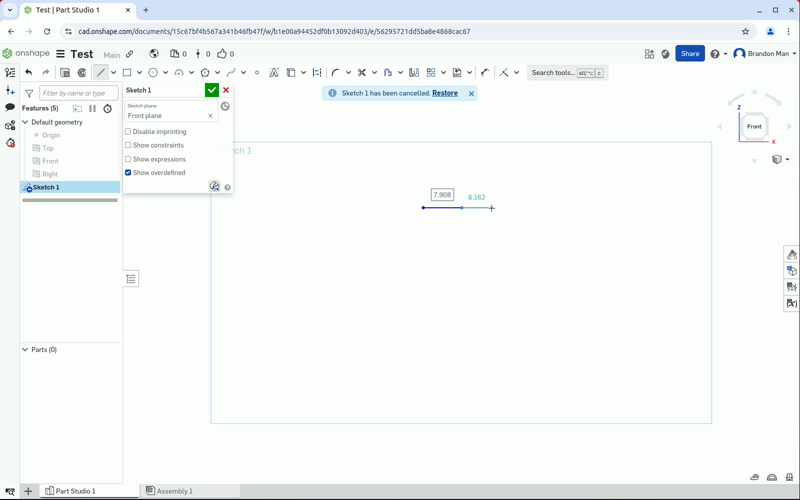
mouse_move(461, 169)
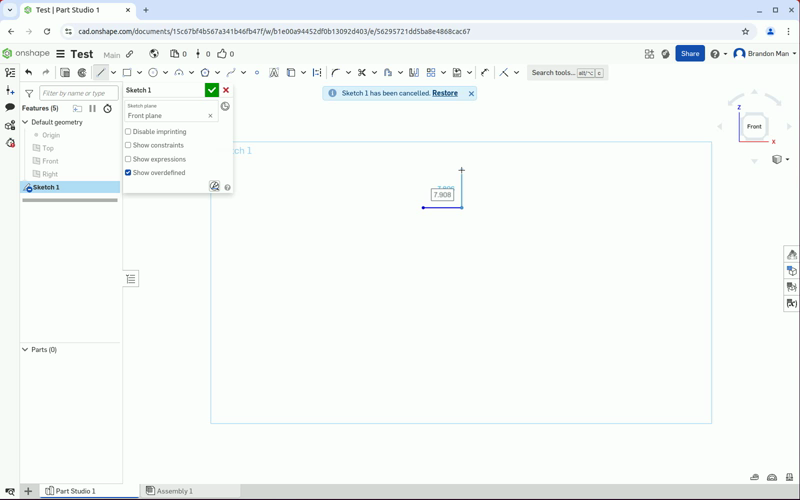
click(461, 169)
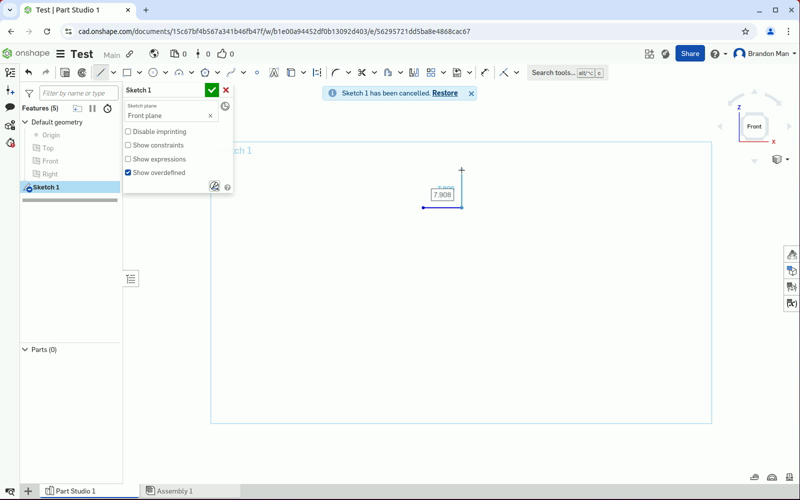
key_up(shift)
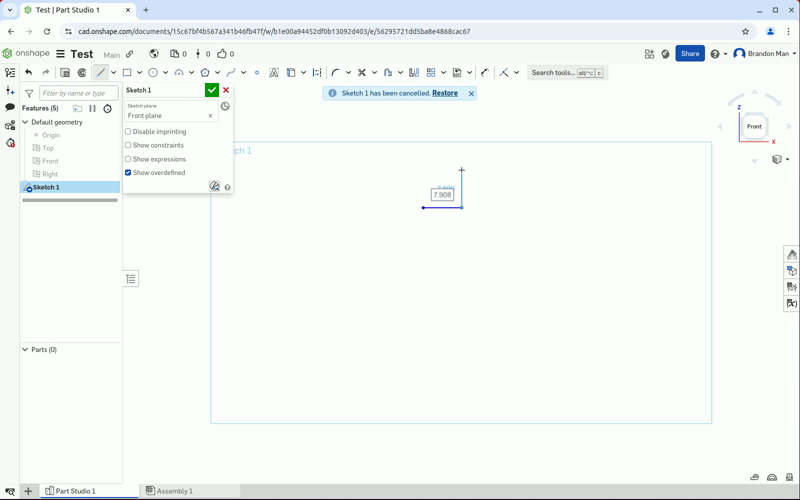
key_down(shift)
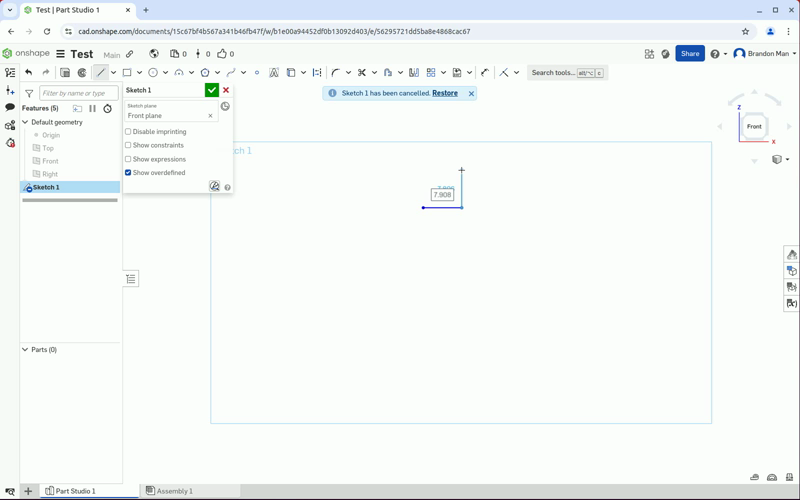
mouse_move(491, 169)
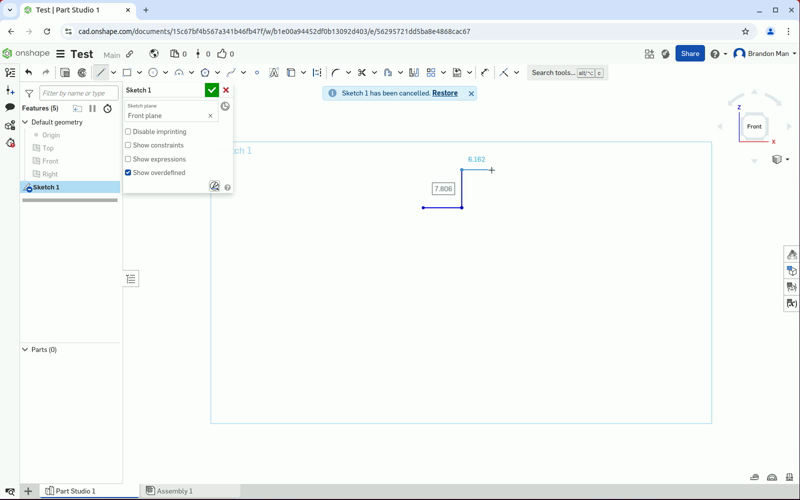
mouse_move(423, 169)
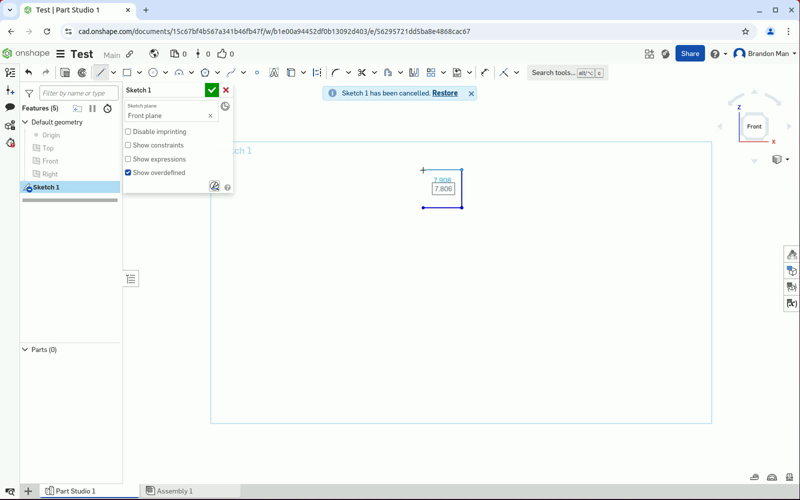
click(423, 169)
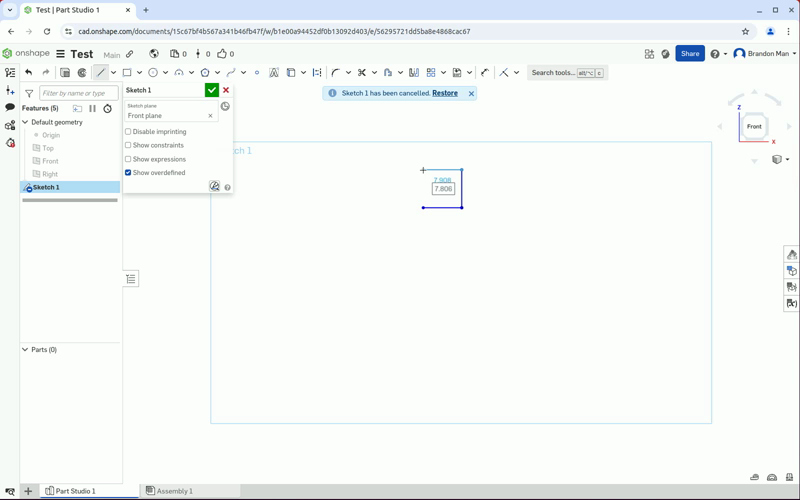
key_up(shift)
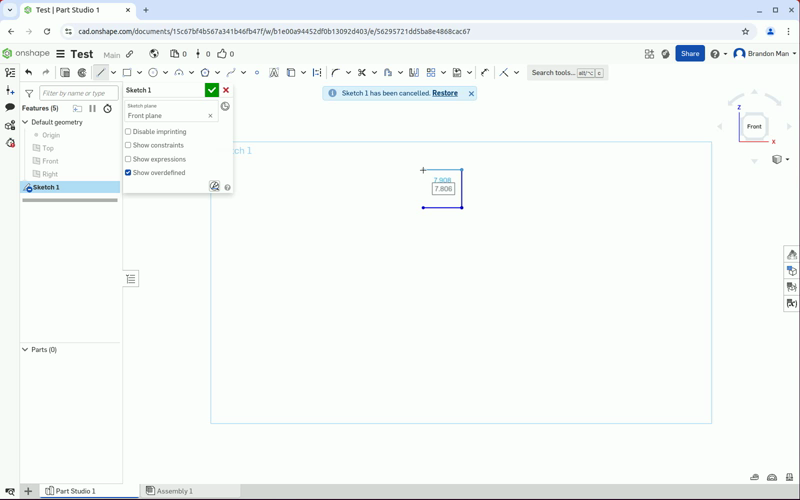
mouse_move(453, 169)
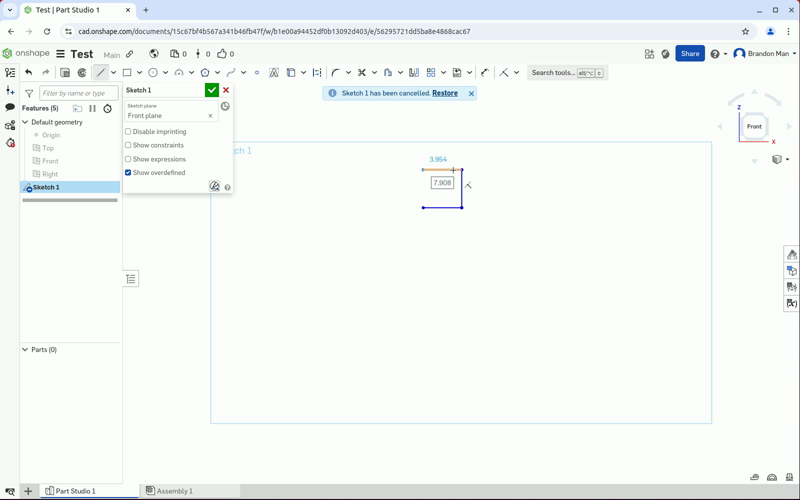
key_down(shift)
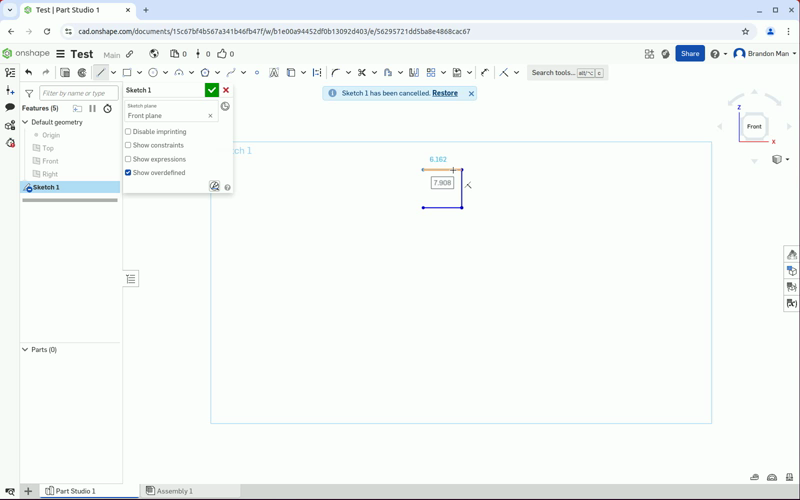
mouse_move(423, 207)
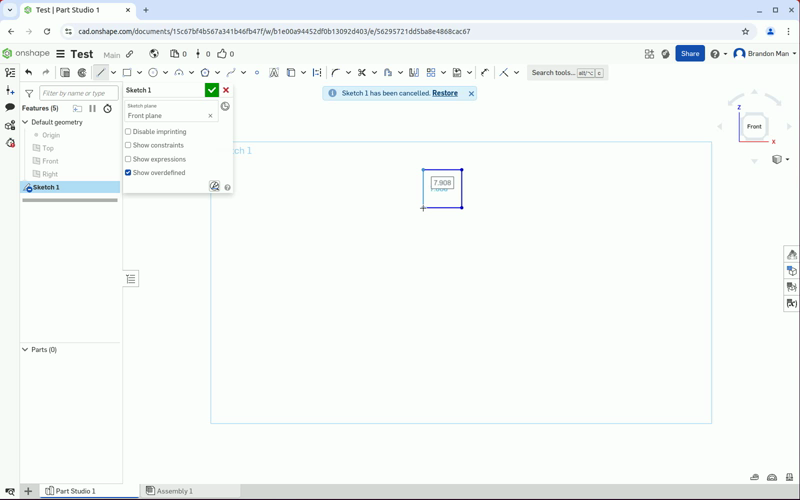
key_up(shift)
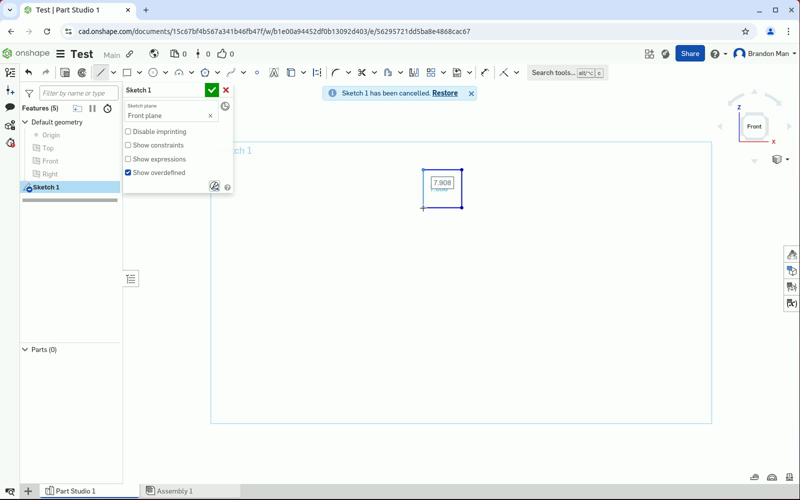
click(423, 207)
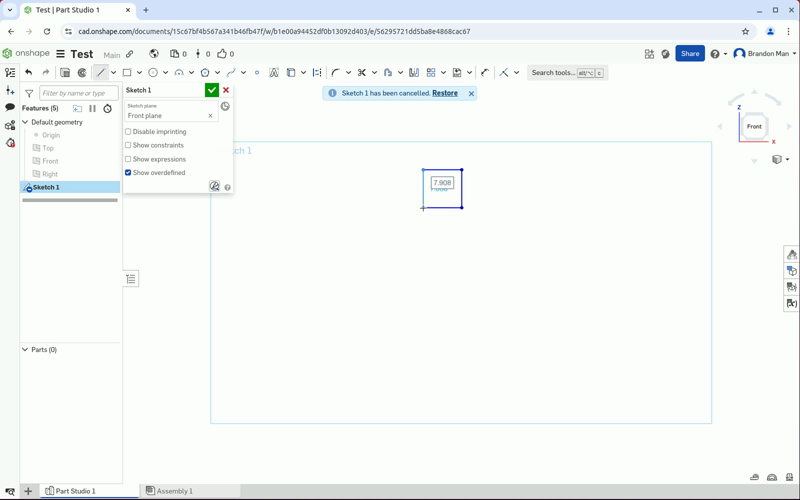
key(esc)
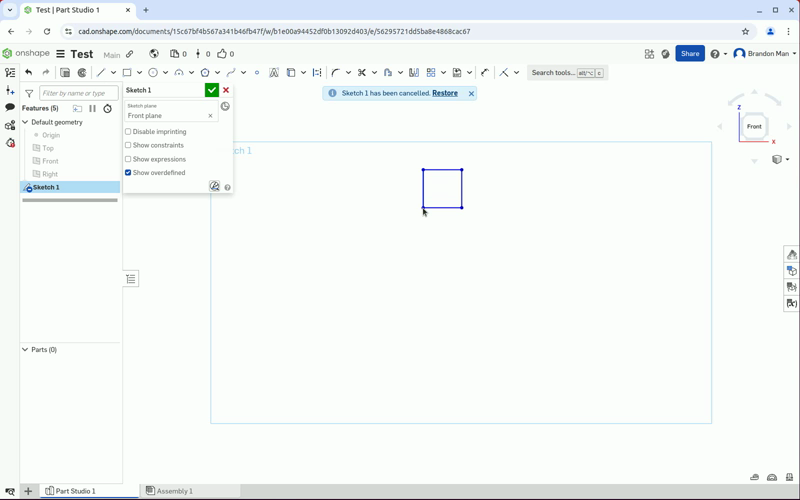
mouse_move(424, 205)
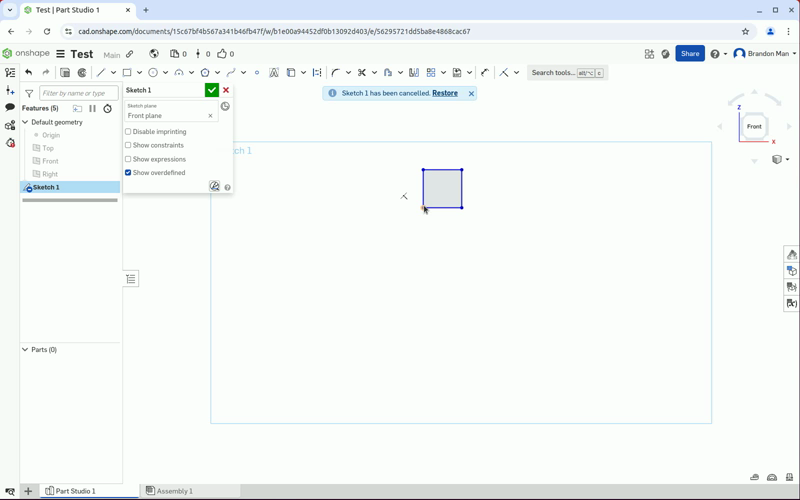
scroll(6)
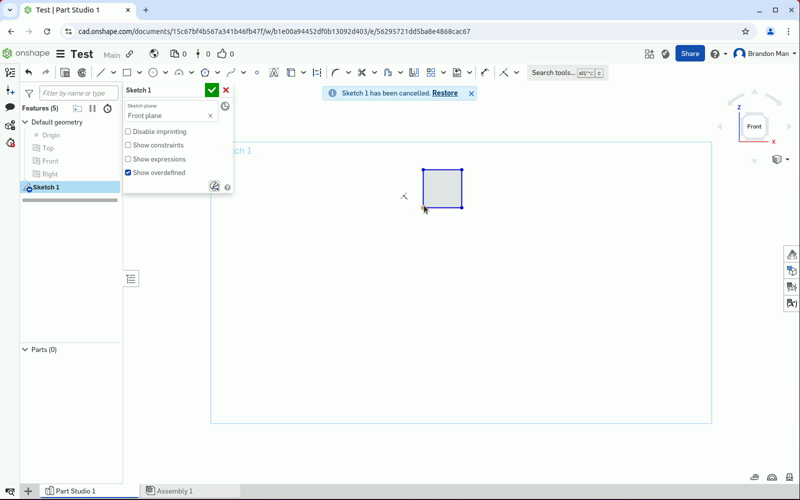
scroll(6)
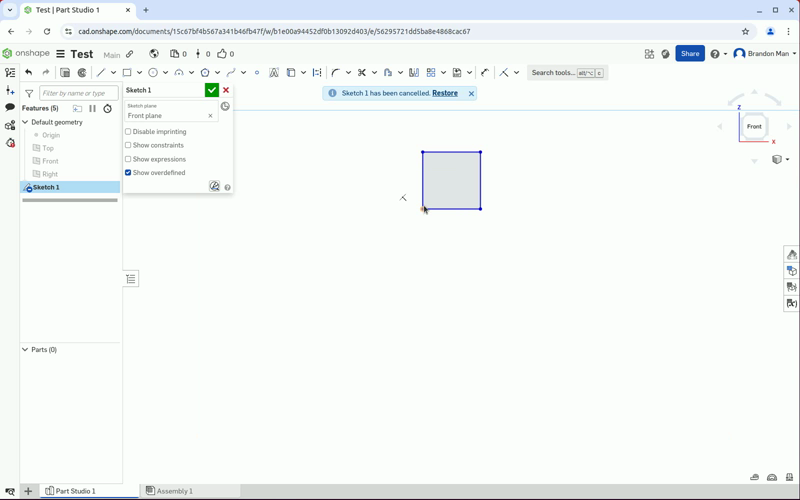
scroll(6)
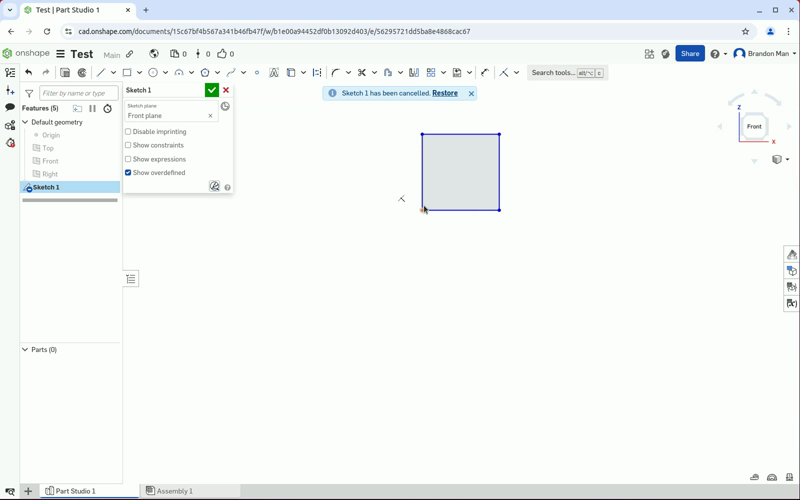
scroll(6)
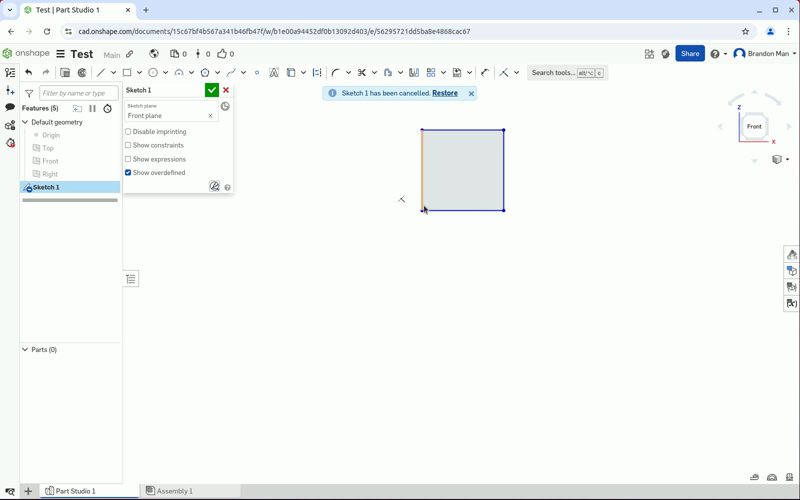
scroll(6)
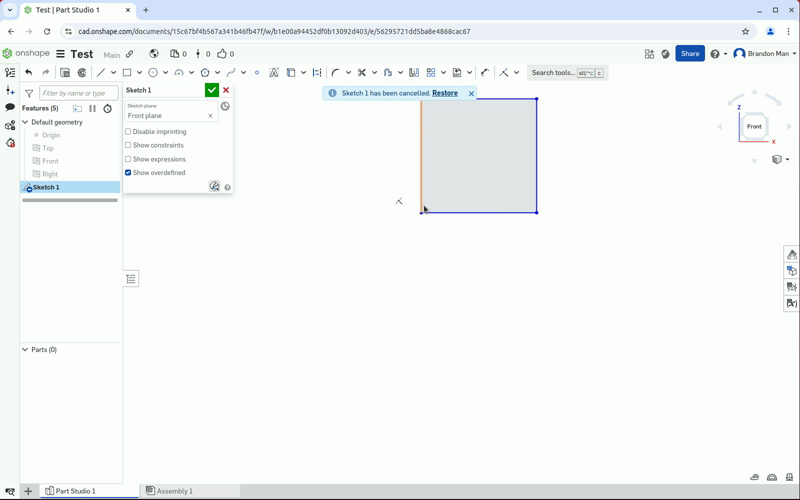
scroll(6)
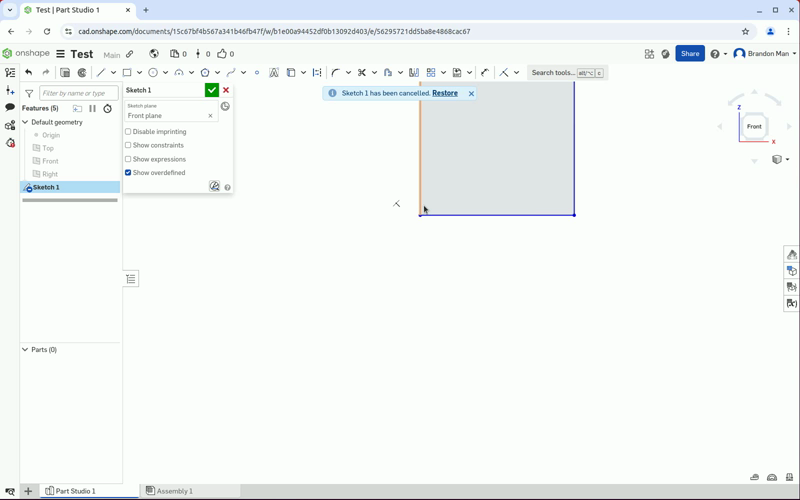
scroll(6)
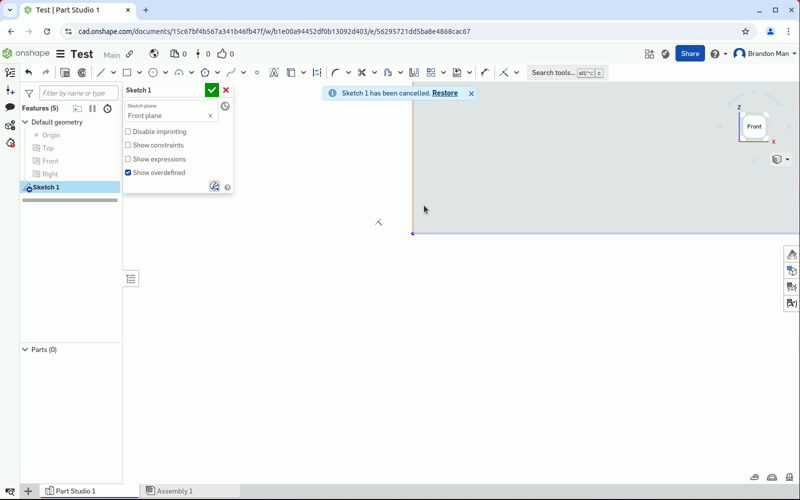
click(424, 205)
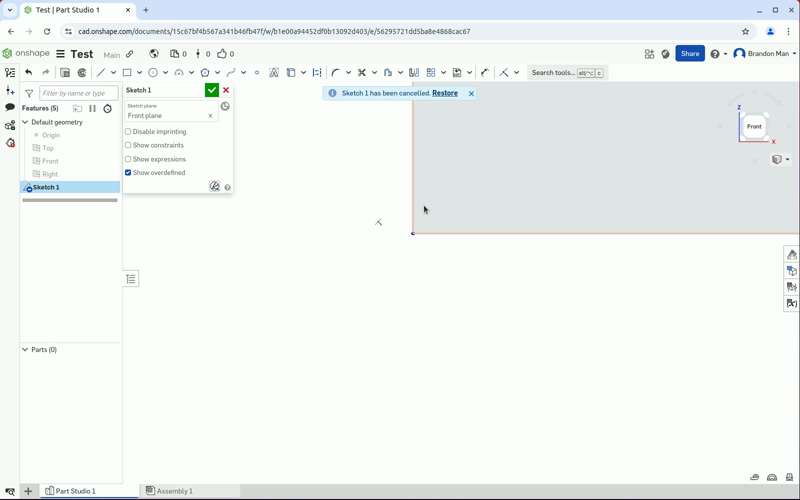
scroll(-6)
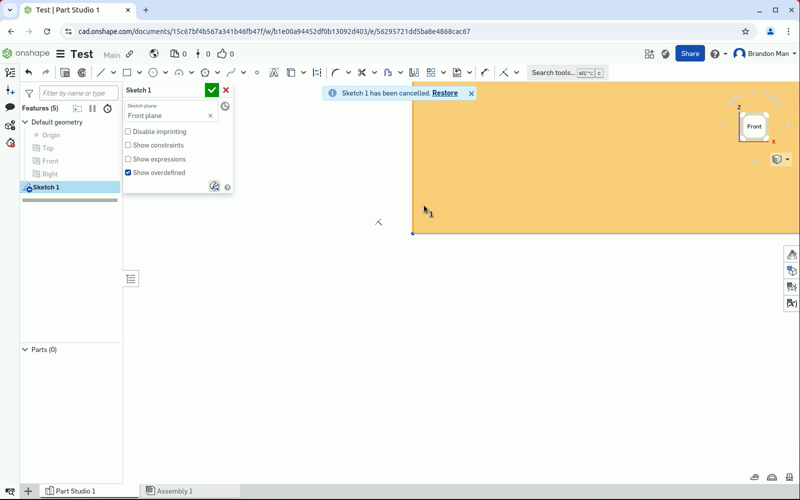
scroll(-6)
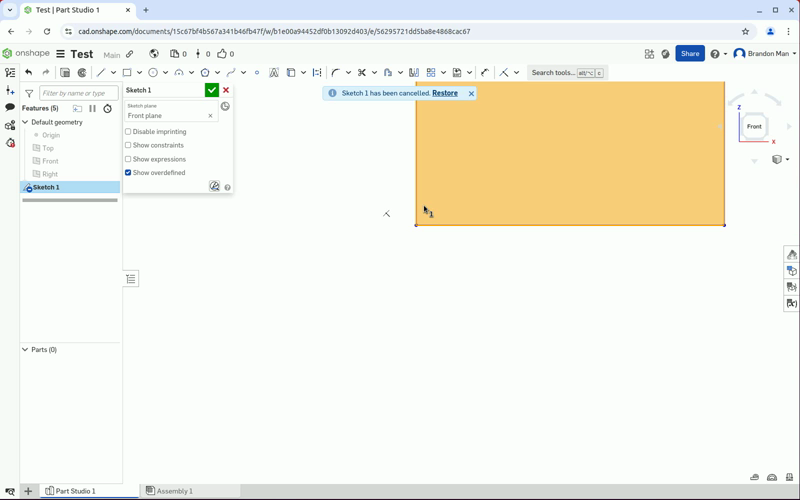
scroll(-6)
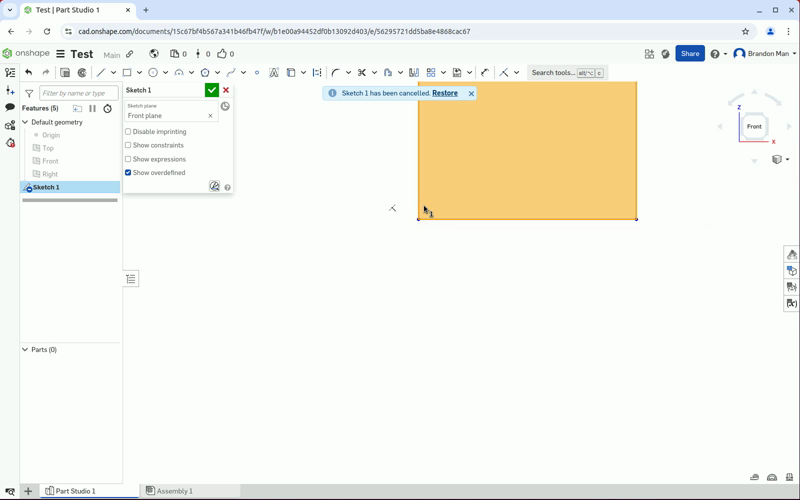
scroll(-6)
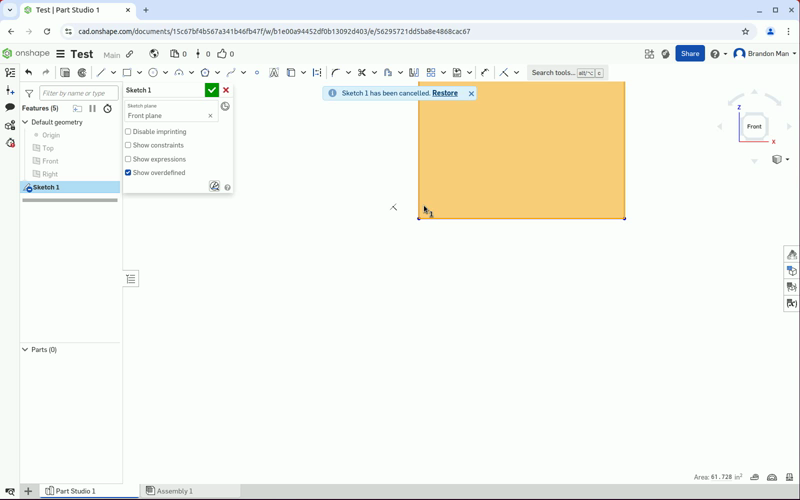
scroll(-6)
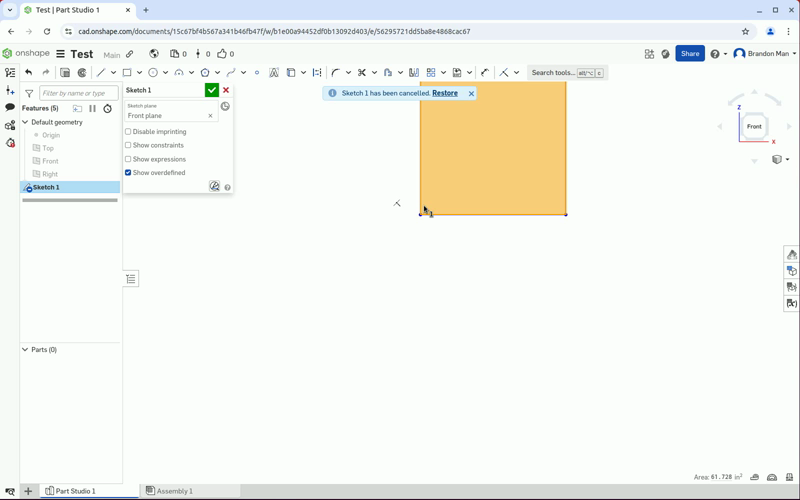
scroll(-6)
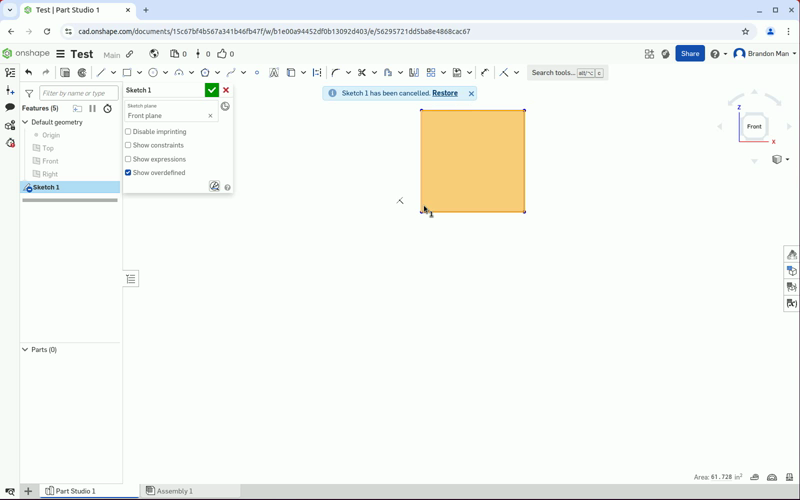
scroll(-6)
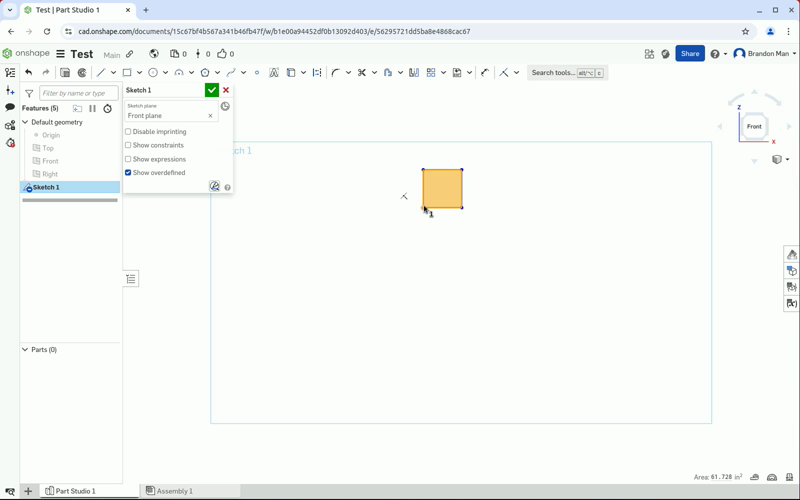
mouse_move(73, 352)
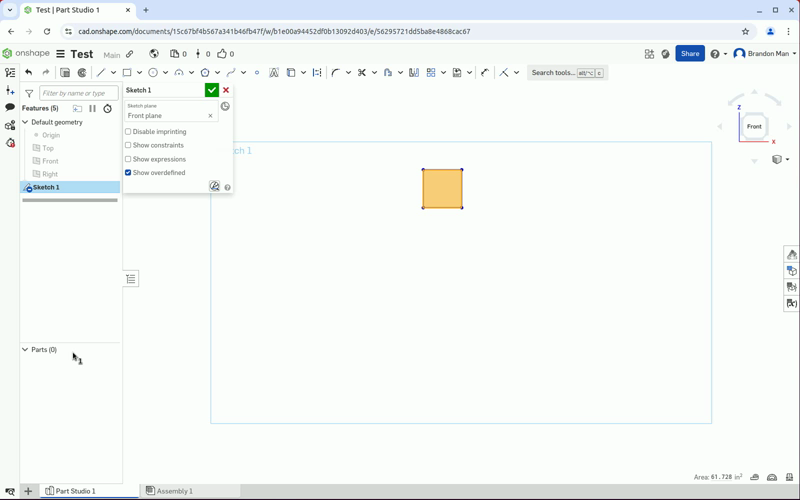
key(shift+y)
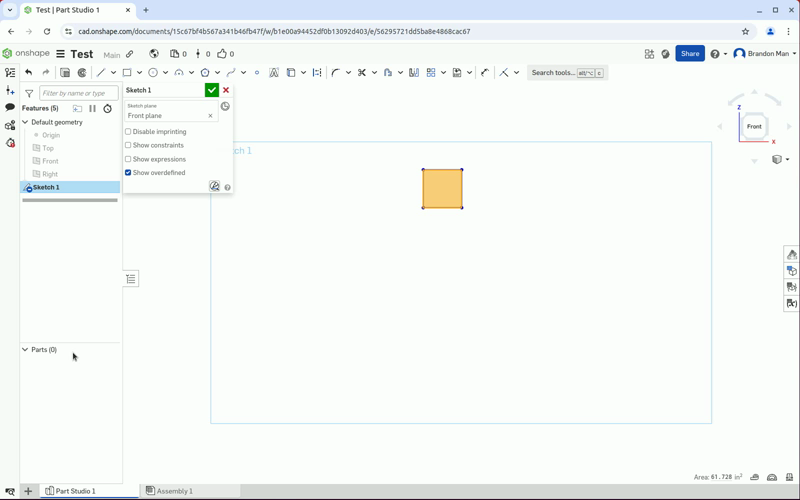
key(shift+e)
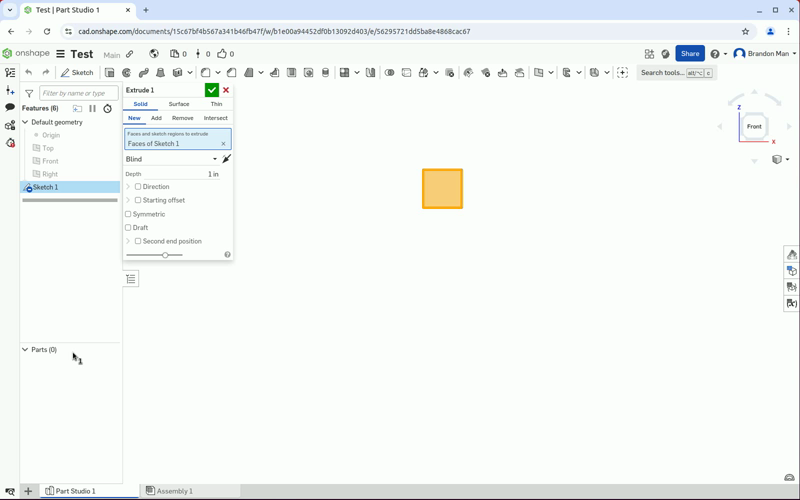
mouse_move(143, 106)
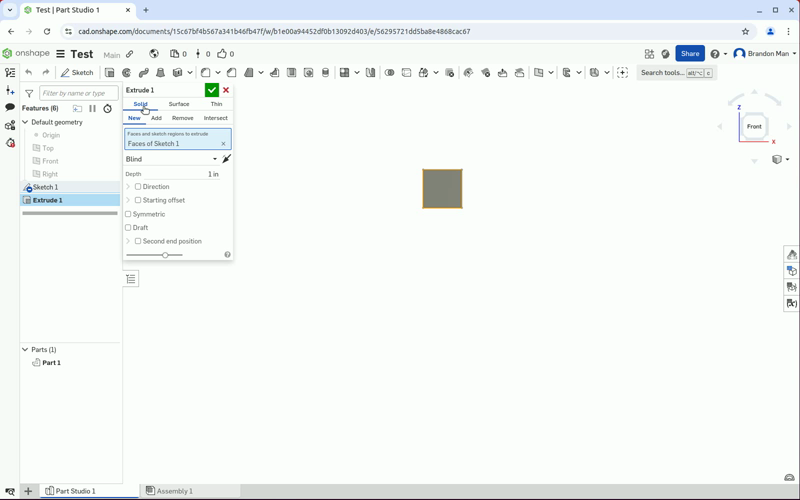
click(143, 106)
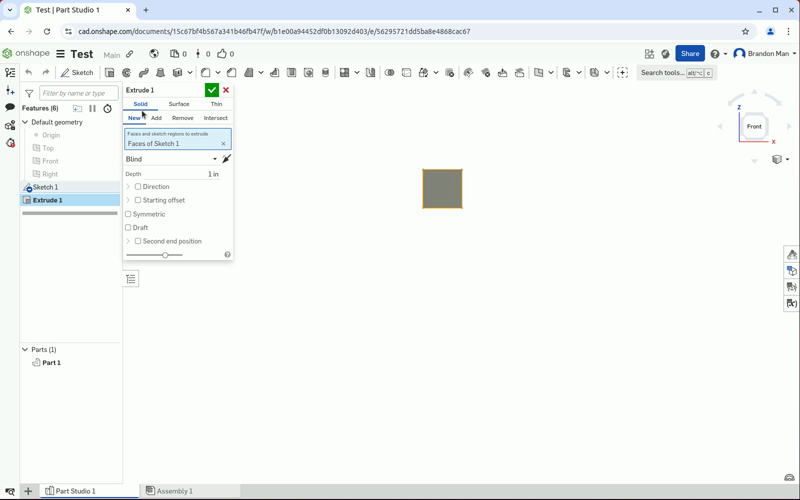
mouse_move(137, 120)
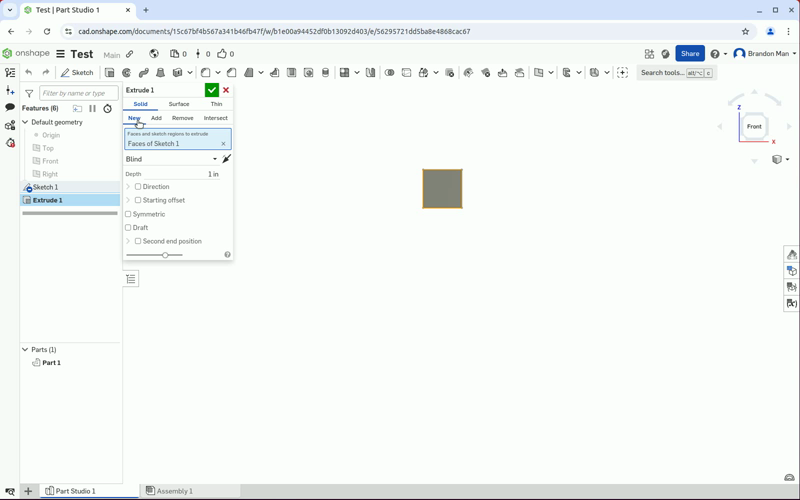
click(137, 120)
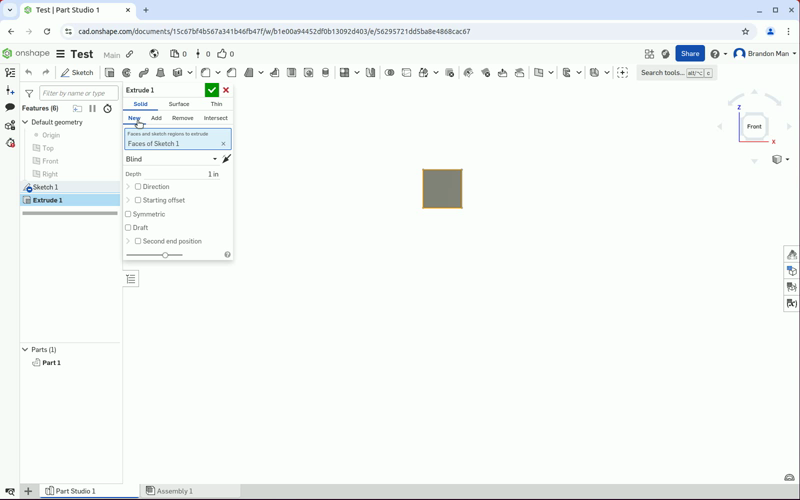
key(tab, 4)
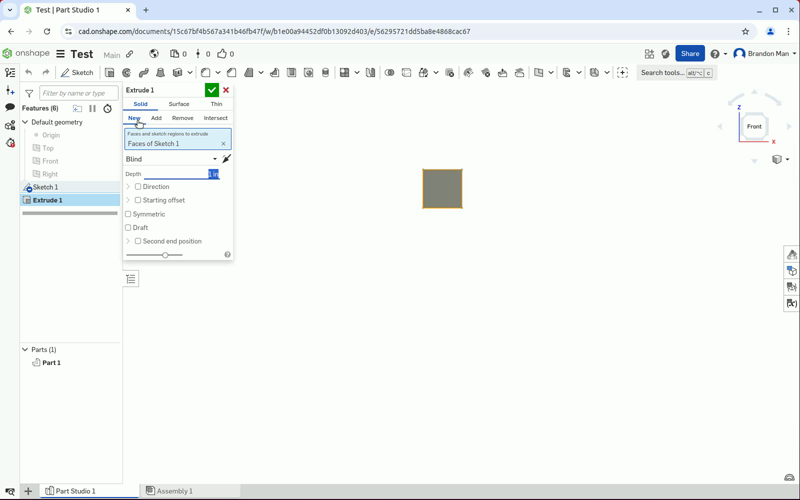
text(7.703)
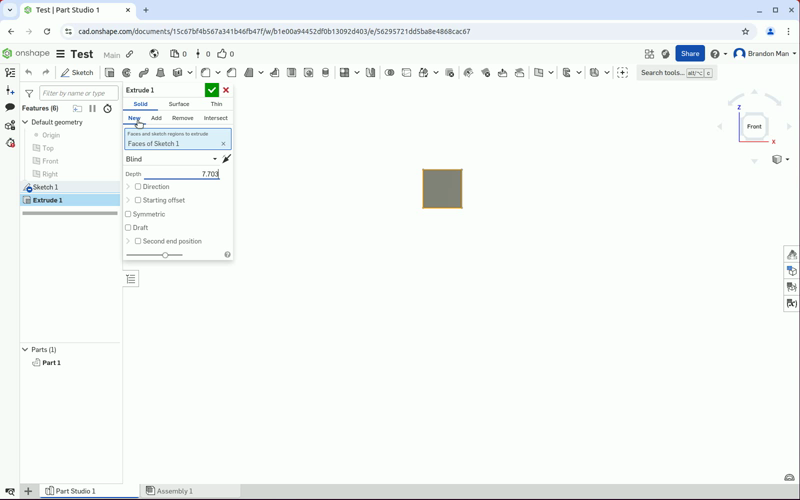
key(enter)
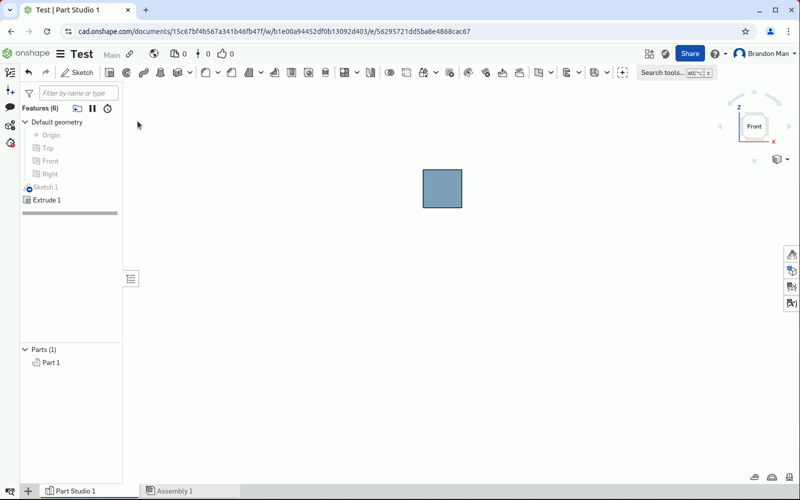
key(shift+h)
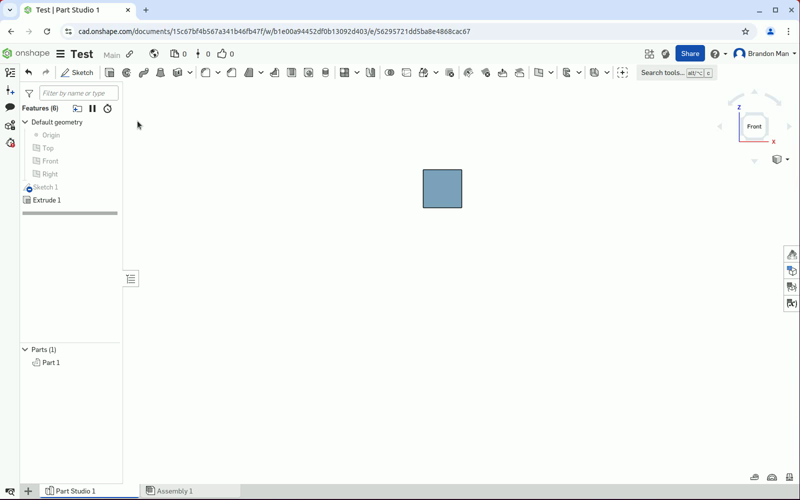
key(shift+h)
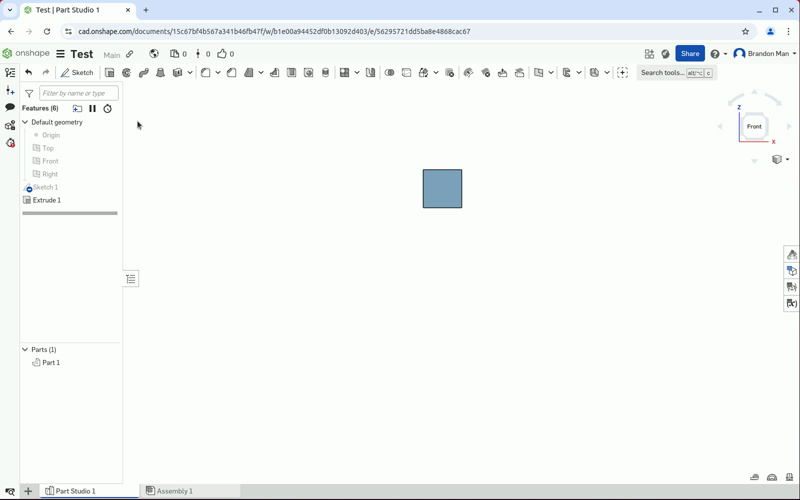
mouse_move(73, 189)
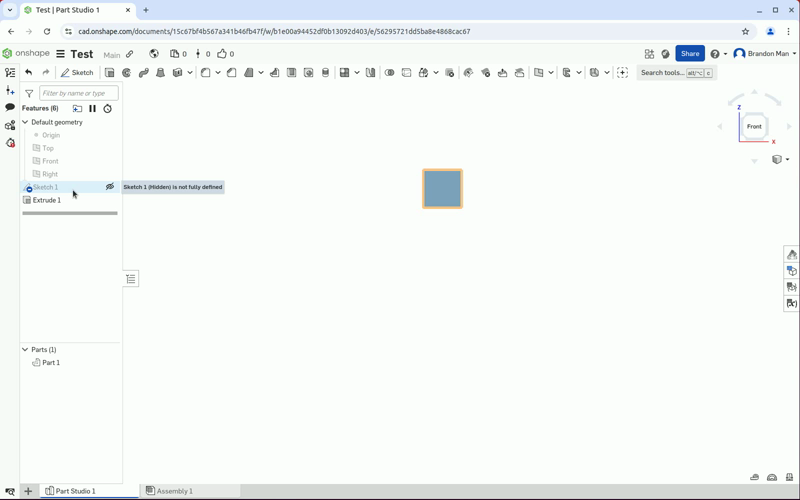
click(73, 189)
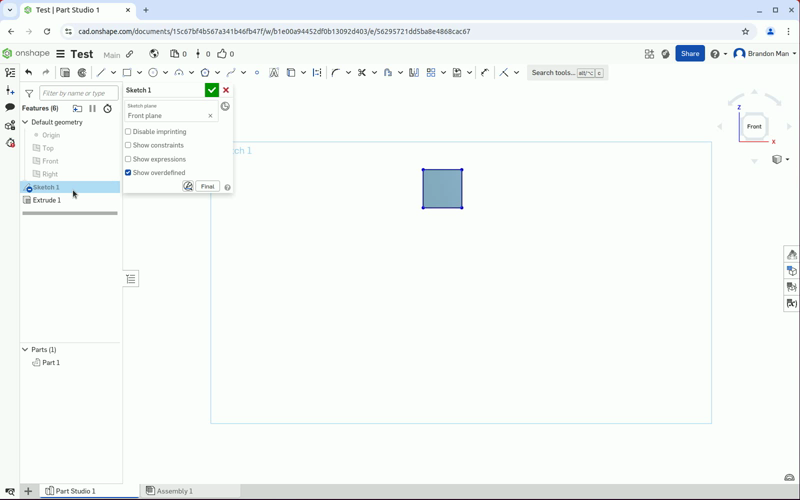
mouse_move(229, 92)
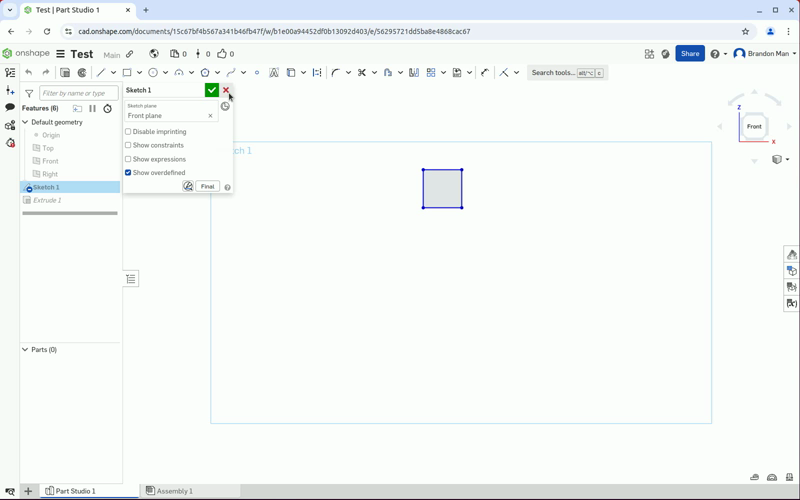
click(229, 92)
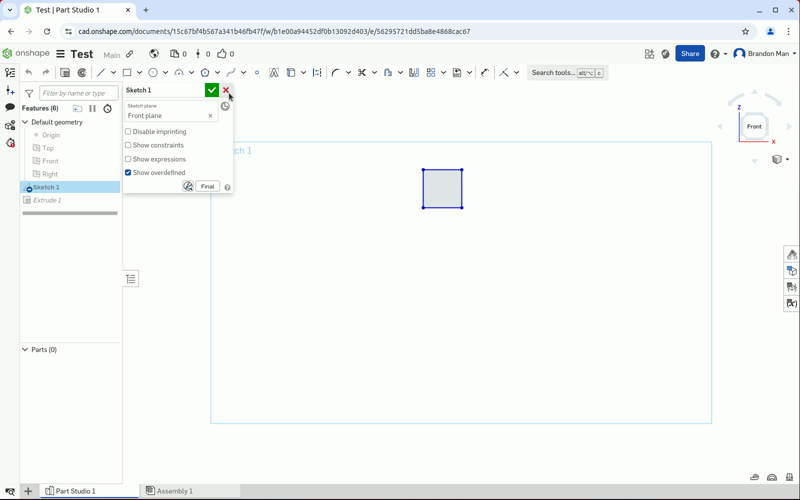
key(shift+s)
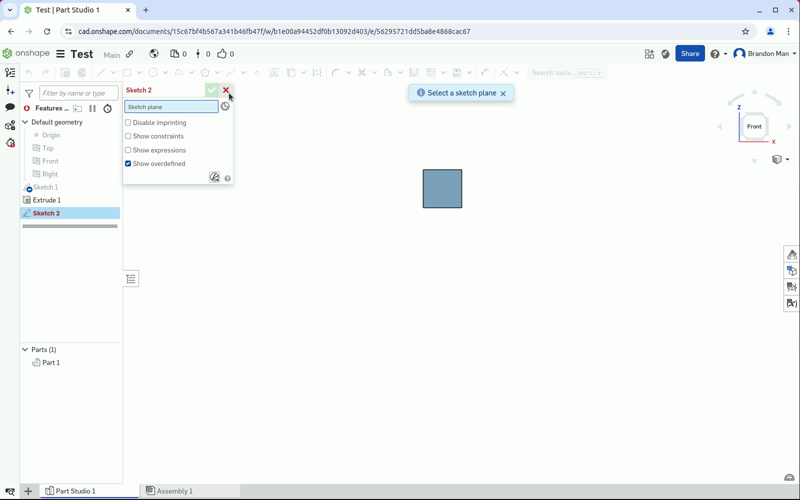
mouse_move(73, 163)
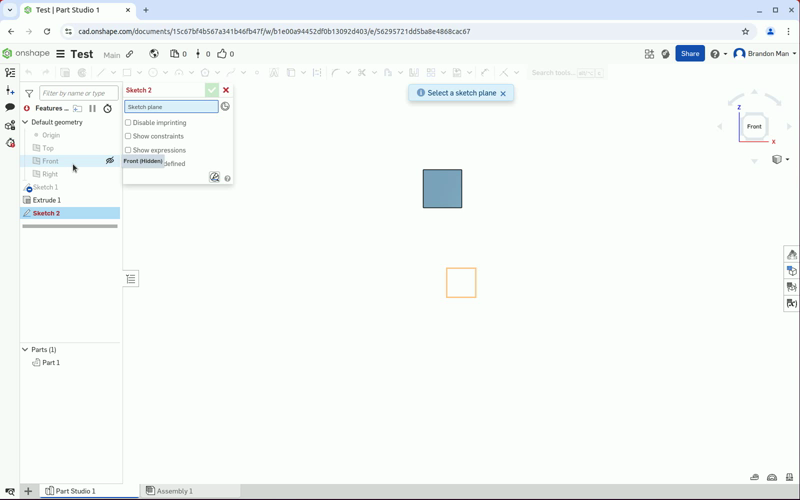
click(73, 163)
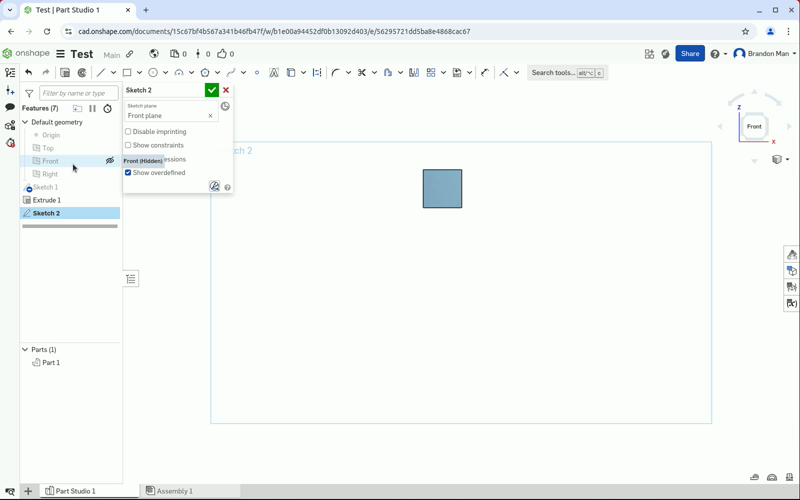
mouse_move(73, 352)
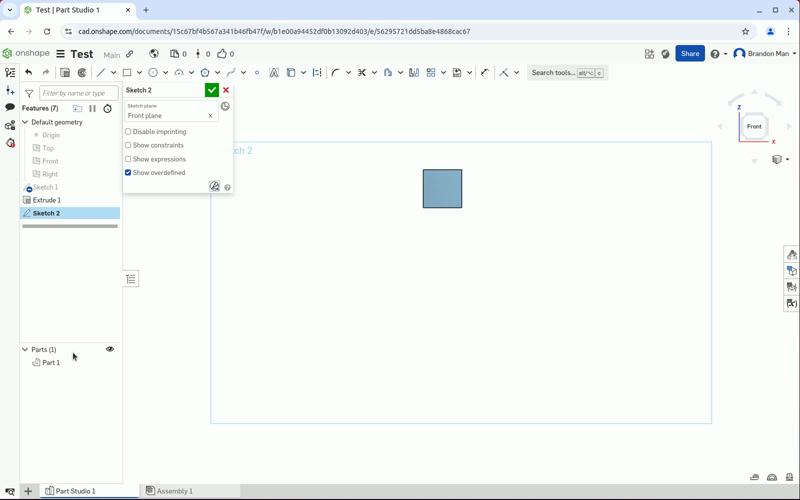
key(y)
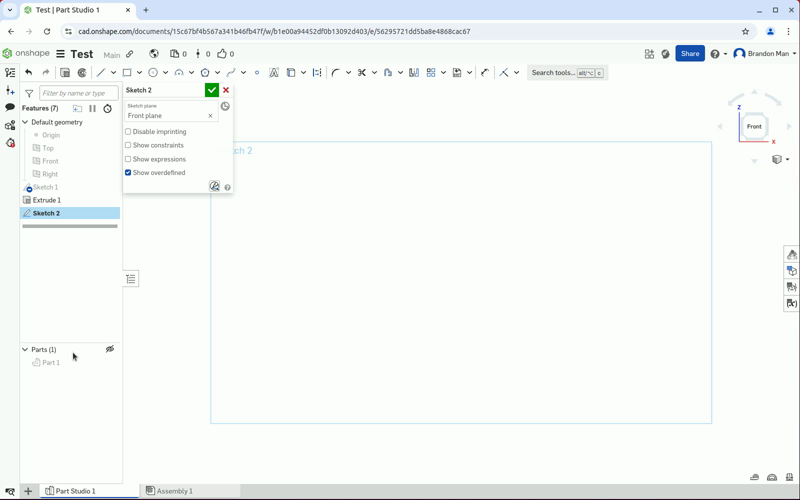
key(l)
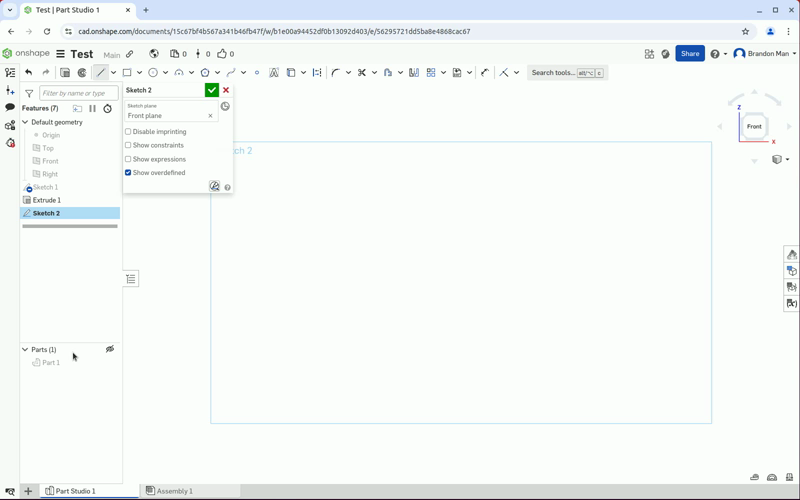
key_down(shift)
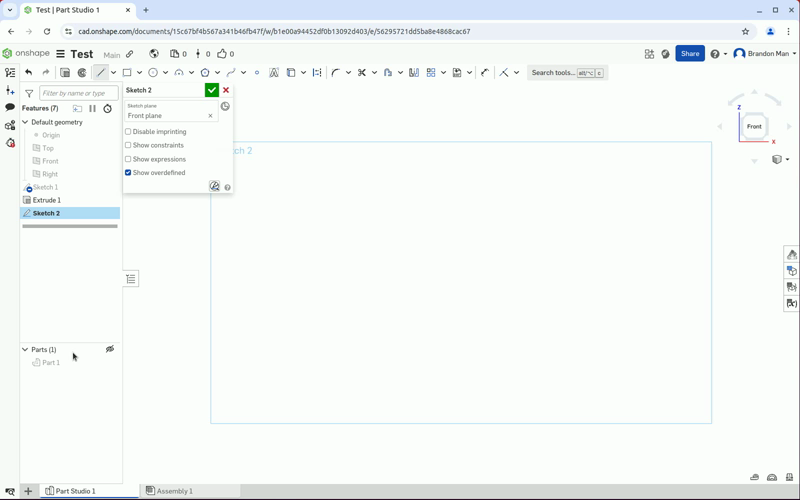
mouse_move(498, 282)
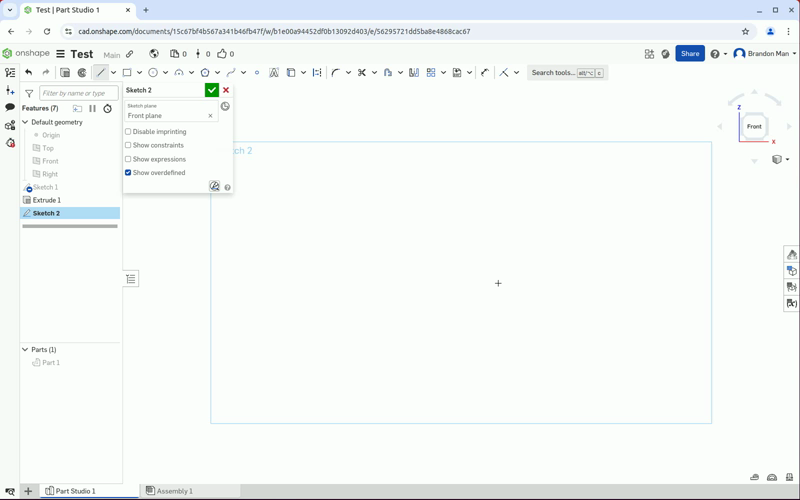
click(498, 282)
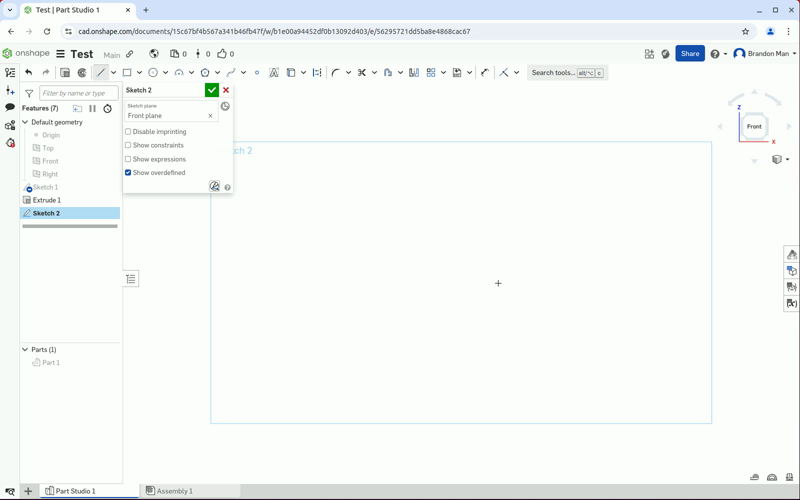
key_up(shift)
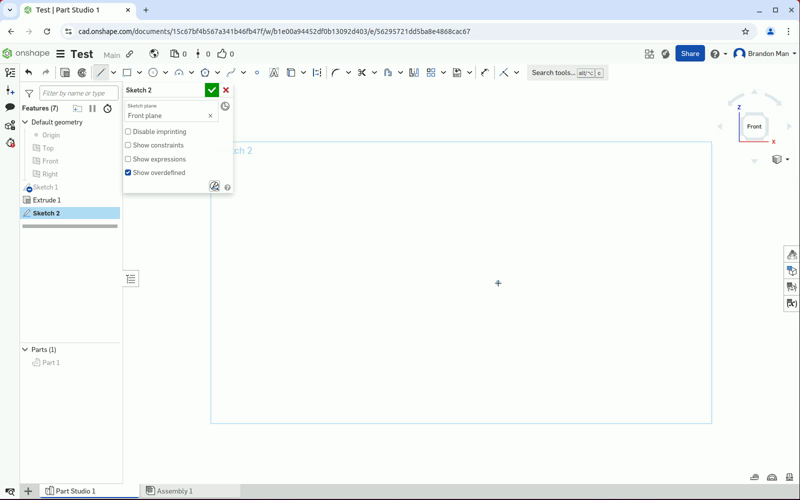
key_down(shift)
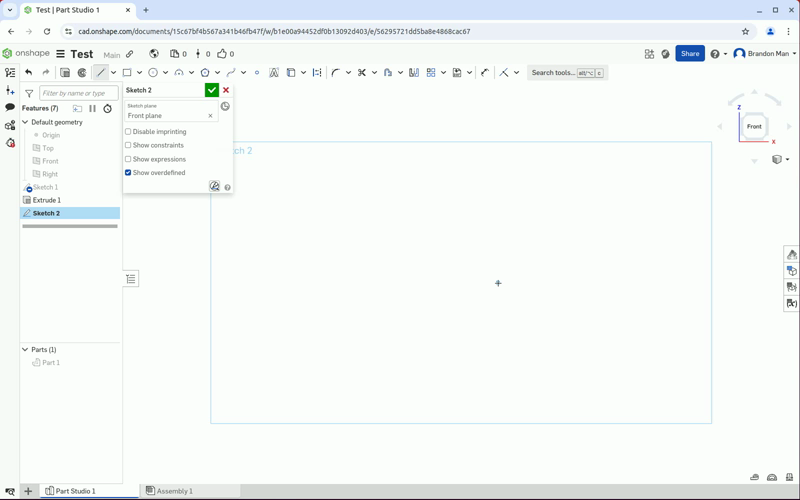
mouse_move(528, 282)
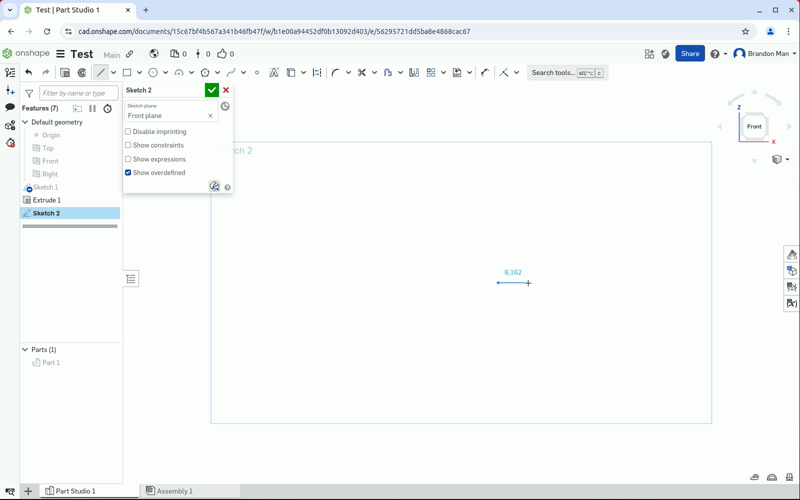
mouse_move(536, 282)
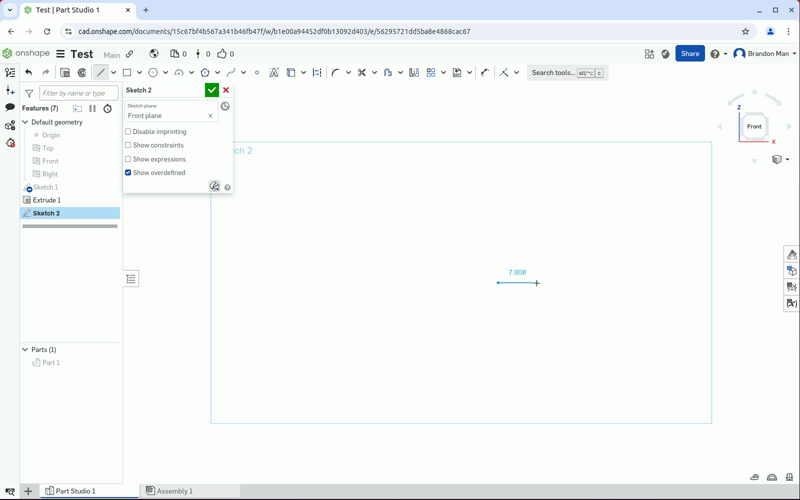
click(536, 282)
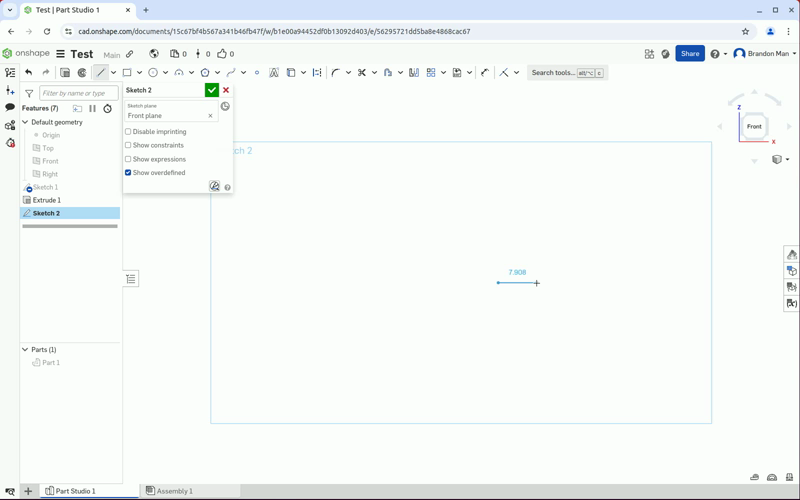
key_up(shift)
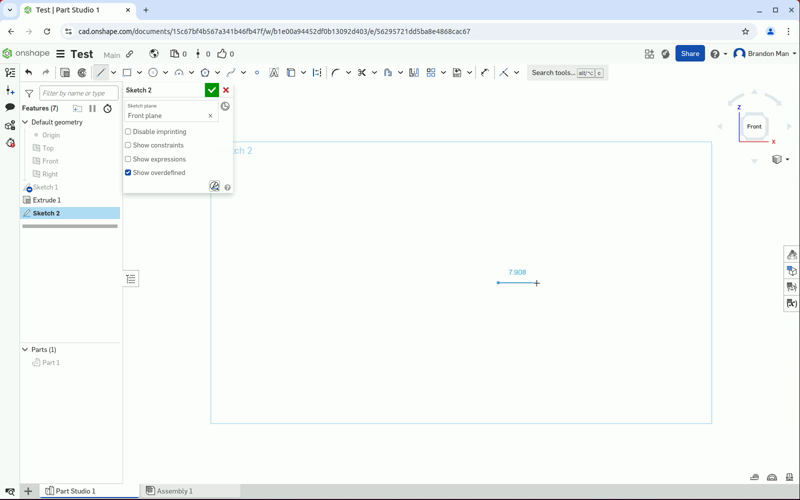
key_down(shift)
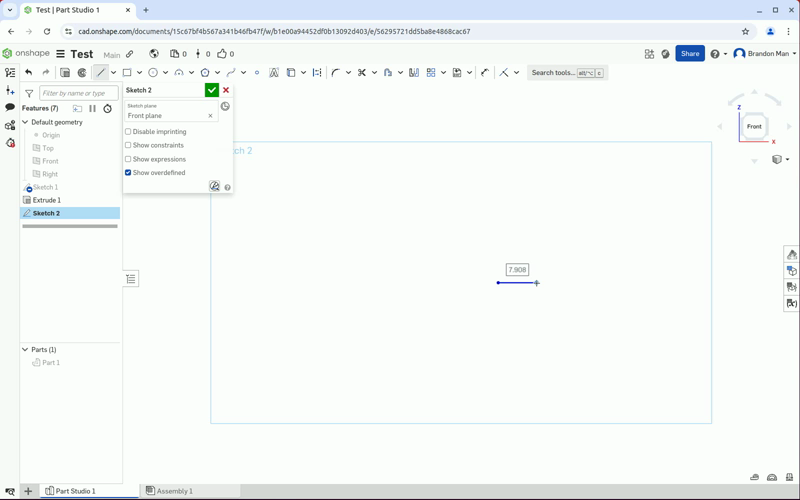
mouse_move(566, 282)
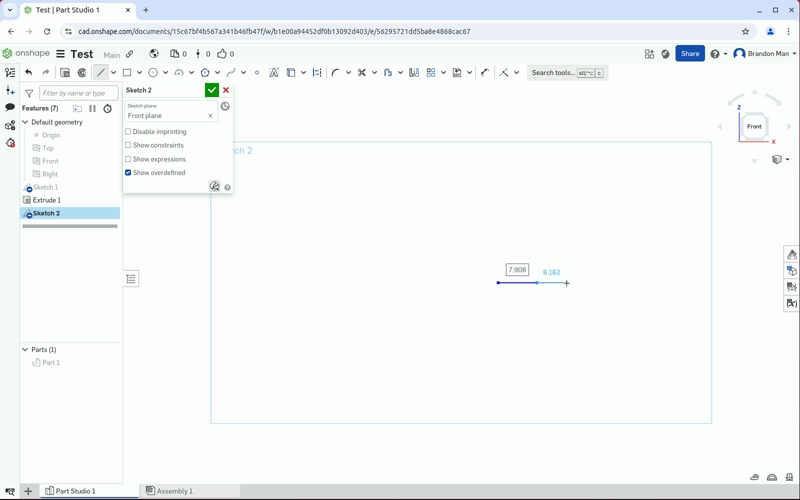
mouse_move(536, 244)
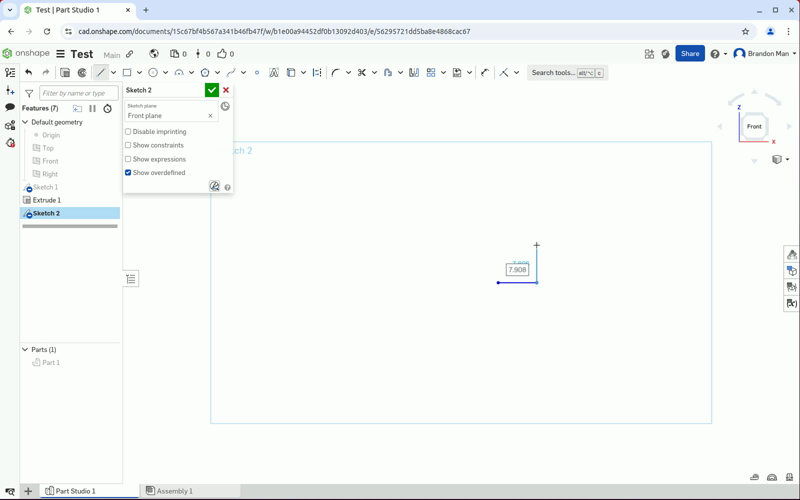
click(536, 244)
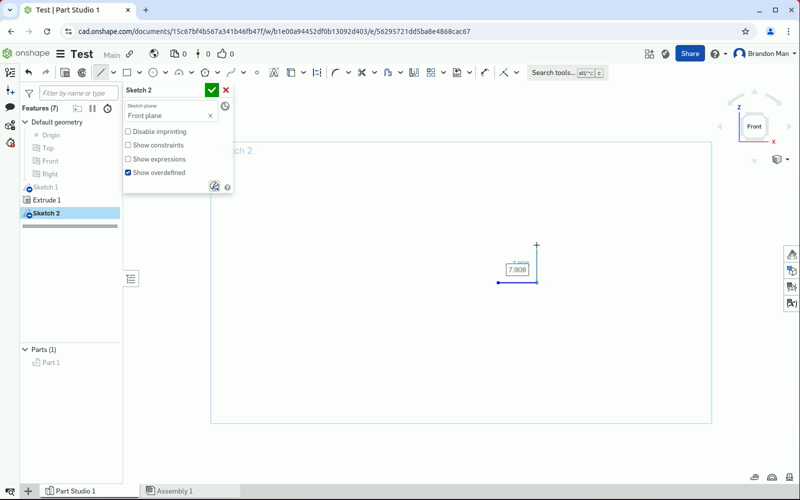
key_up(shift)
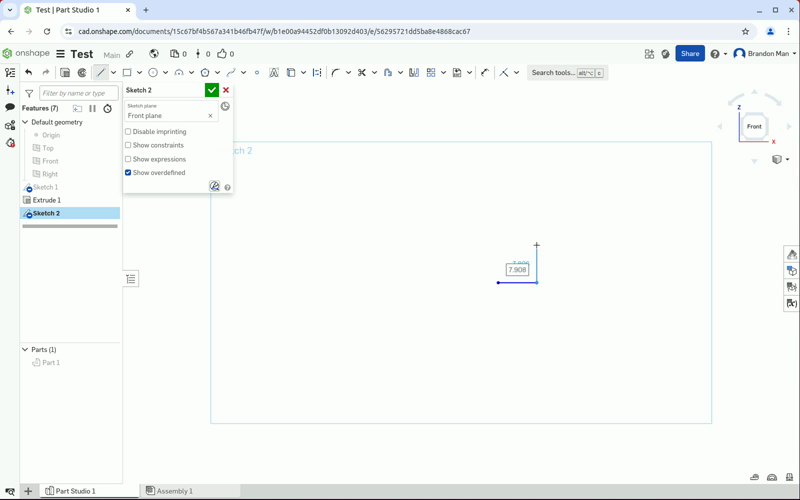
key_down(shift)
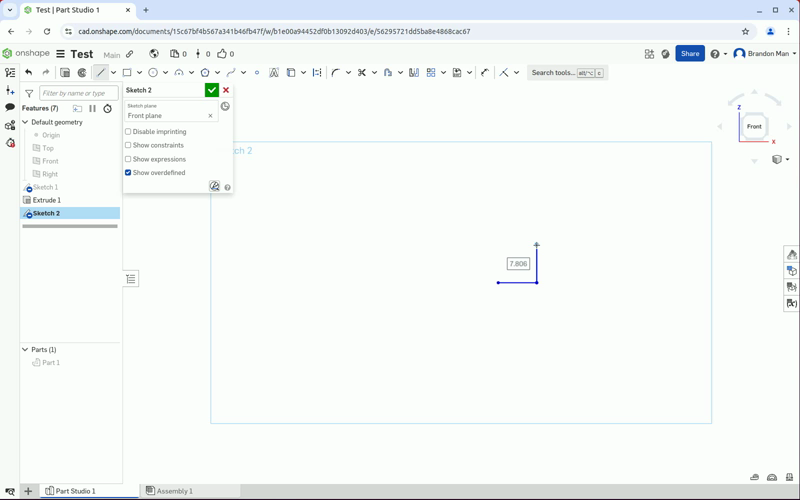
mouse_move(566, 244)
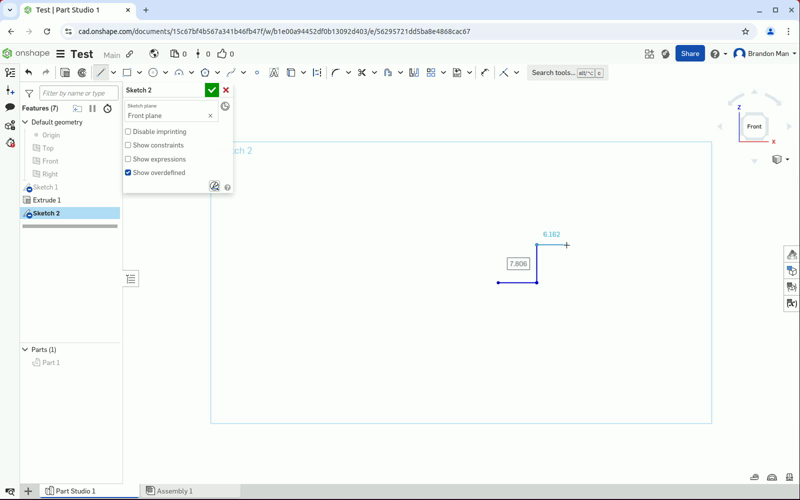
mouse_move(498, 244)
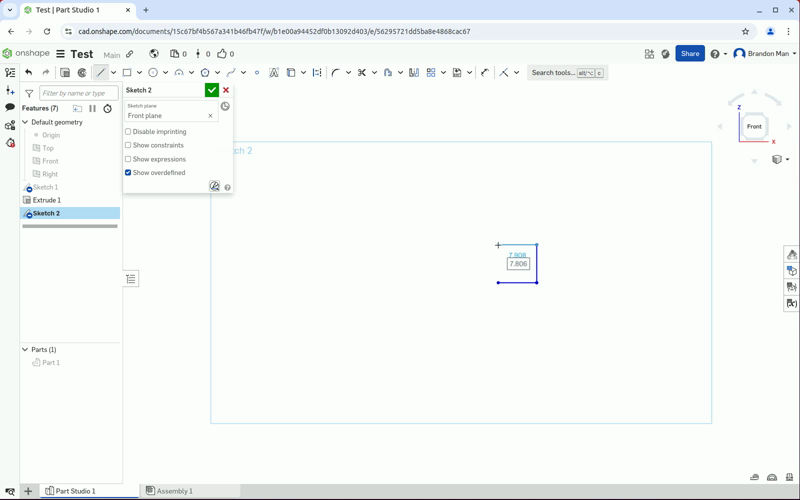
click(498, 244)
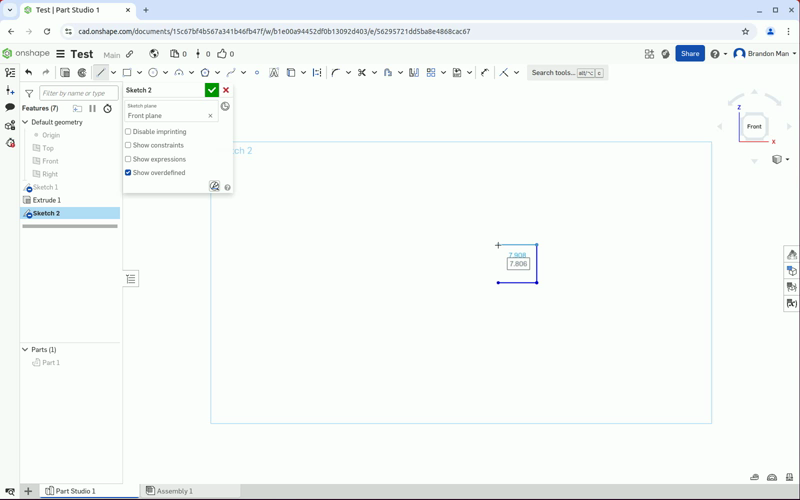
key_up(shift)
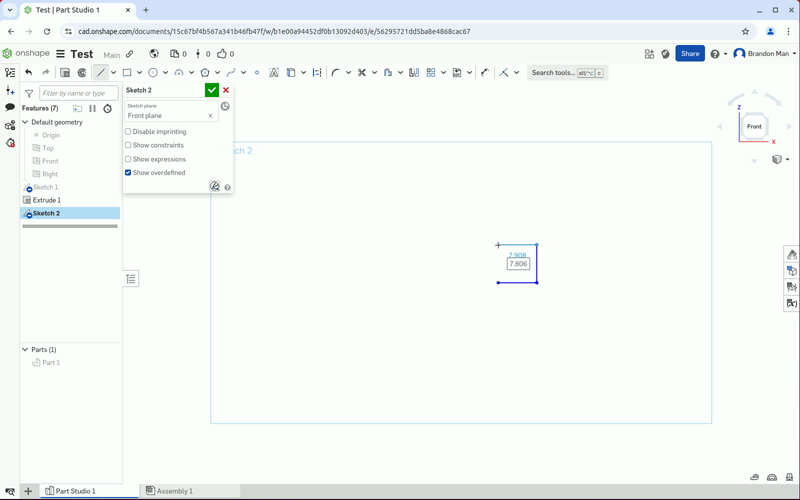
mouse_move(528, 244)
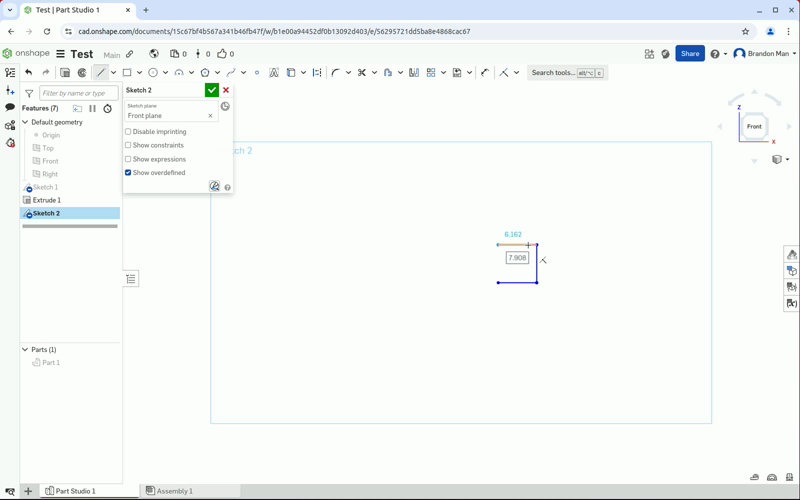
key_down(shift)
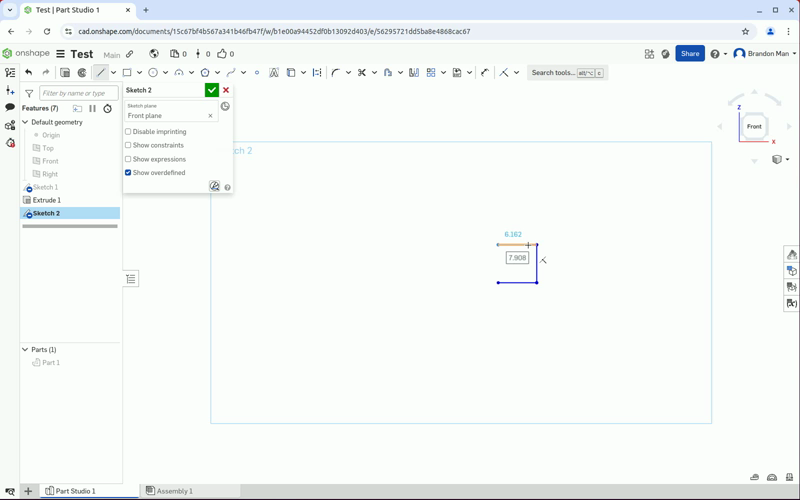
mouse_move(498, 282)
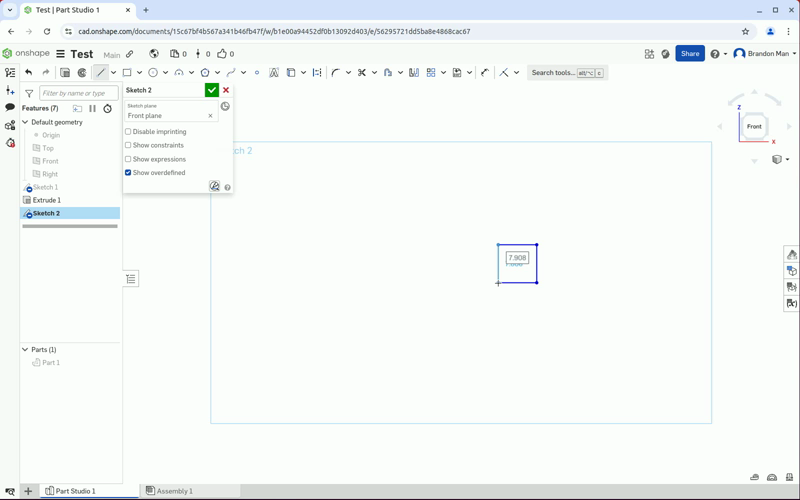
key_up(shift)
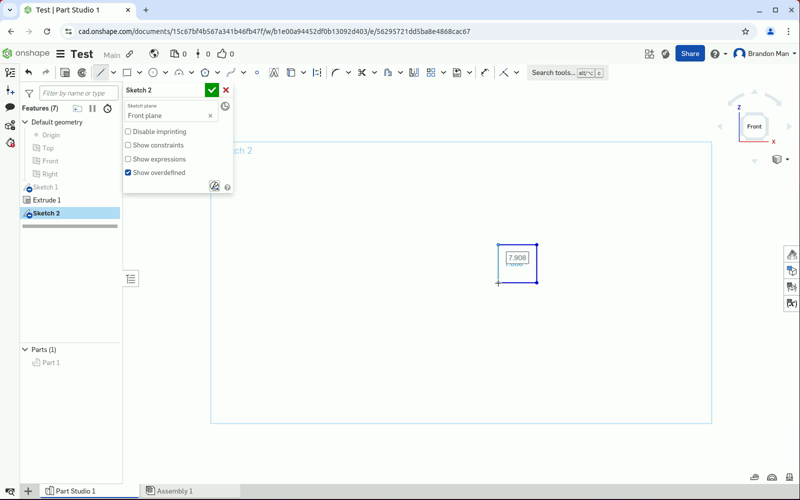
click(498, 282)
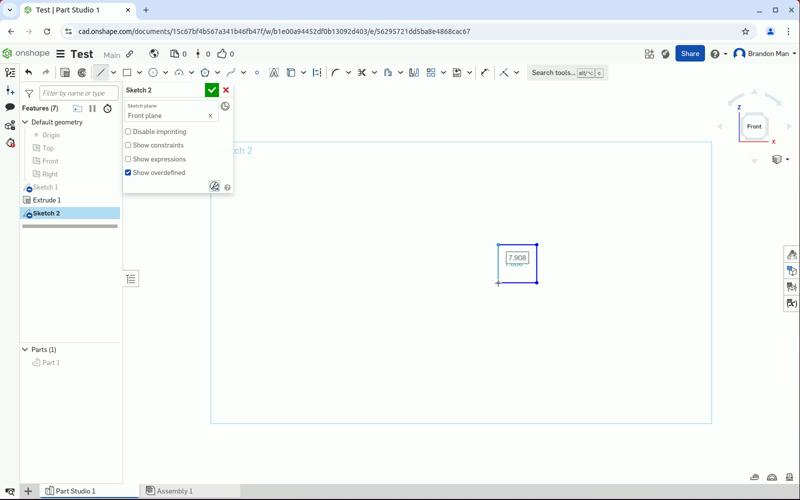
key(esc)
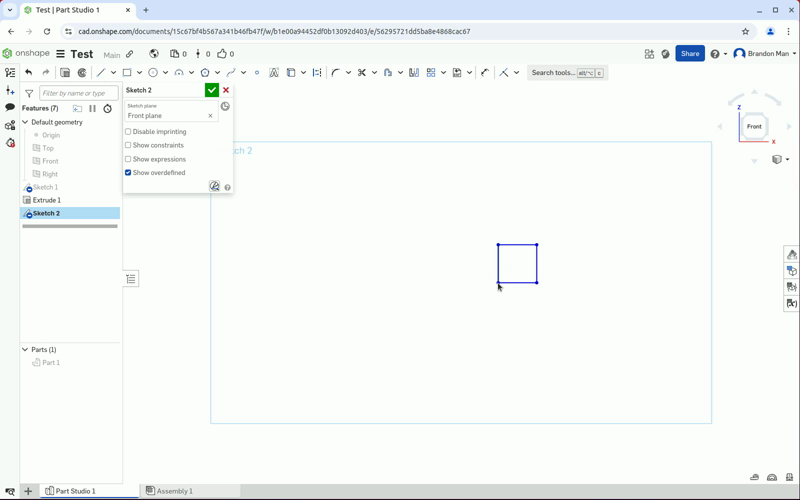
mouse_move(528, 270)
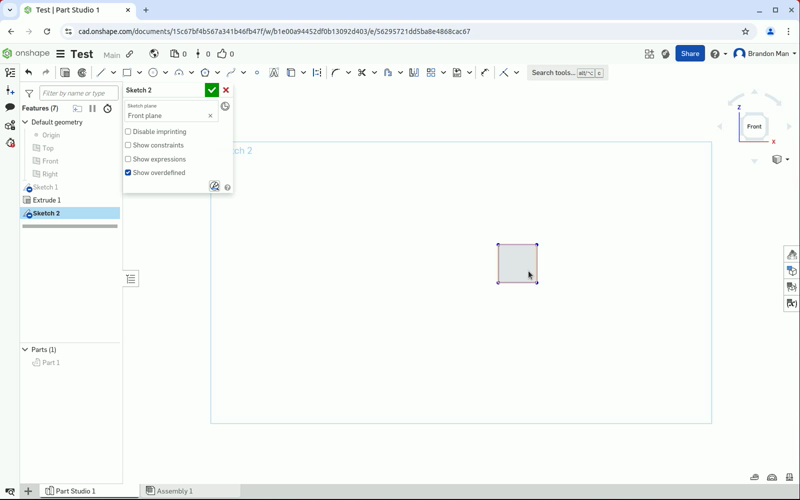
scroll(6)
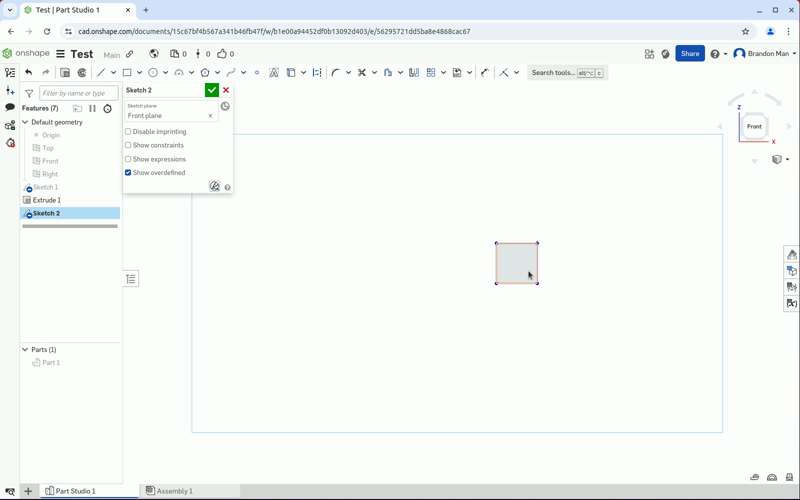
scroll(6)
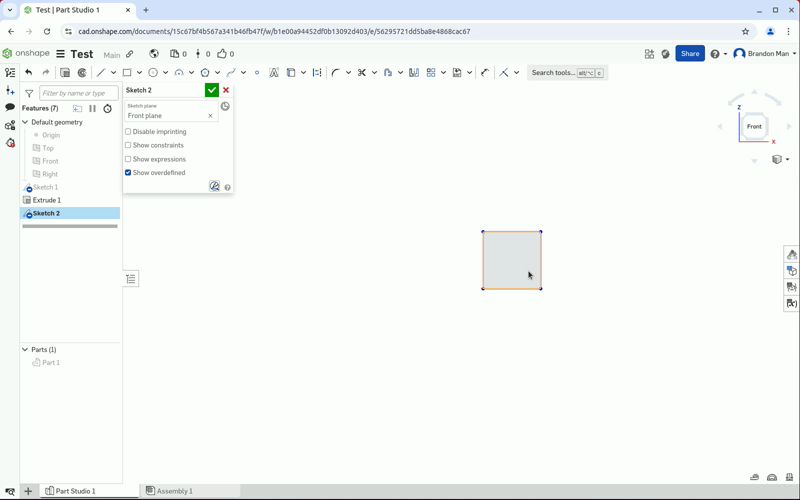
scroll(6)
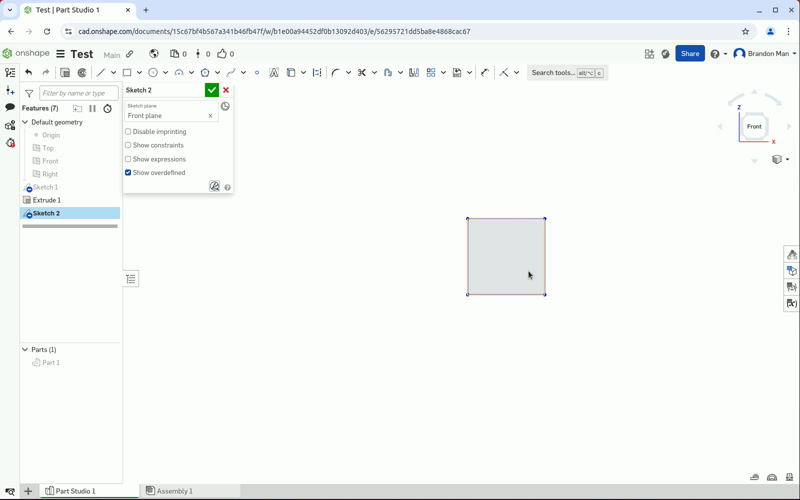
scroll(6)
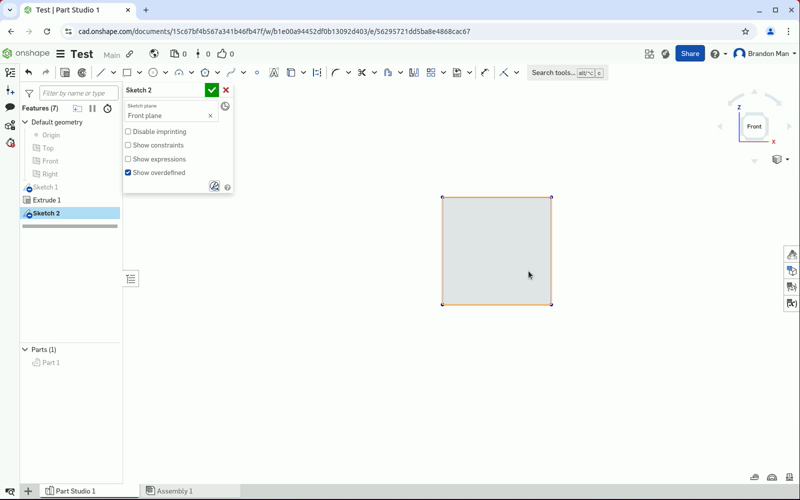
scroll(6)
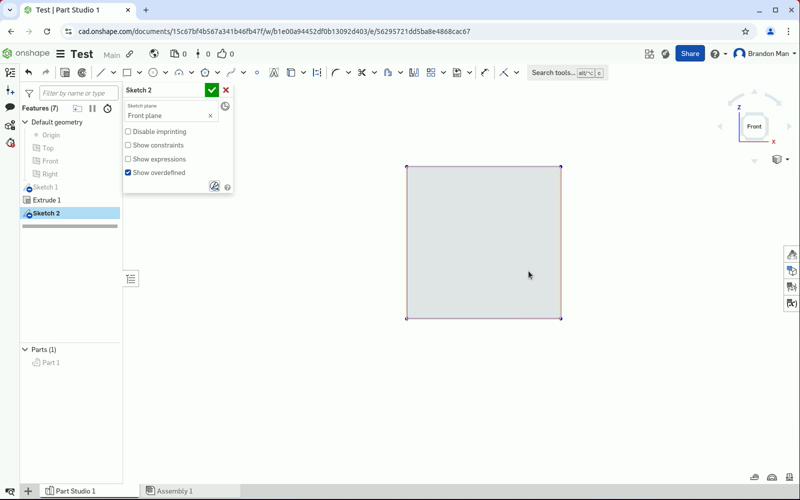
scroll(6)
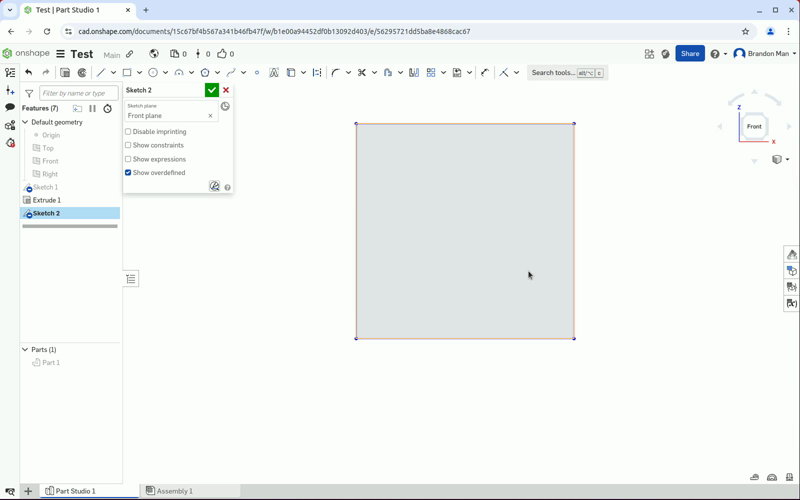
scroll(6)
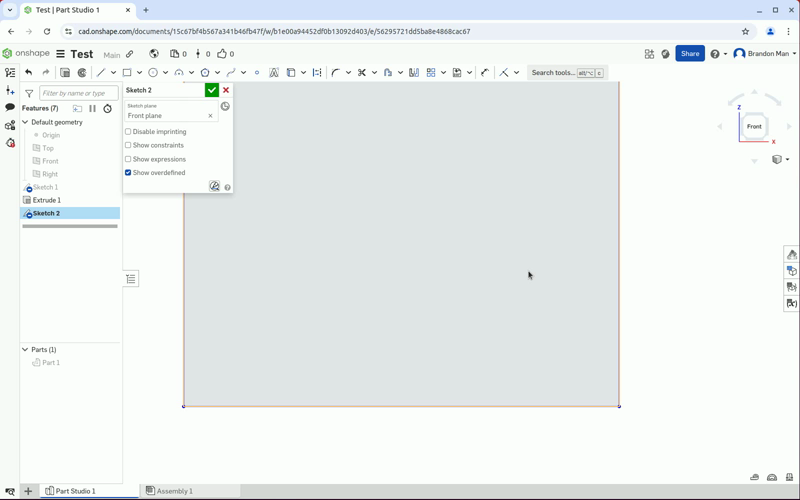
click(528, 270)
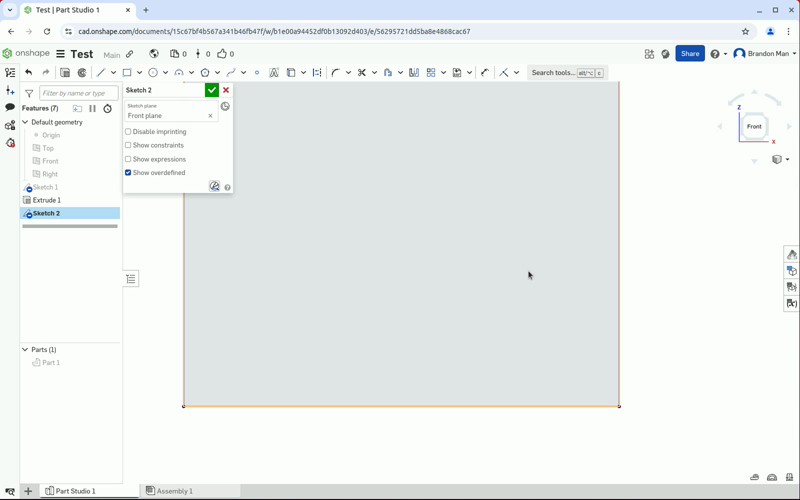
scroll(-6)
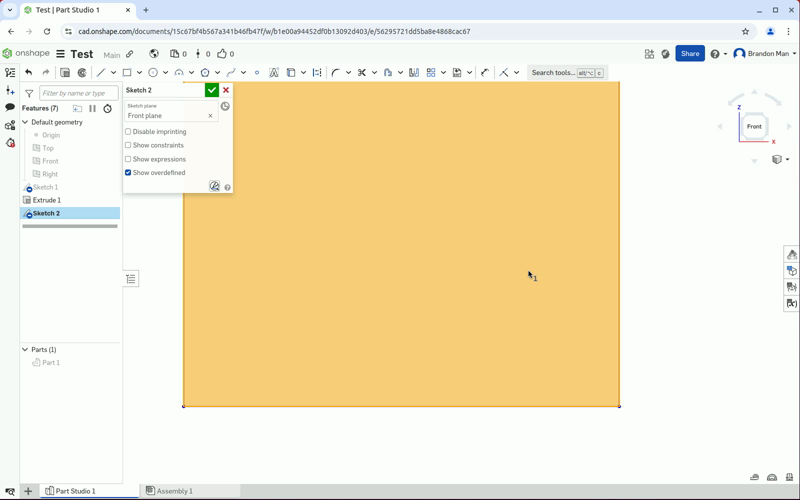
scroll(-6)
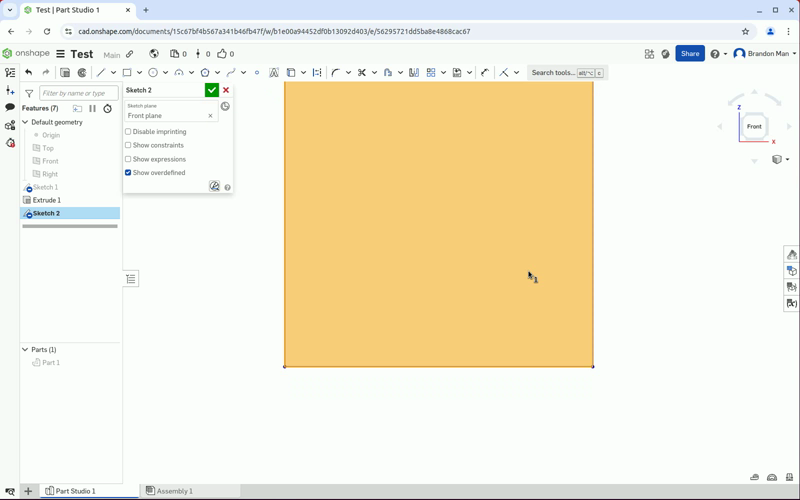
scroll(-6)
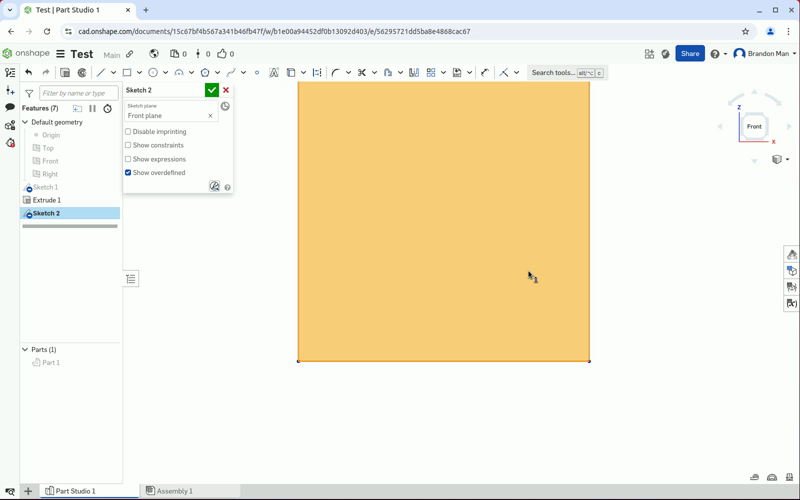
scroll(-6)
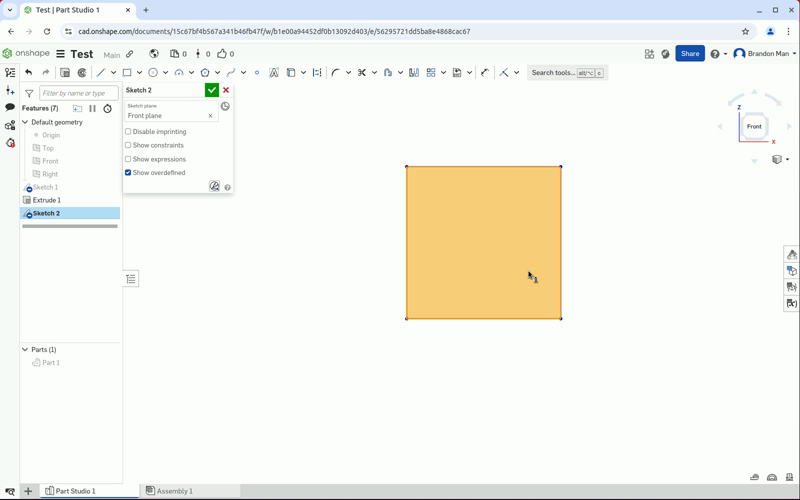
scroll(-6)
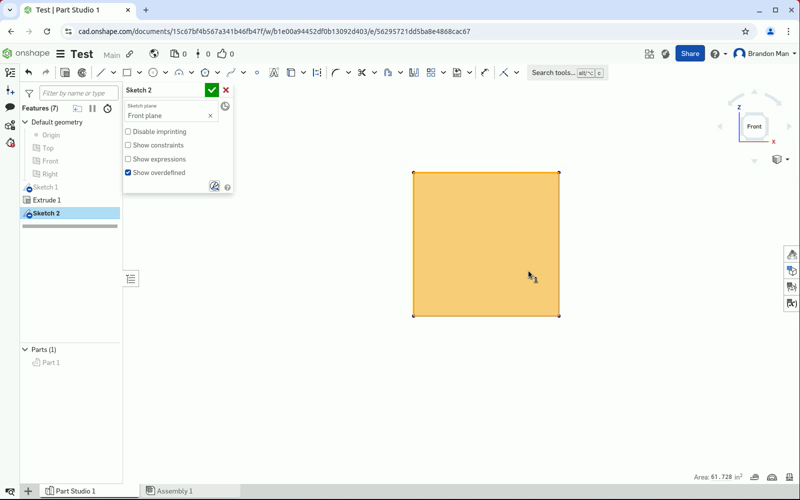
scroll(-6)
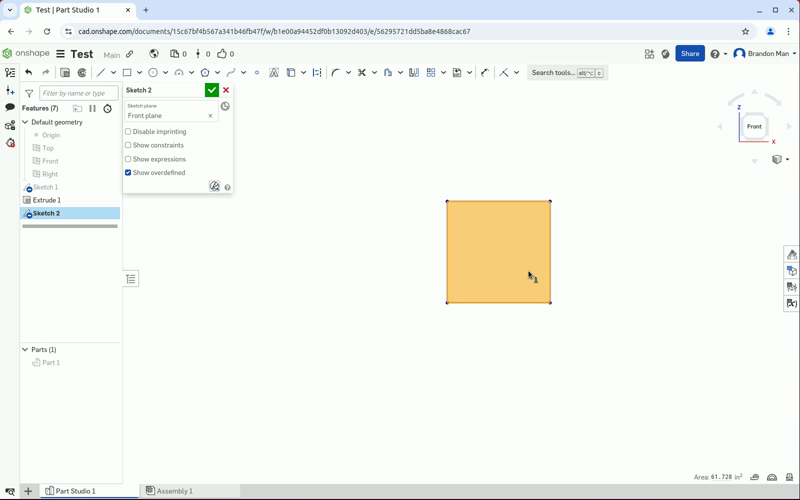
scroll(-6)
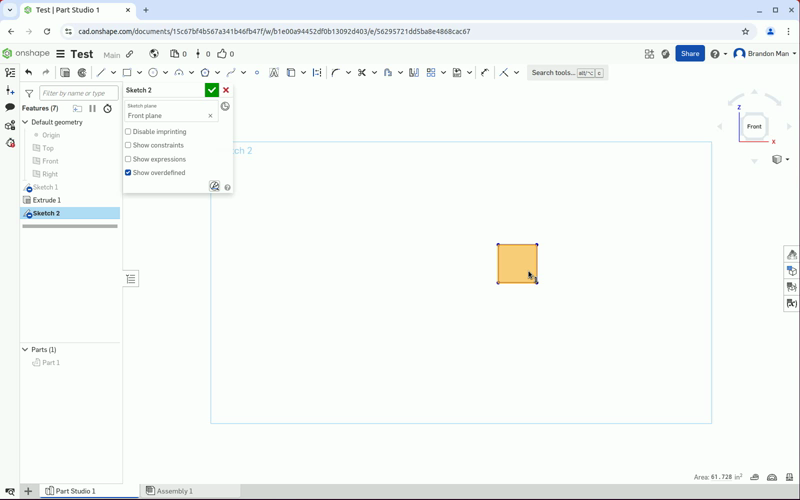
mouse_move(73, 352)
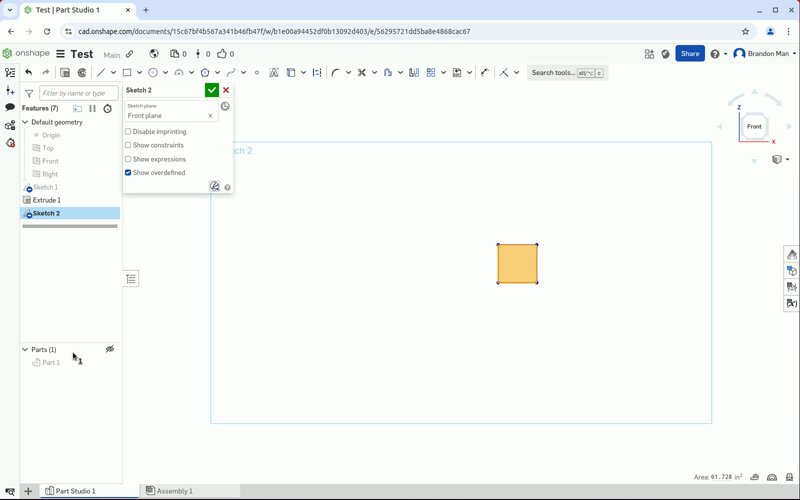
key(shift+y)
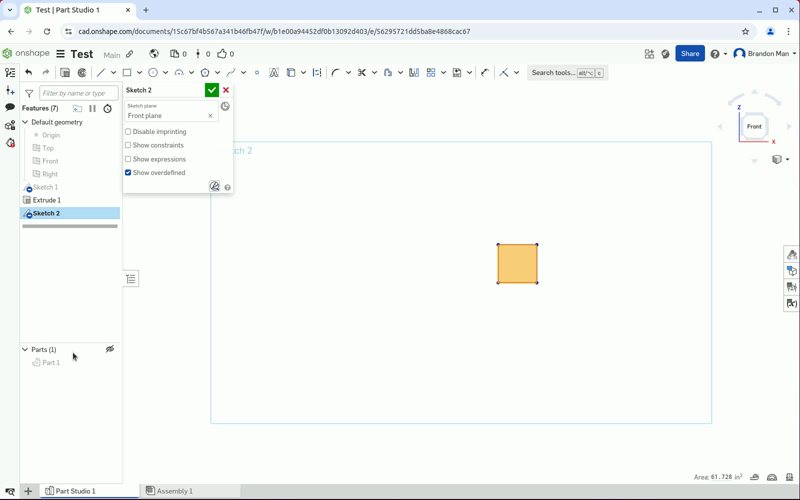
key(shift+e)
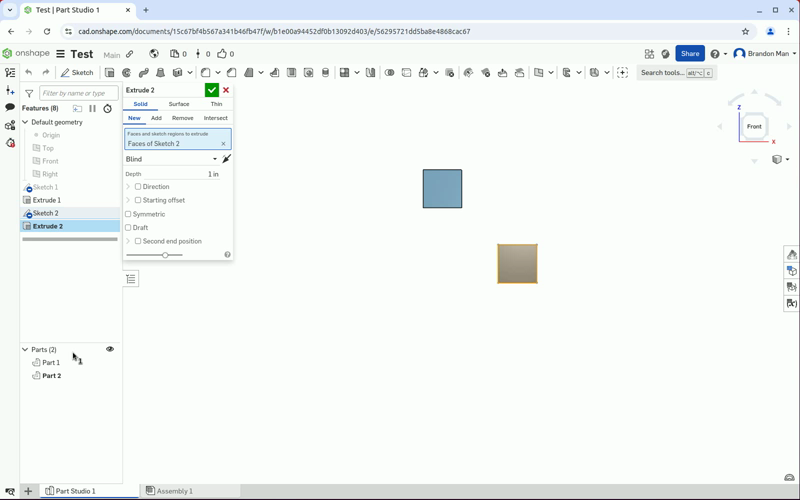
mouse_move(143, 106)
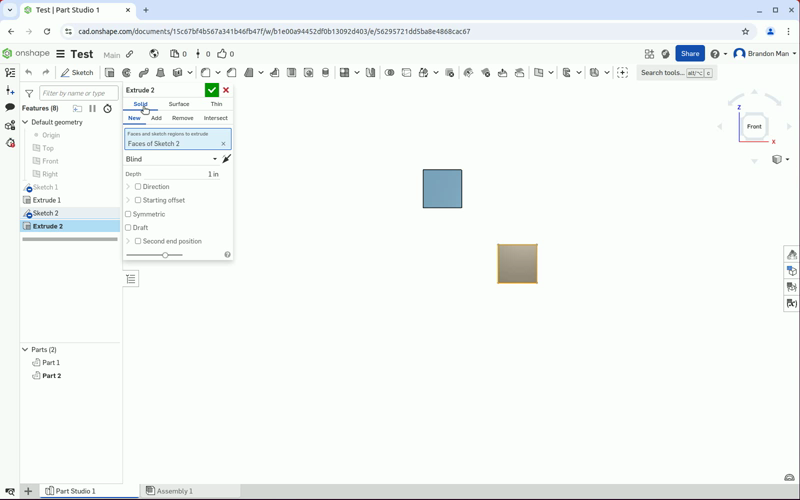
click(143, 106)
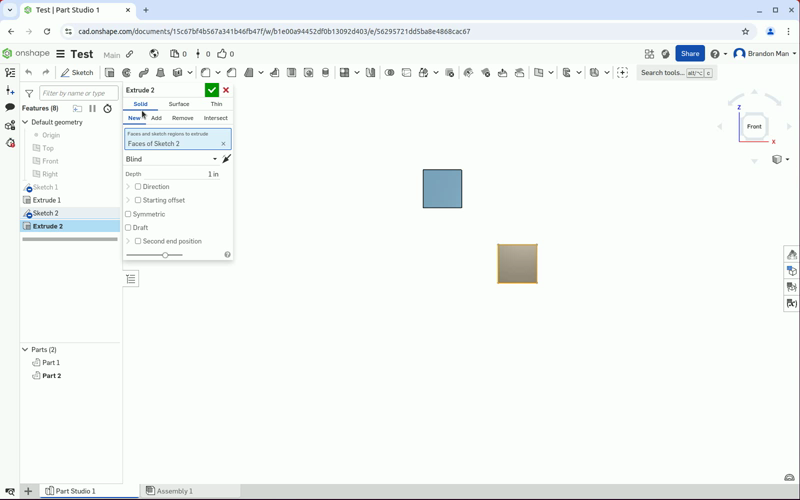
mouse_move(137, 120)
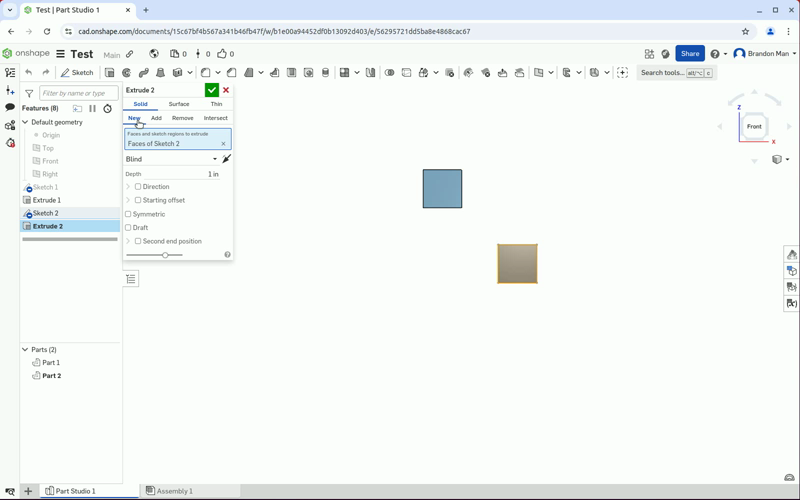
click(137, 120)
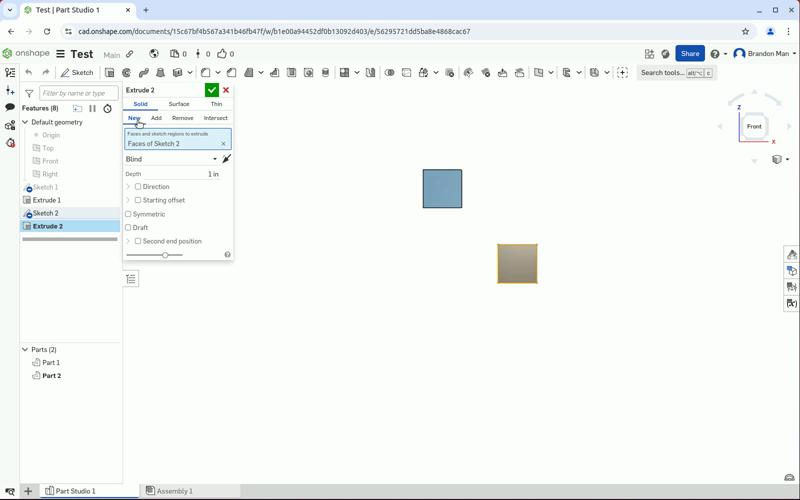
key(tab, 4)
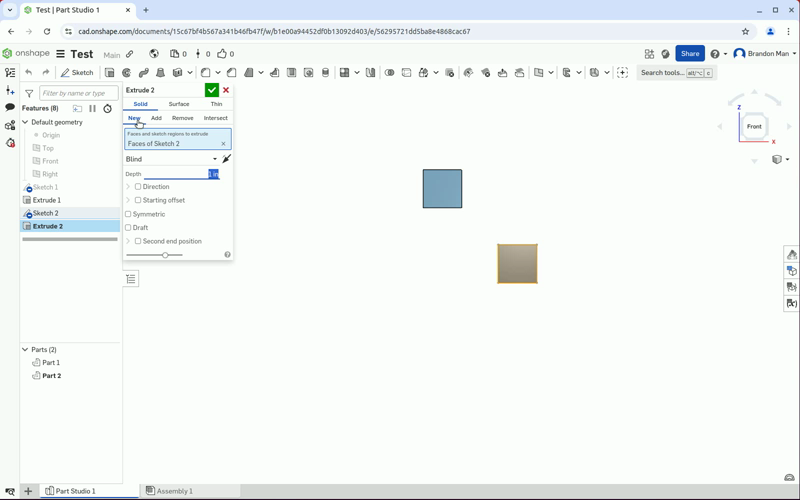
text(7.703)
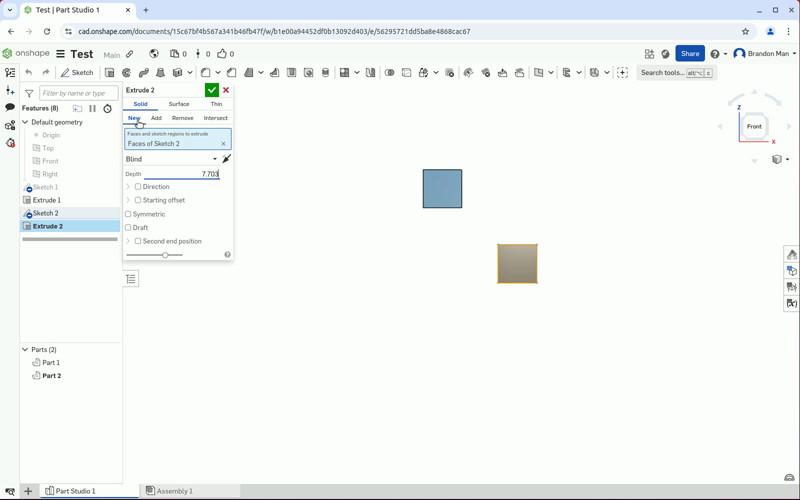
key(enter)
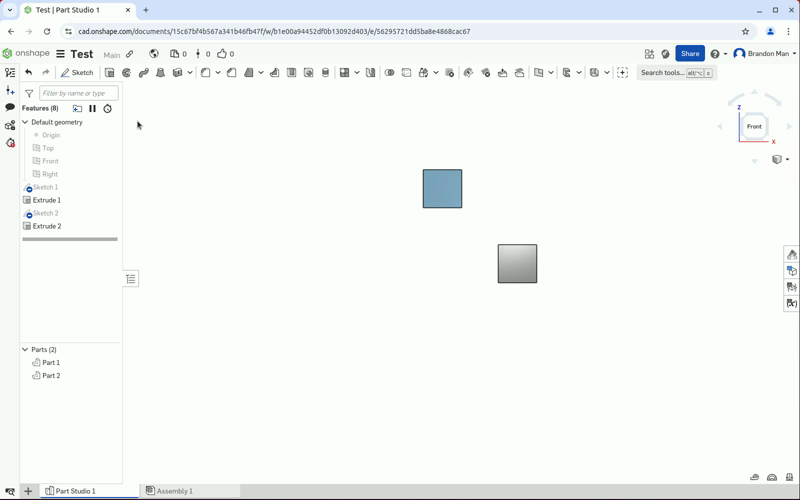
key(shift+h)
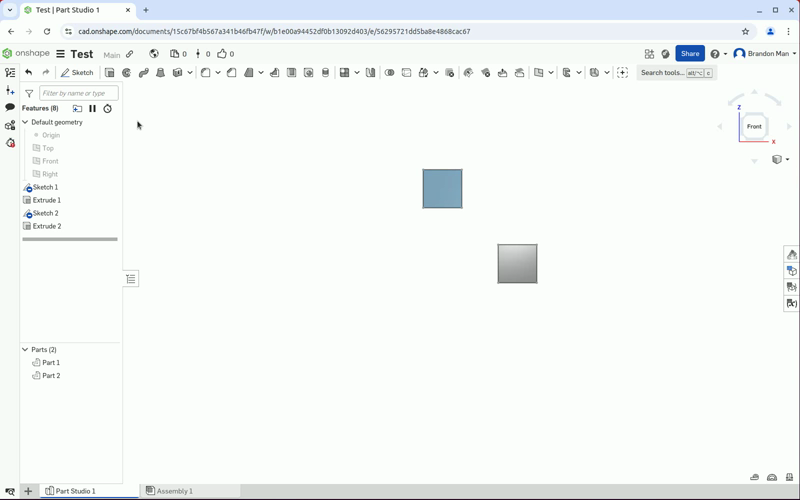
key(shift+h)
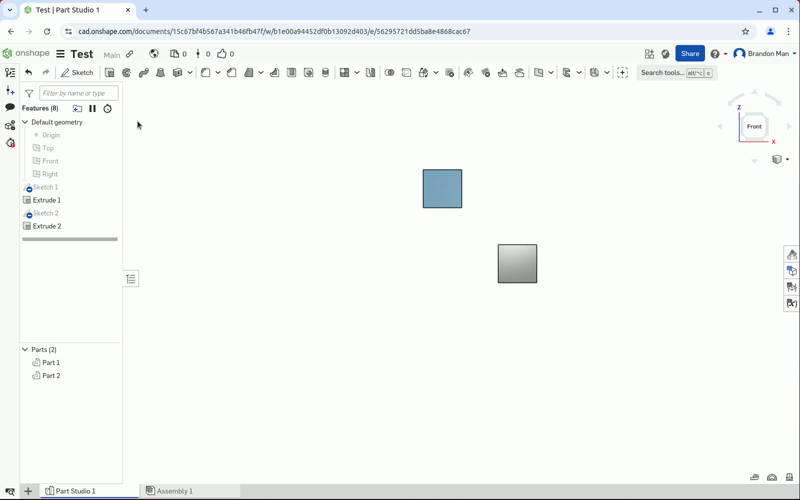
mouse_move(73, 189)
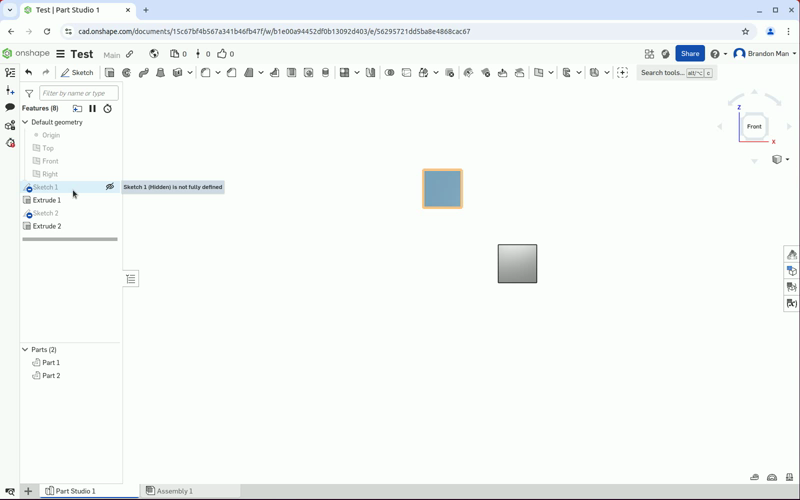
click(73, 189)
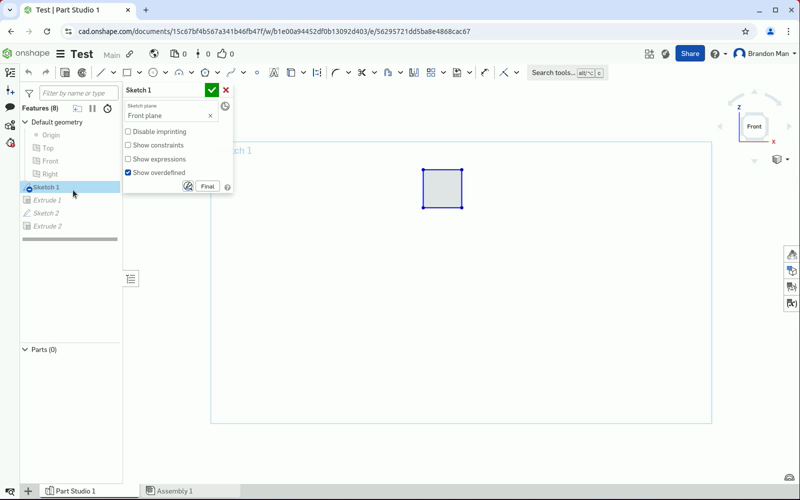
mouse_move(229, 92)
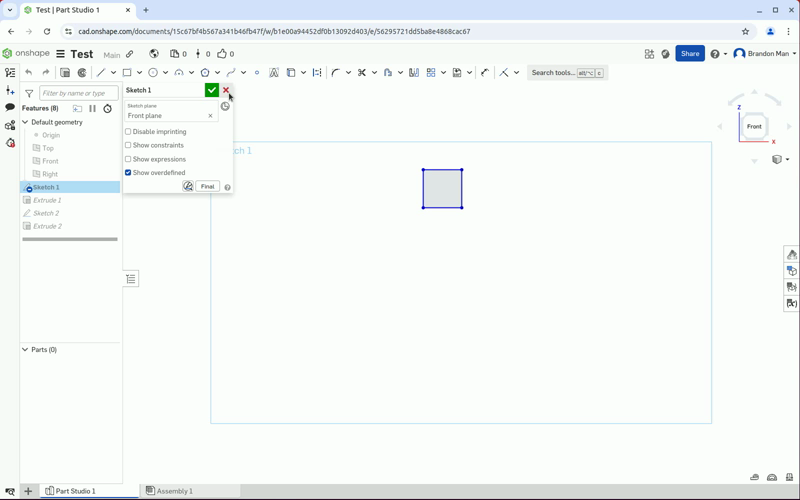
click(229, 92)
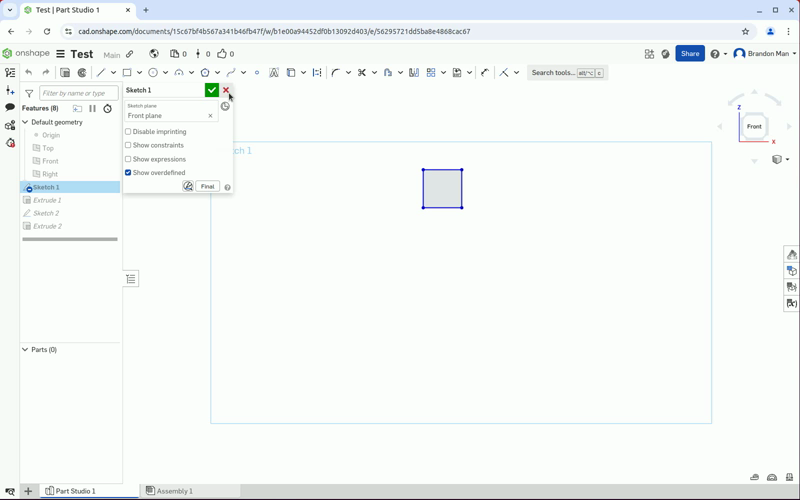
key(shift+s)
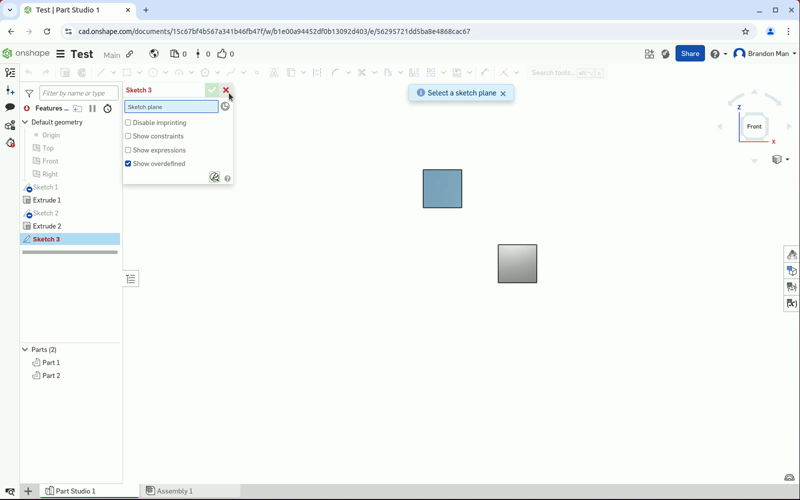
mouse_move(73, 163)
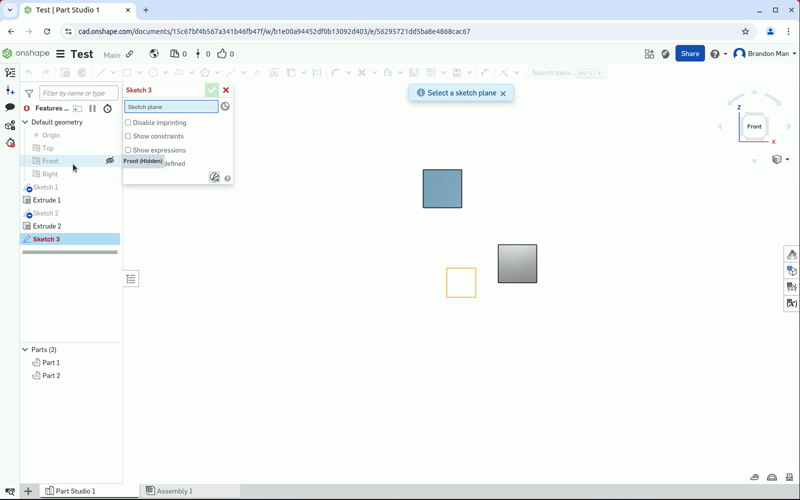
click(73, 163)
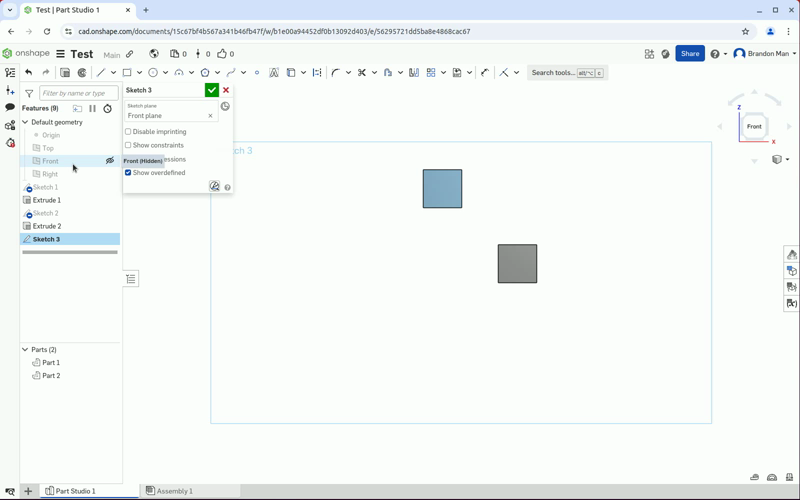
mouse_move(73, 352)
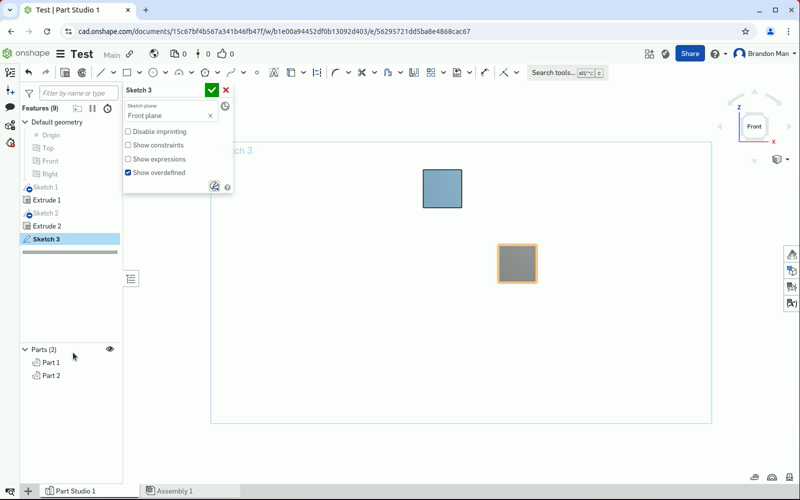
key(y)
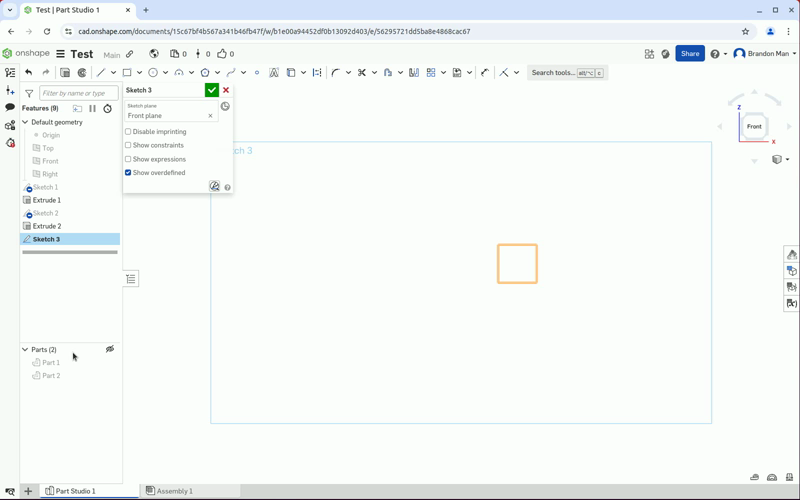
key(l)
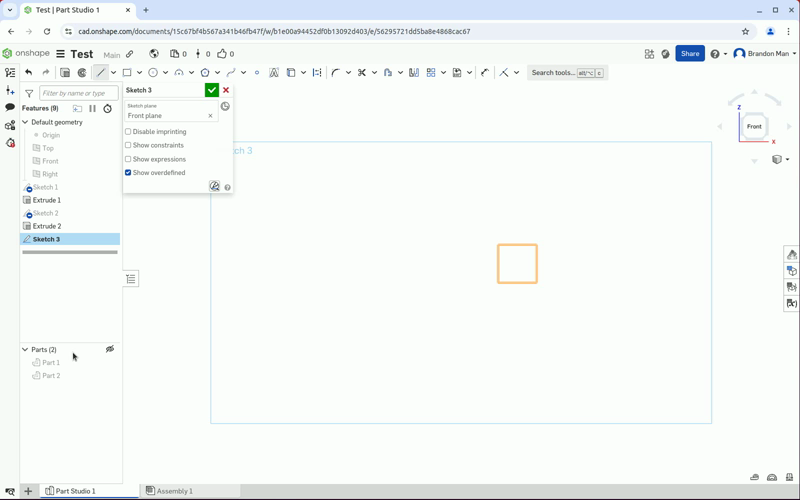
key_down(shift)
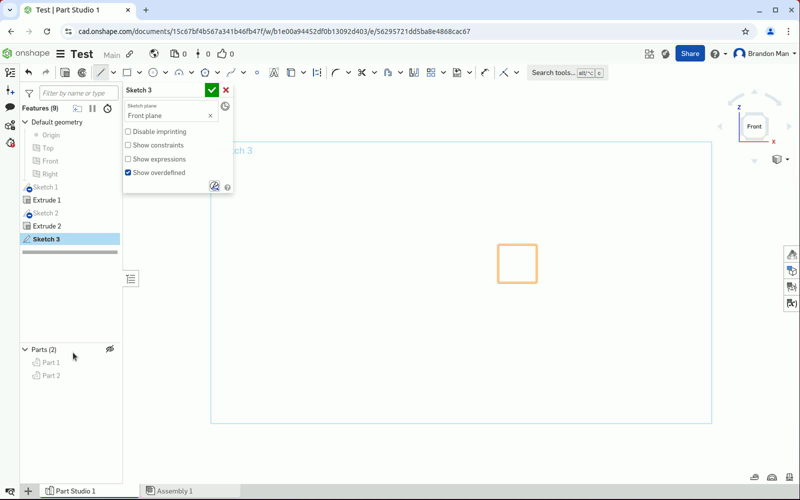
mouse_move(423, 245)
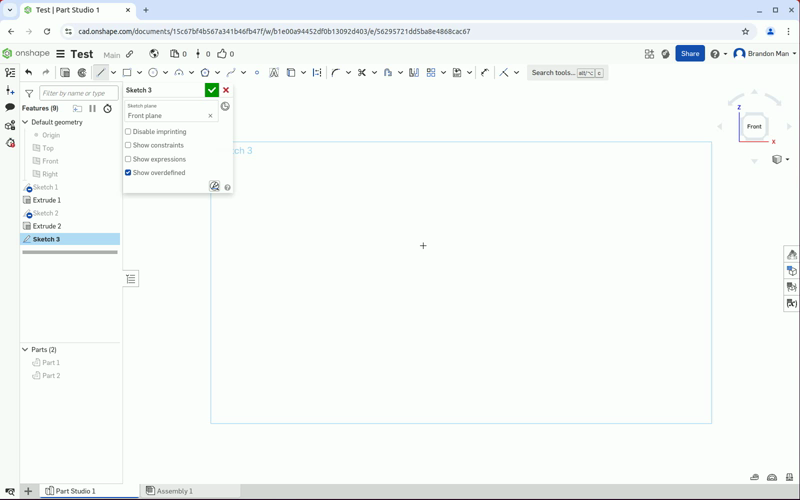
click(423, 245)
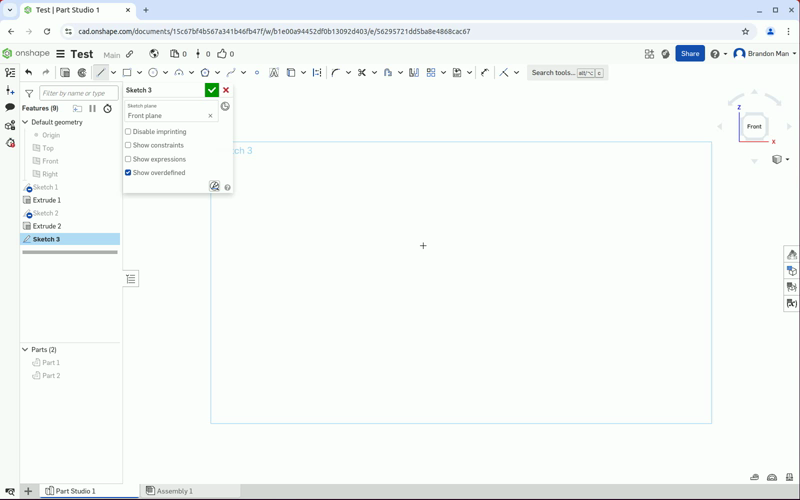
key_up(shift)
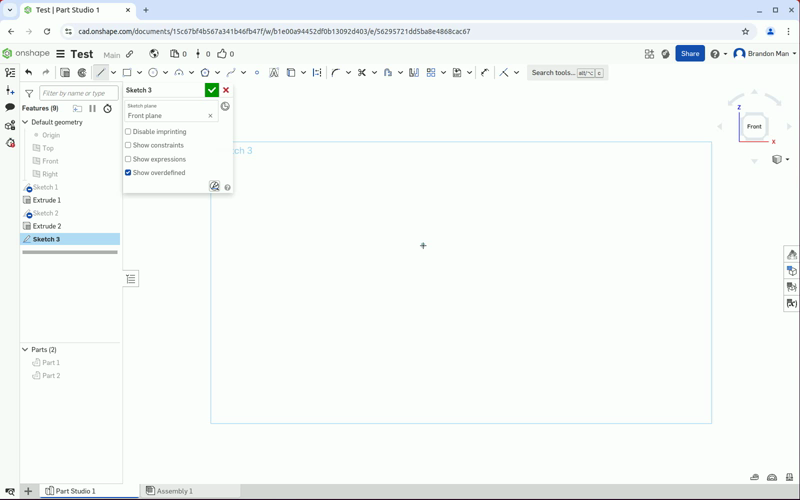
key_down(shift)
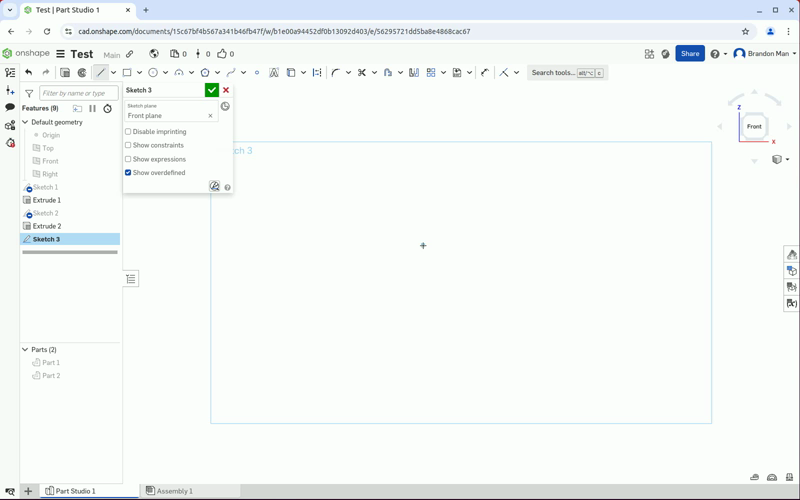
mouse_move(453, 245)
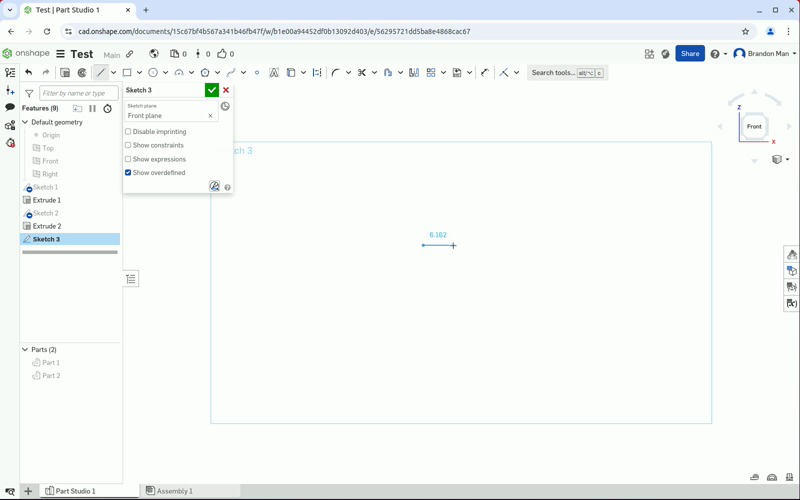
mouse_move(461, 245)
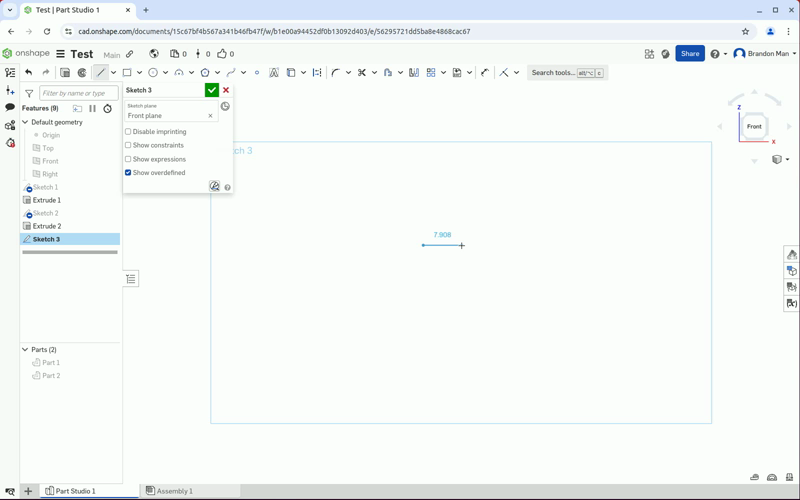
click(461, 245)
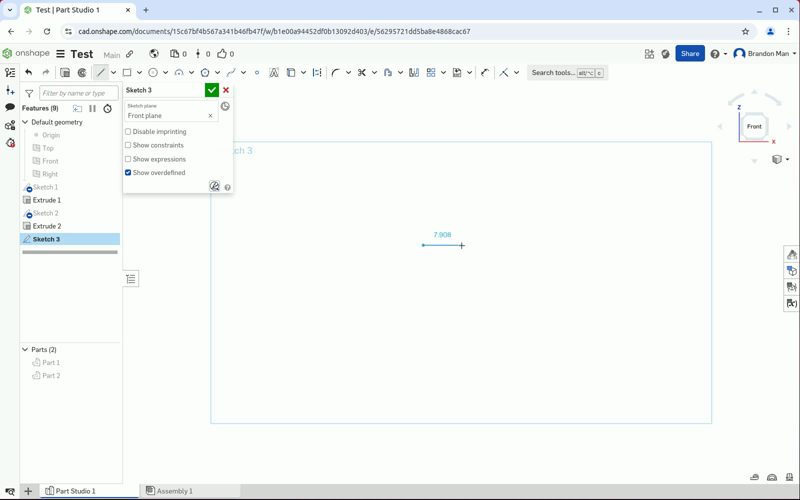
key_up(shift)
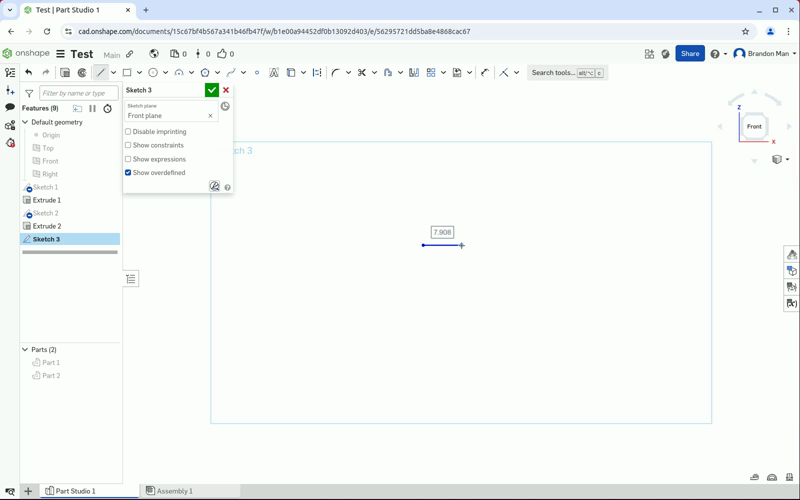
key_down(shift)
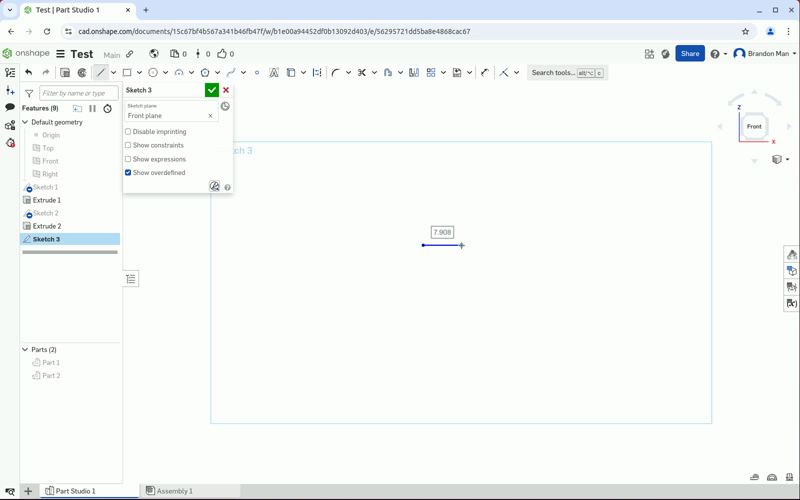
mouse_move(491, 245)
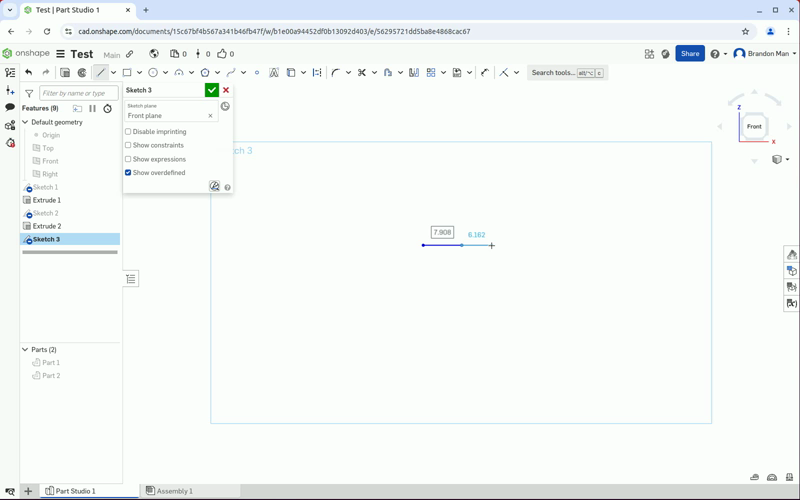
mouse_move(461, 207)
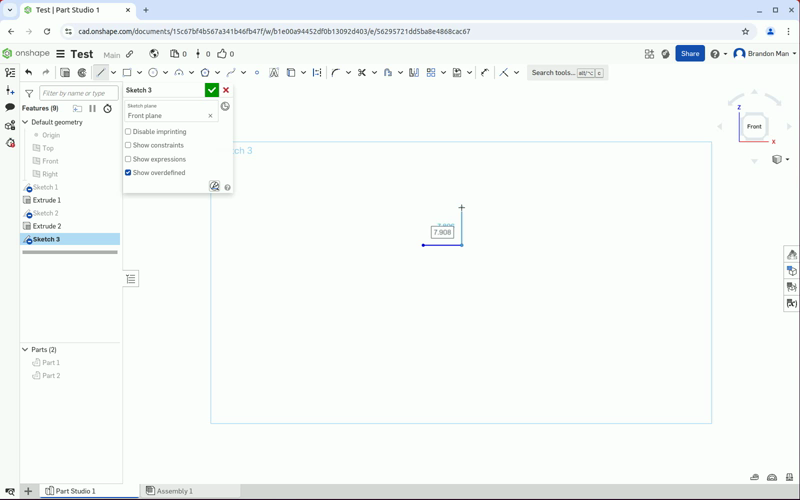
click(461, 207)
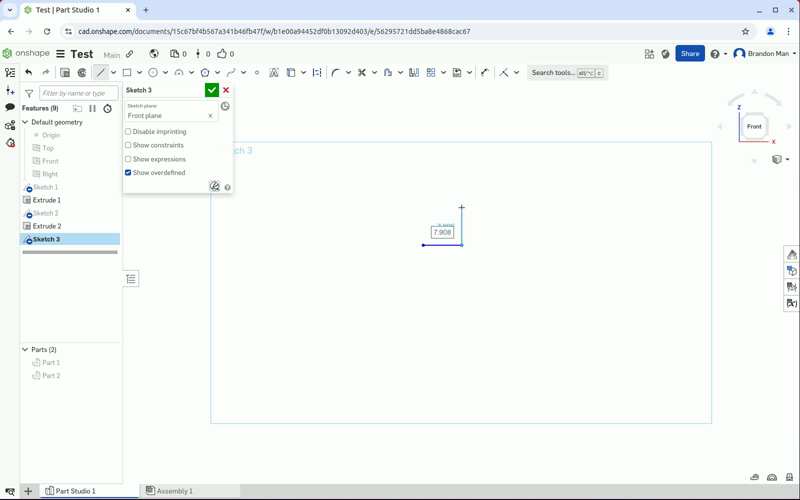
key_up(shift)
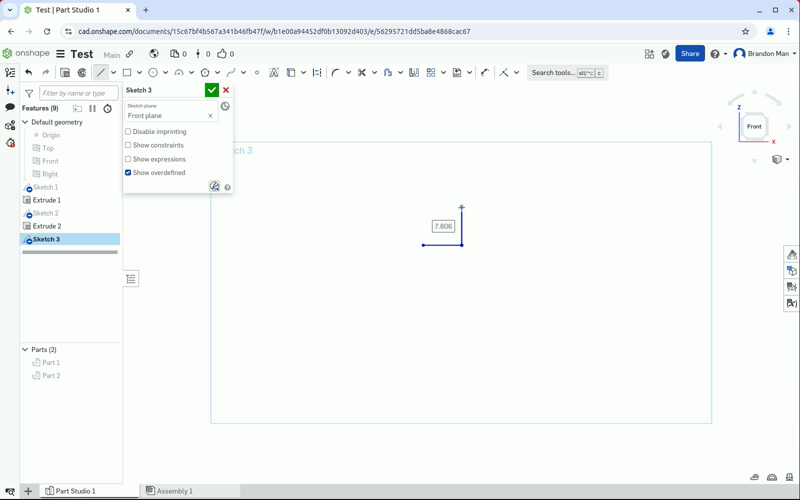
key_down(shift)
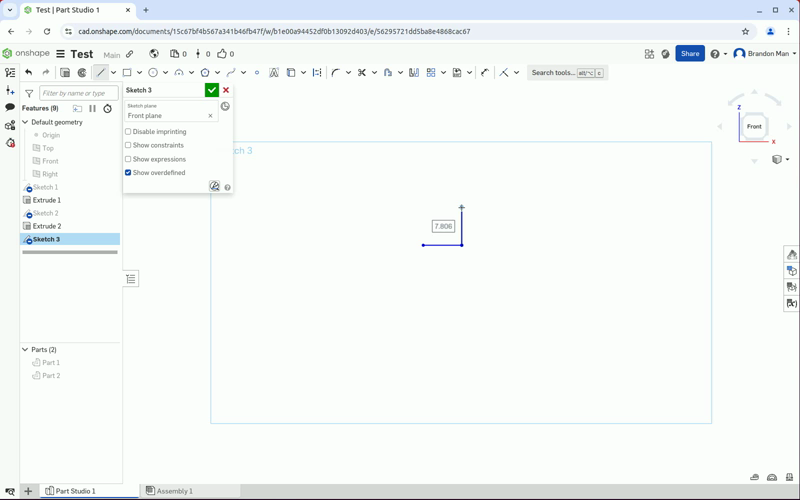
mouse_move(491, 207)
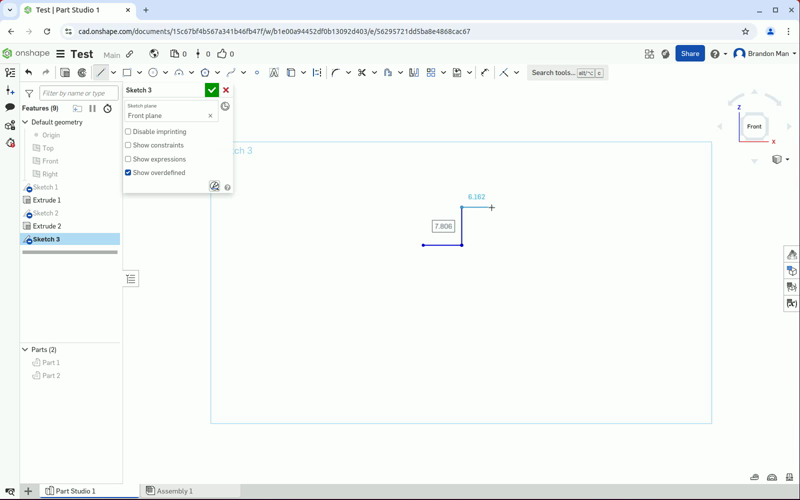
mouse_move(423, 207)
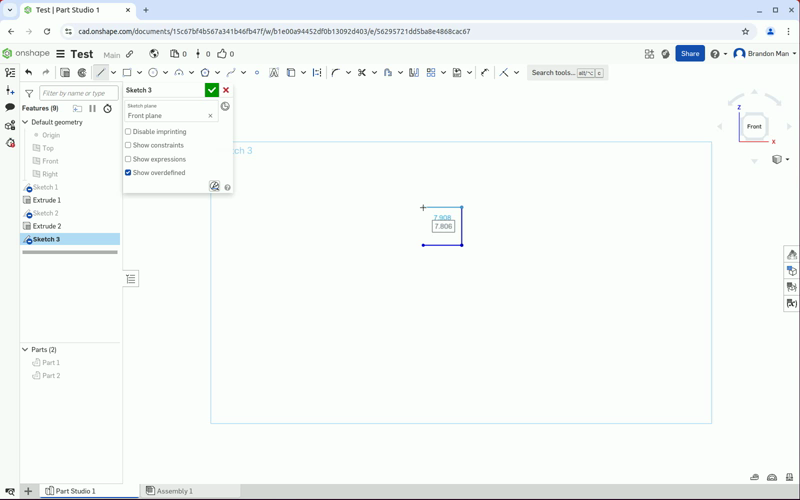
click(423, 207)
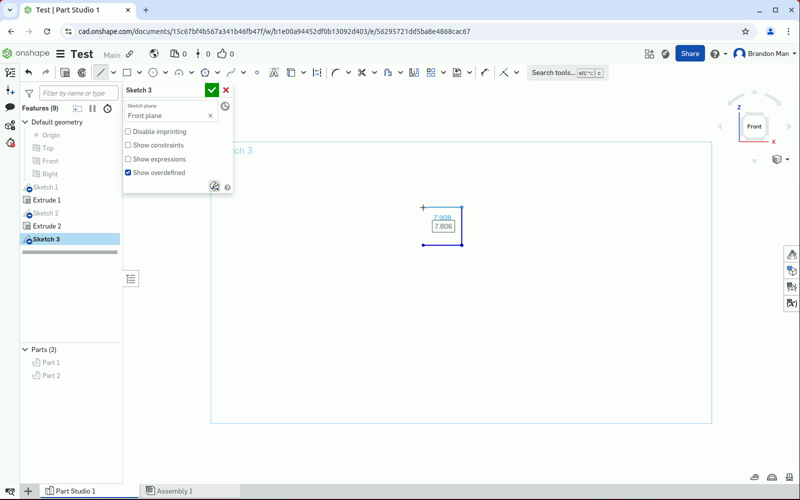
key_up(shift)
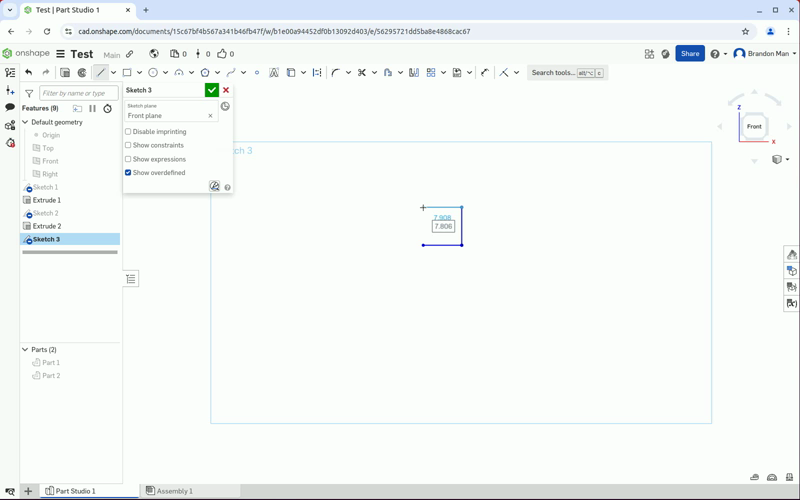
mouse_move(453, 207)
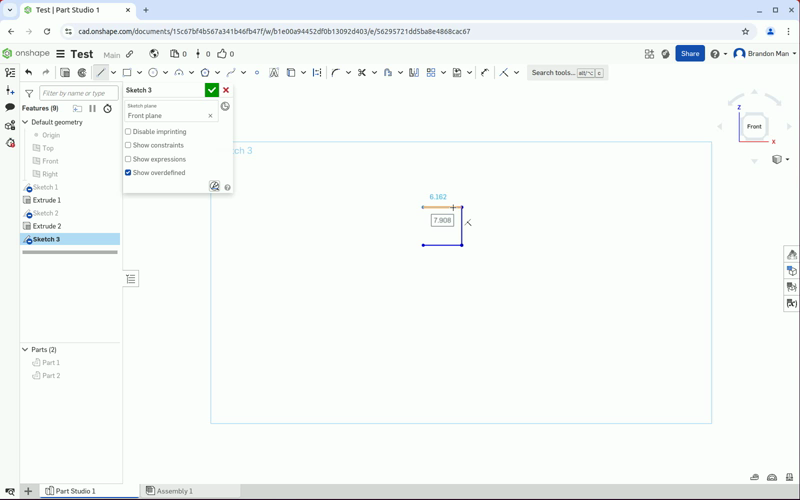
key_down(shift)
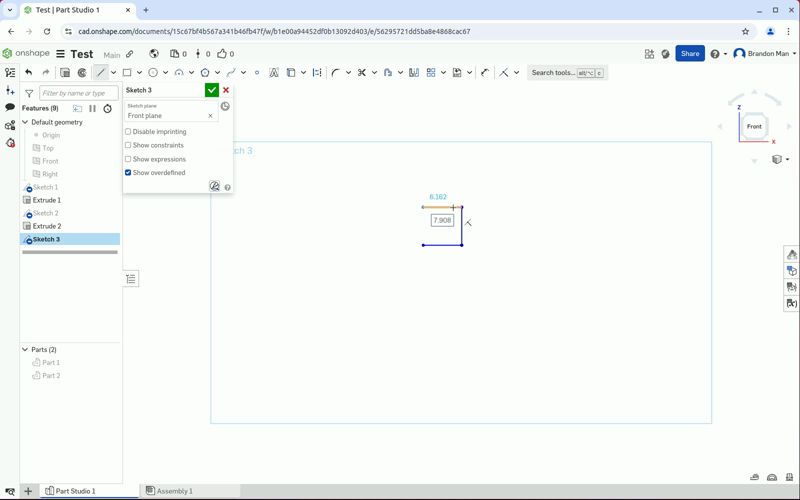
mouse_move(423, 245)
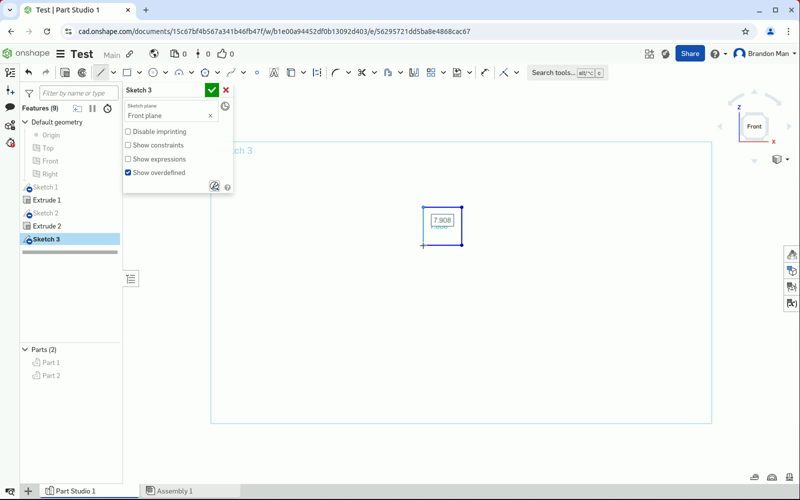
key_up(shift)
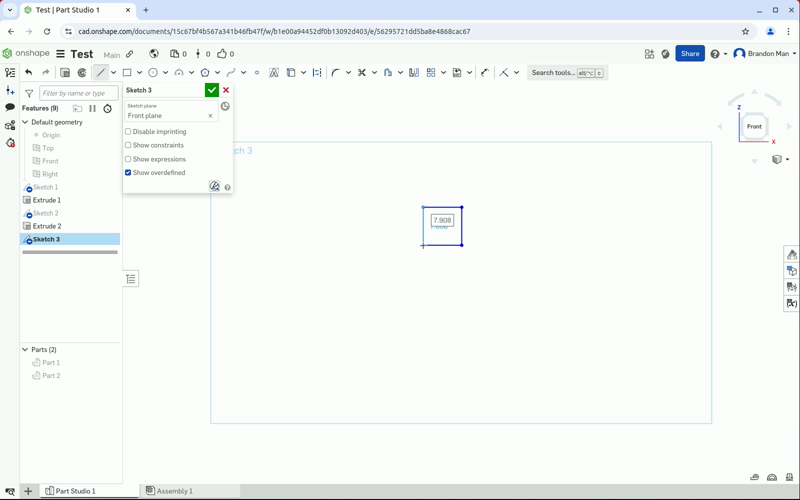
click(423, 245)
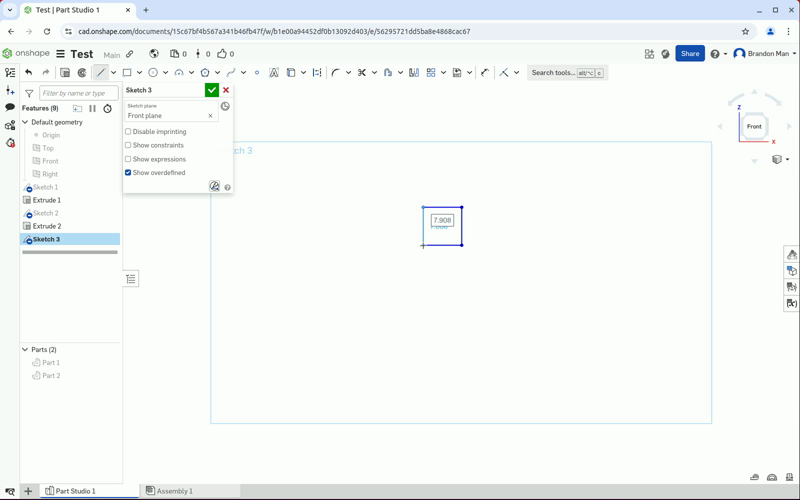
key(esc)
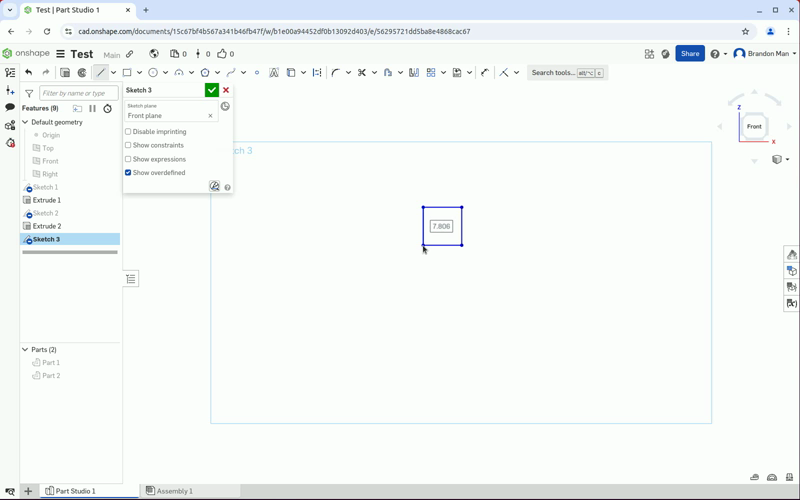
mouse_move(454, 225)
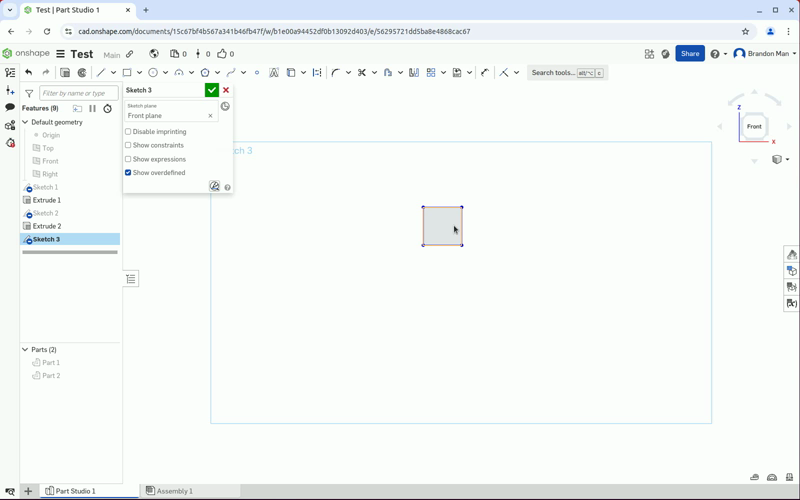
scroll(6)
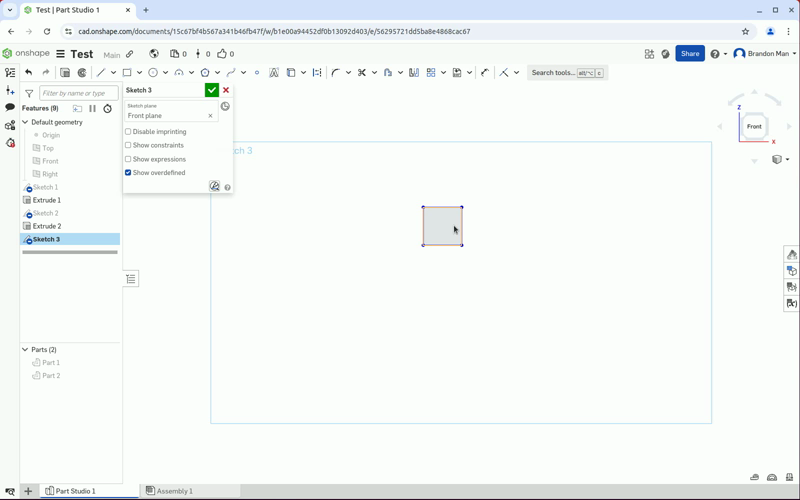
scroll(6)
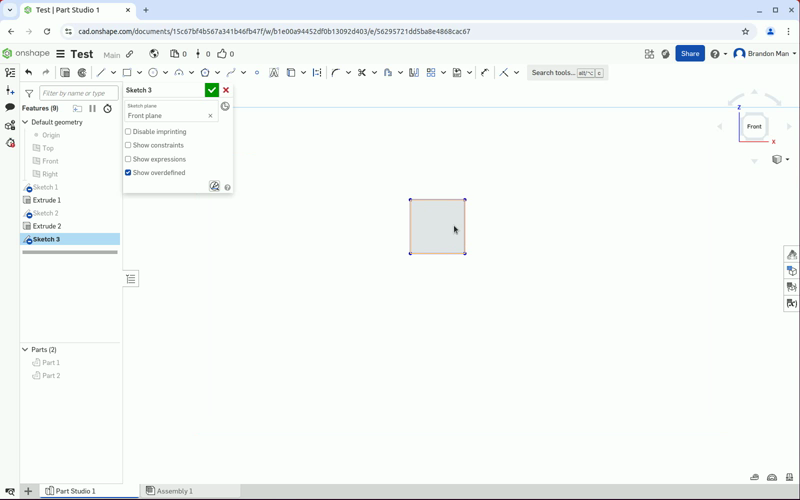
scroll(6)
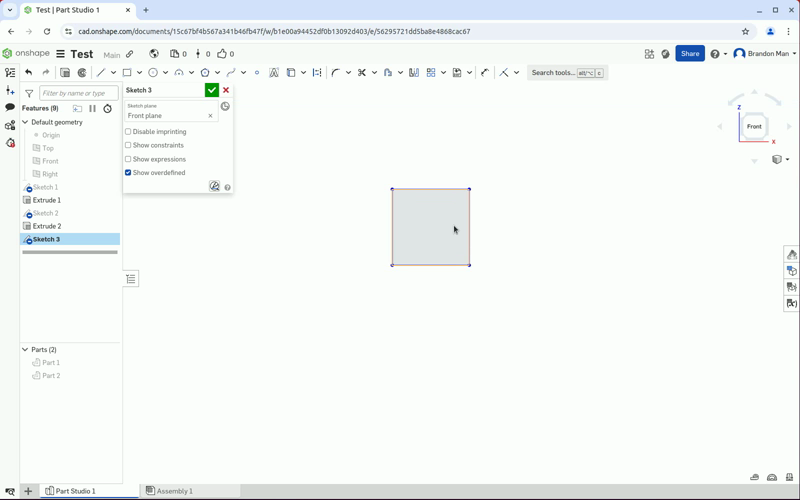
scroll(6)
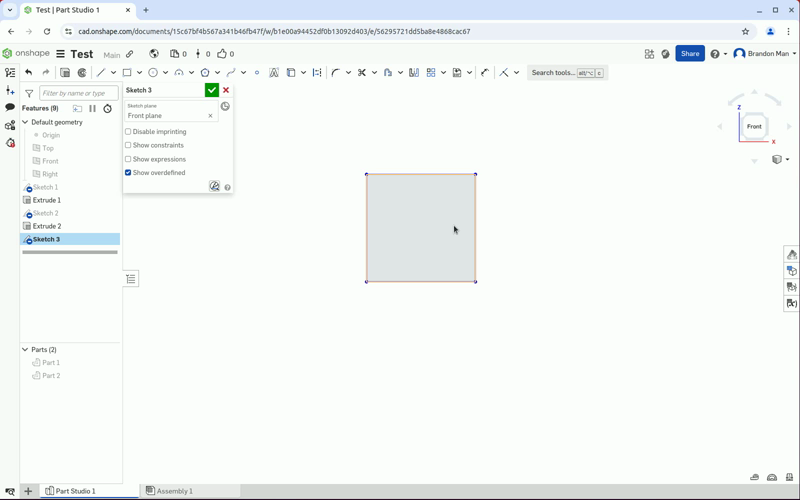
scroll(6)
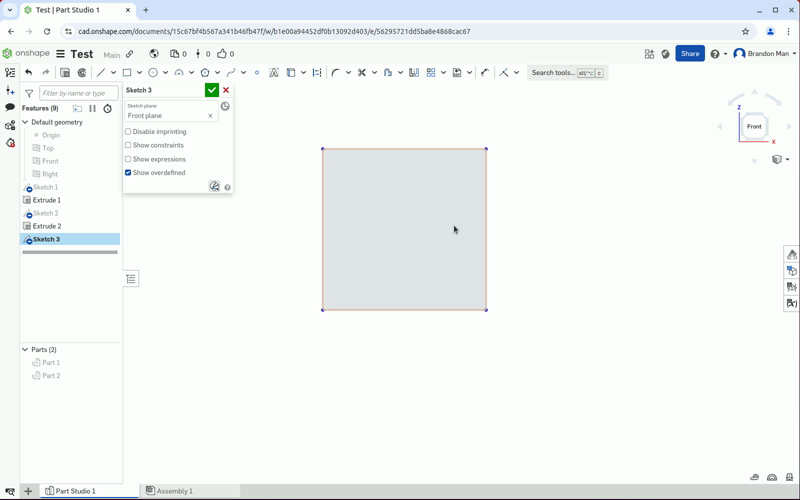
scroll(6)
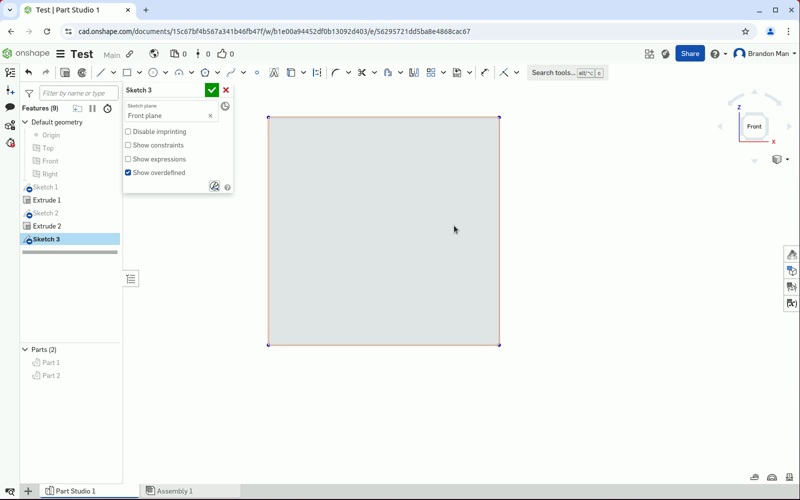
scroll(6)
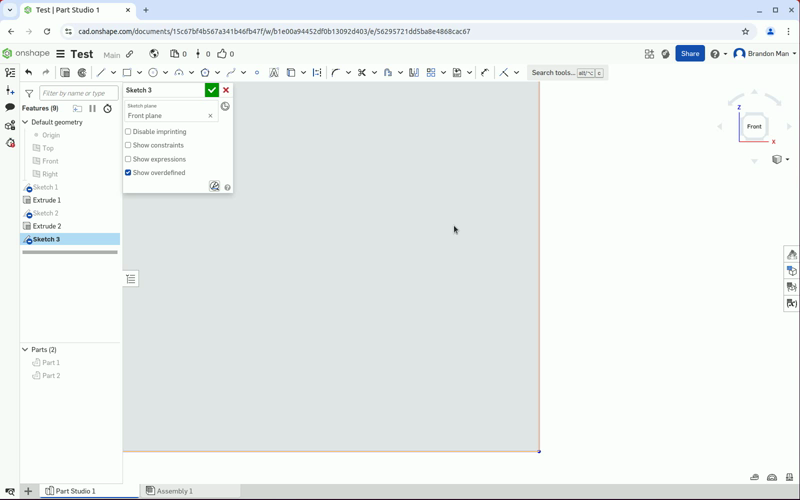
click(454, 225)
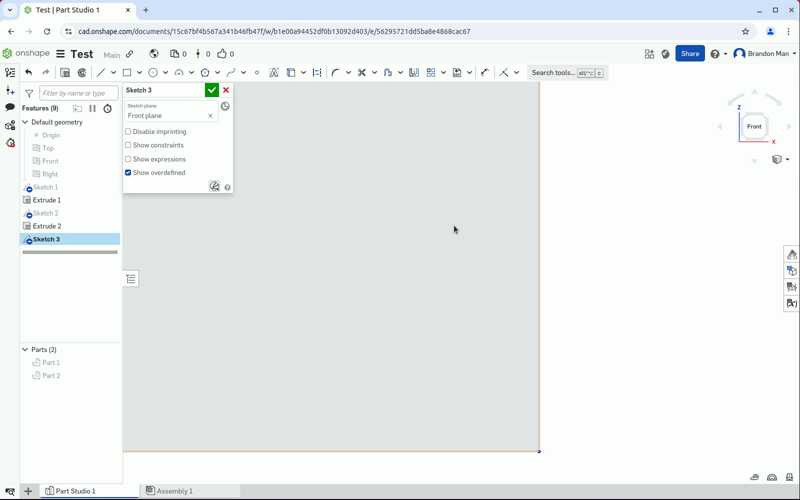
scroll(-6)
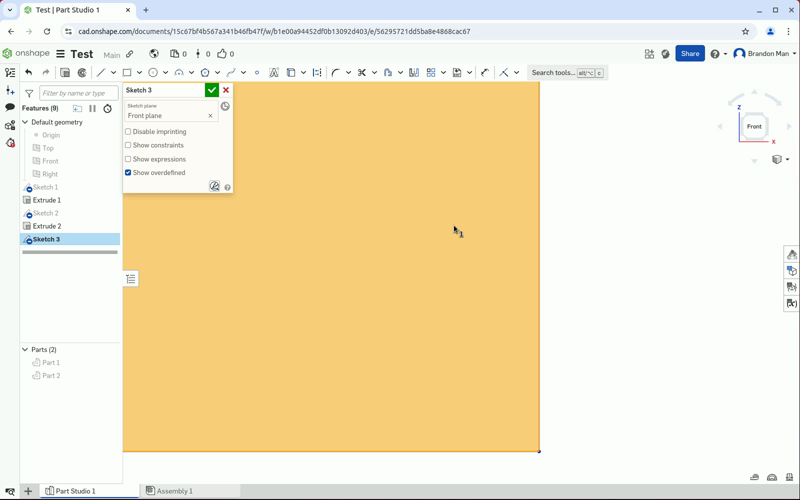
scroll(-6)
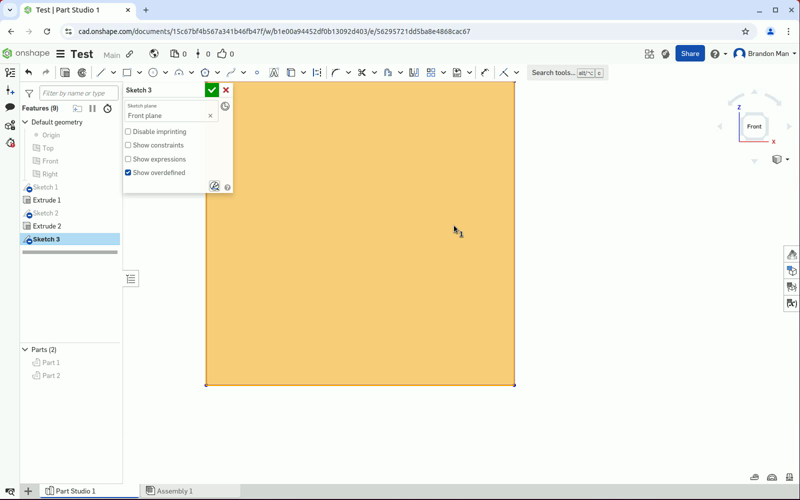
scroll(-6)
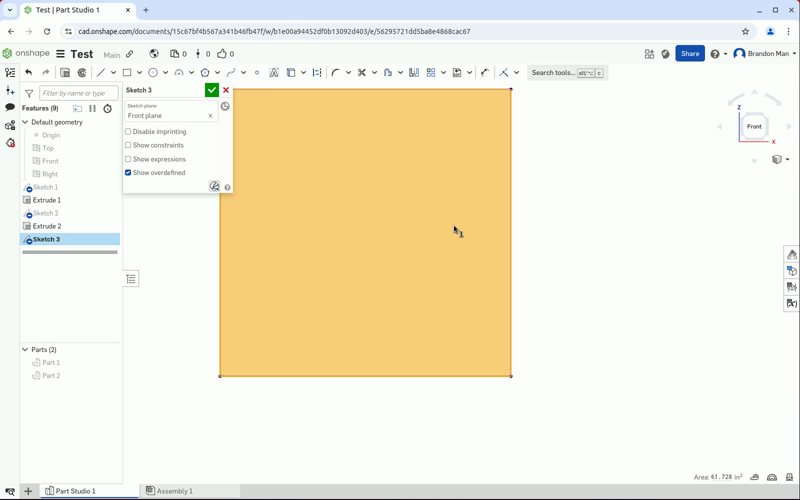
scroll(-6)
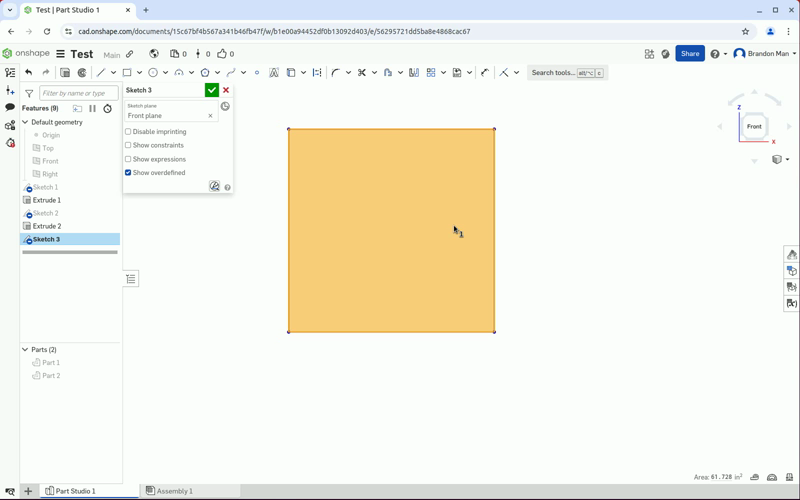
scroll(-6)
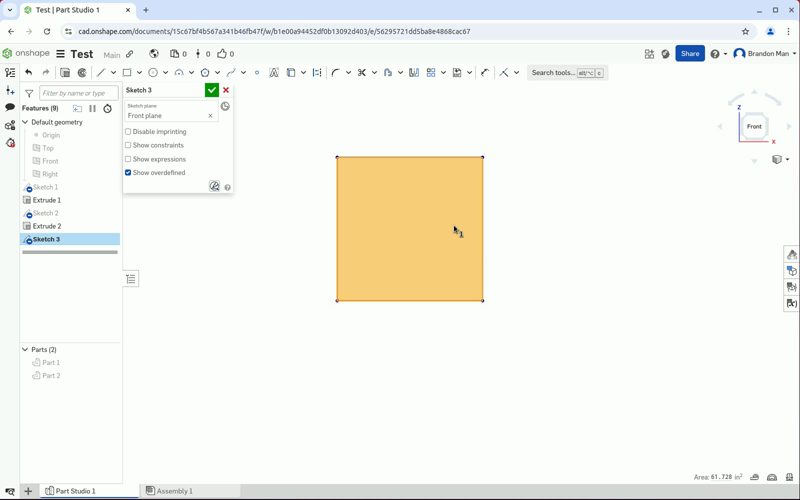
scroll(-6)
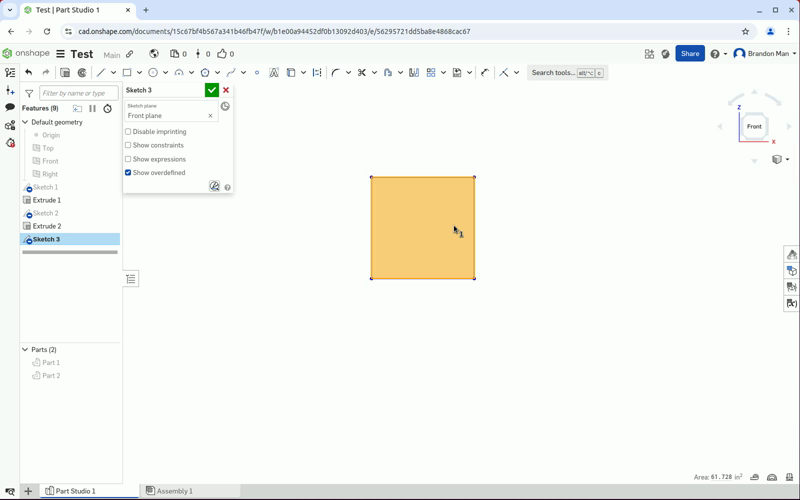
scroll(-6)
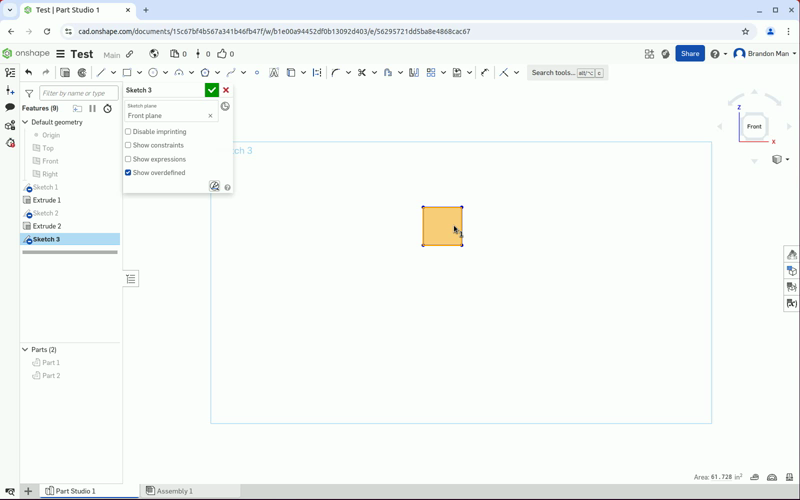
mouse_move(73, 352)
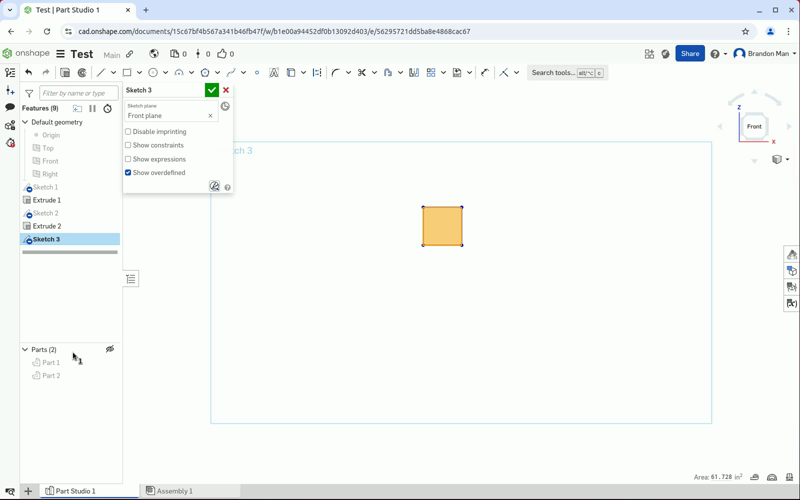
key(shift+y)
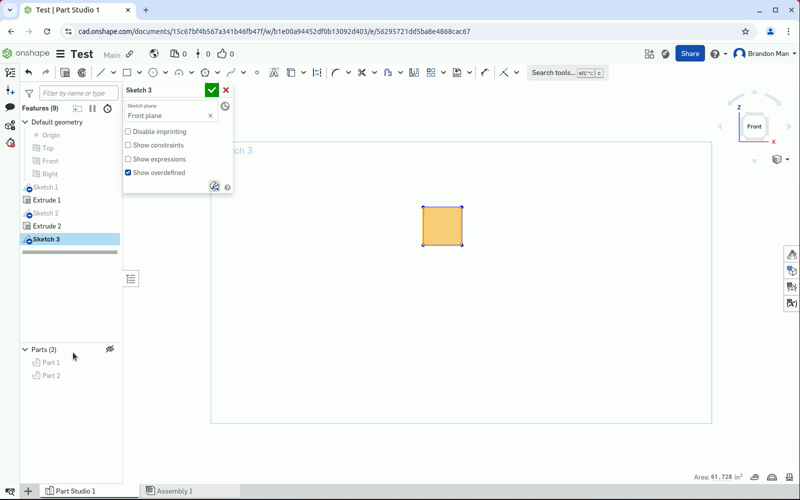
key(shift+e)
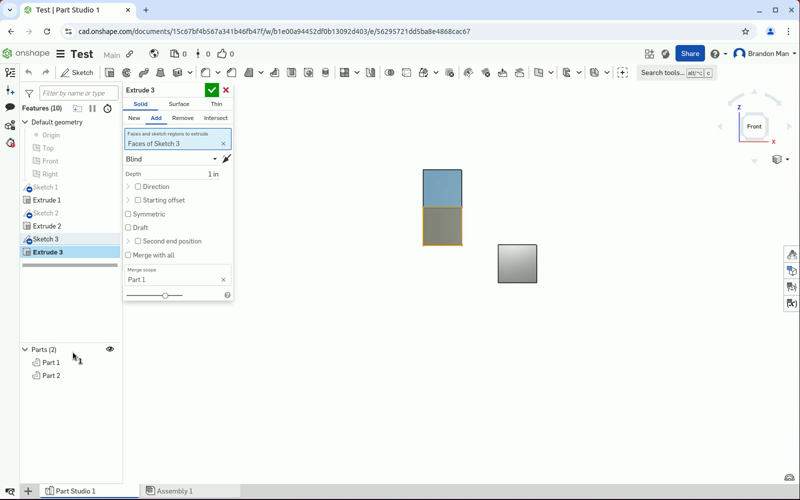
mouse_move(143, 106)
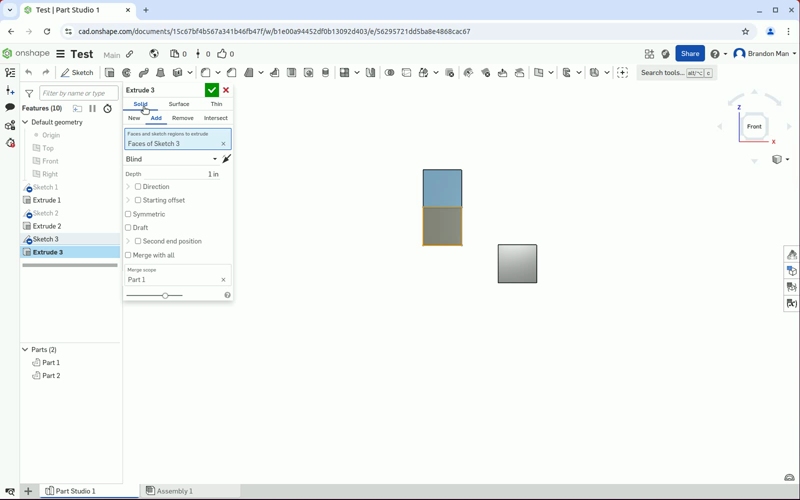
click(143, 106)
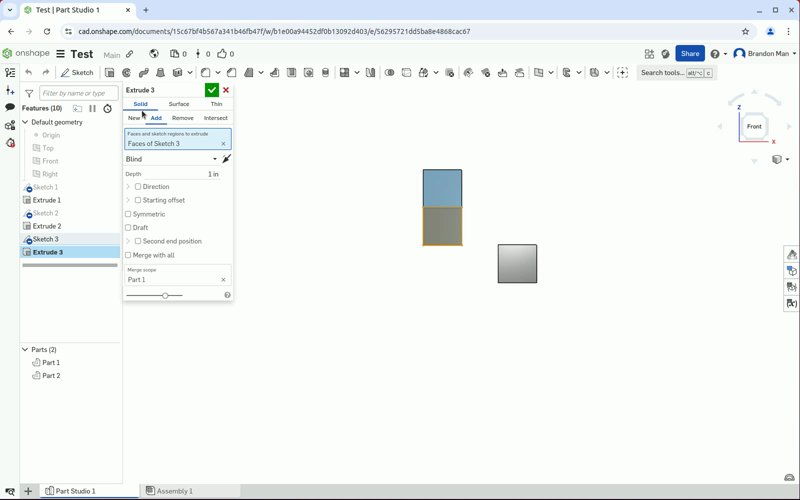
mouse_move(137, 120)
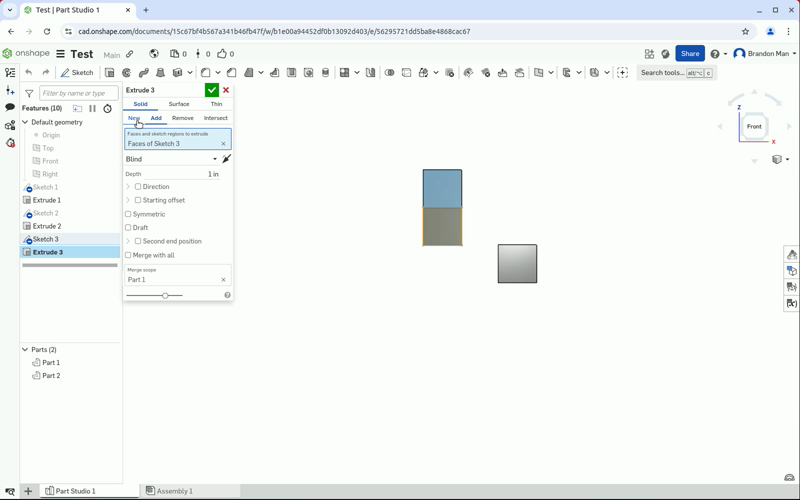
click(137, 120)
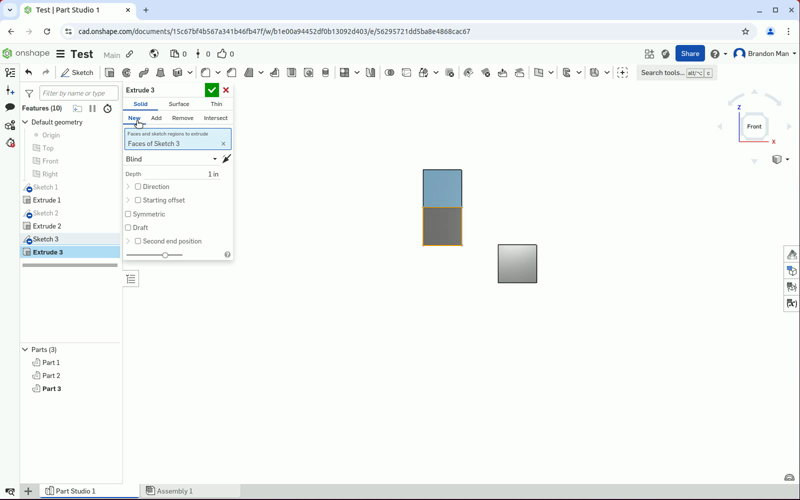
key(tab, 4)
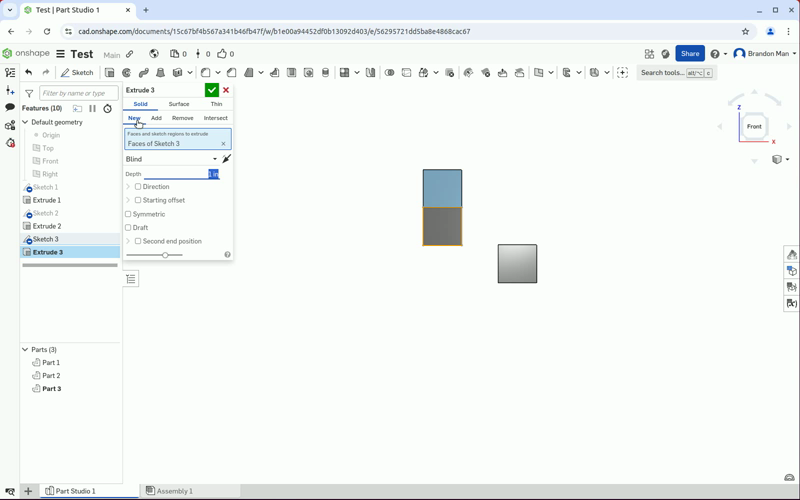
text(7.703)
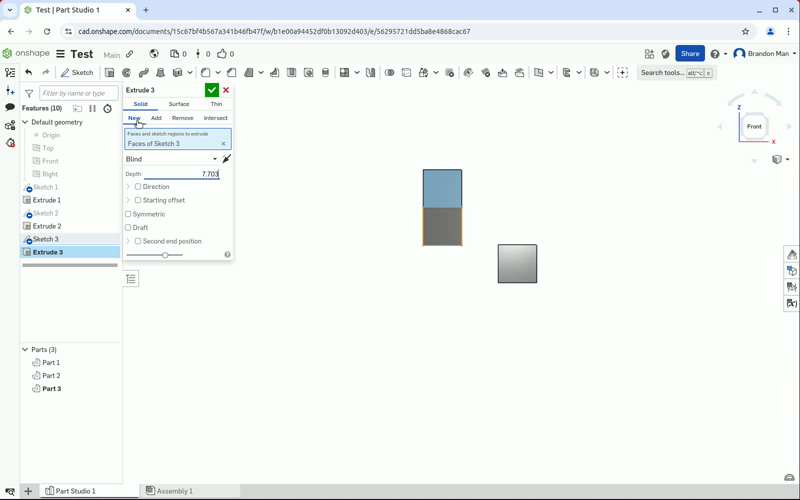
key(enter)
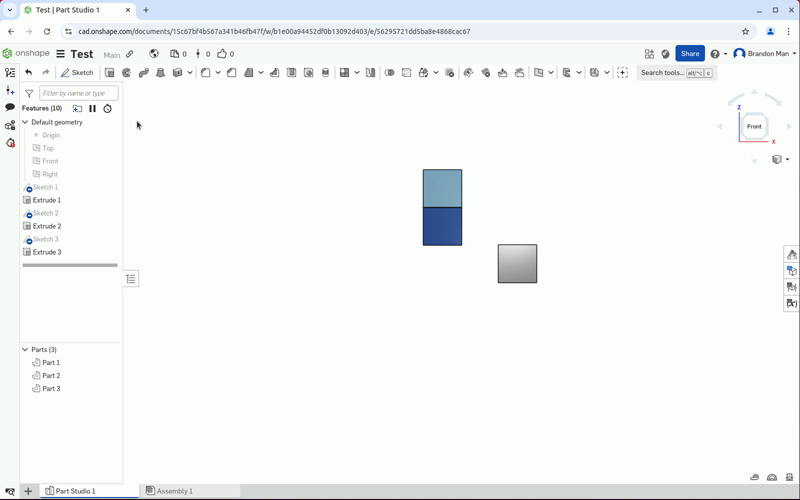
key(shift+h)
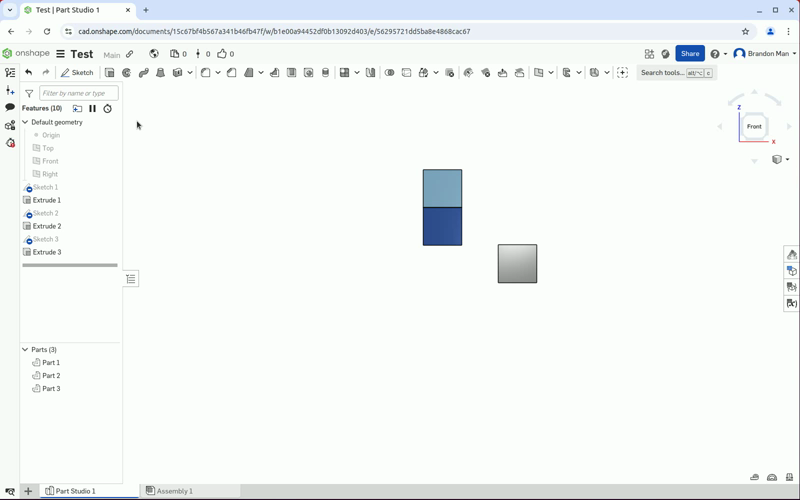
key(shift+h)
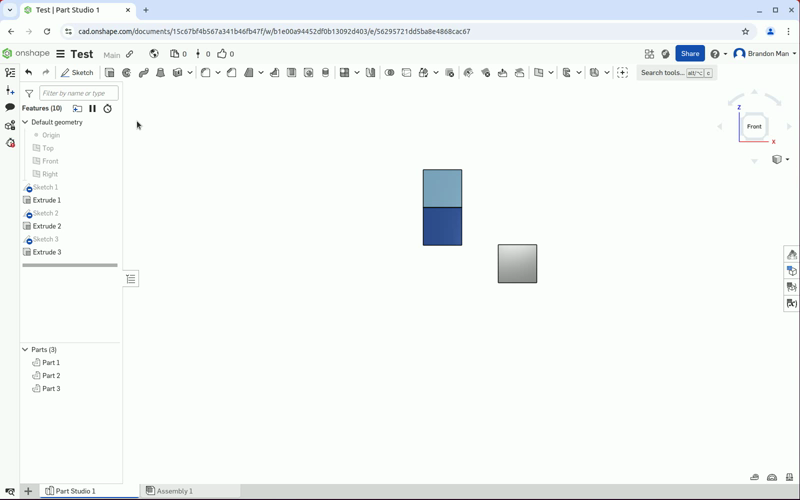
mouse_move(73, 189)
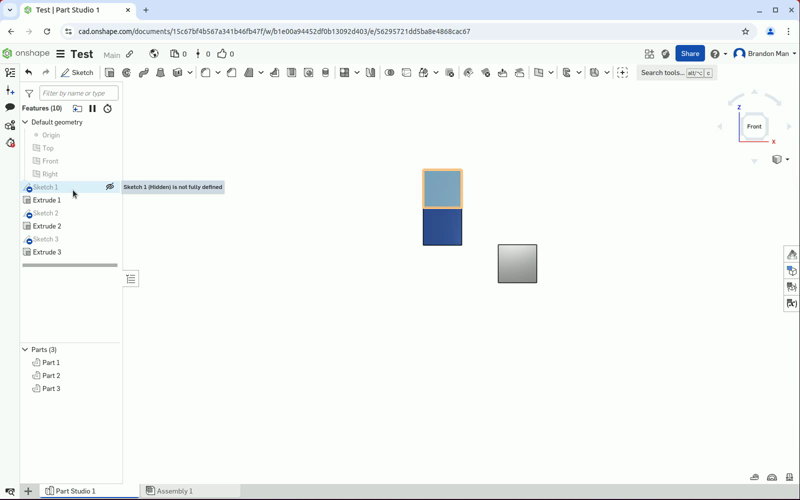
click(73, 189)
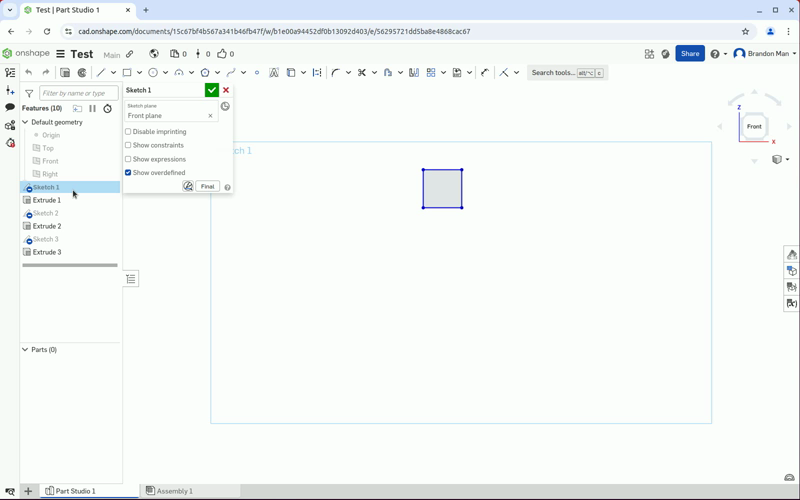
mouse_move(229, 92)
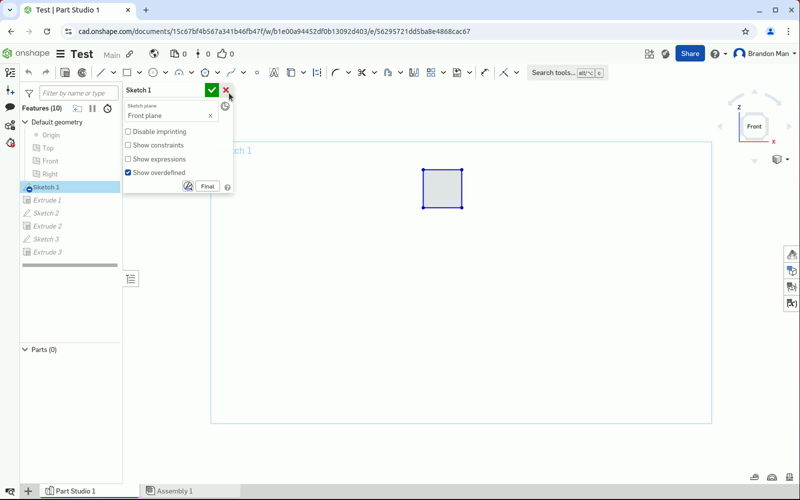
click(229, 92)
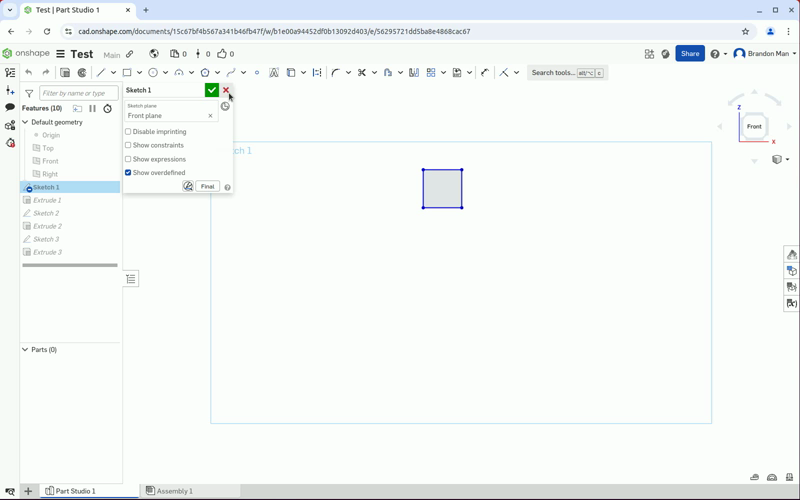
key(shift+s)
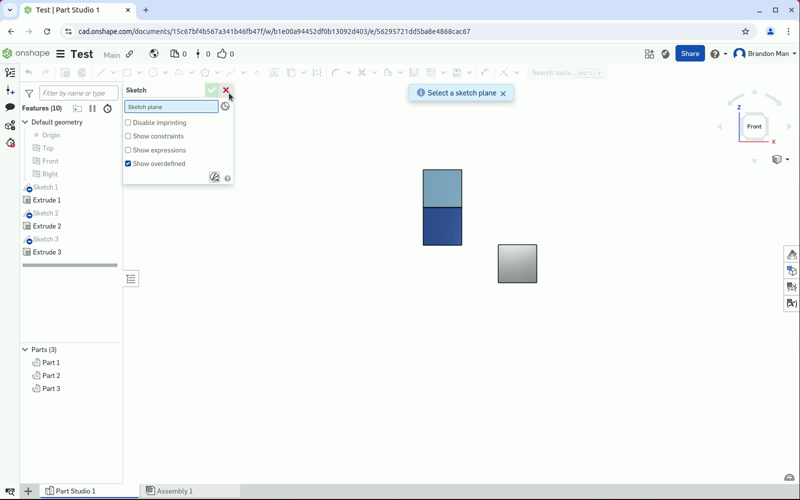
mouse_move(73, 163)
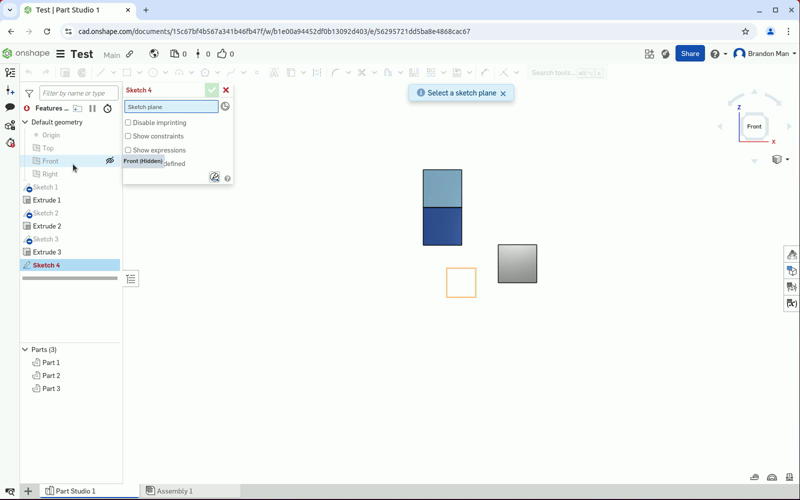
click(73, 163)
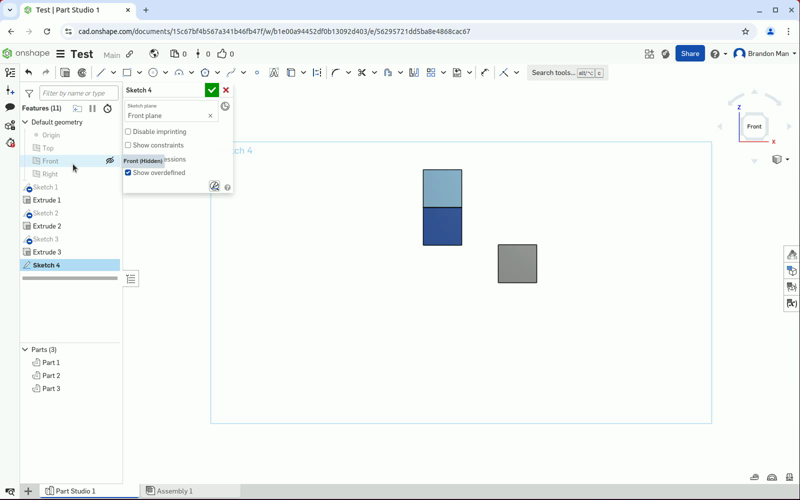
mouse_move(73, 352)
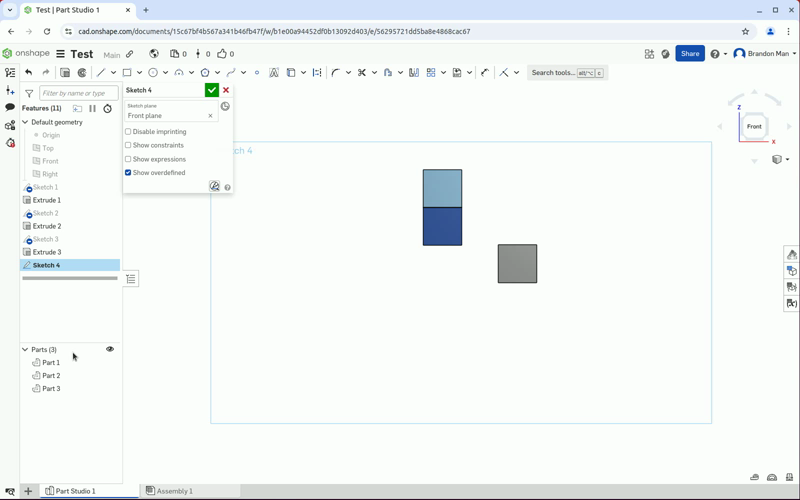
key(y)
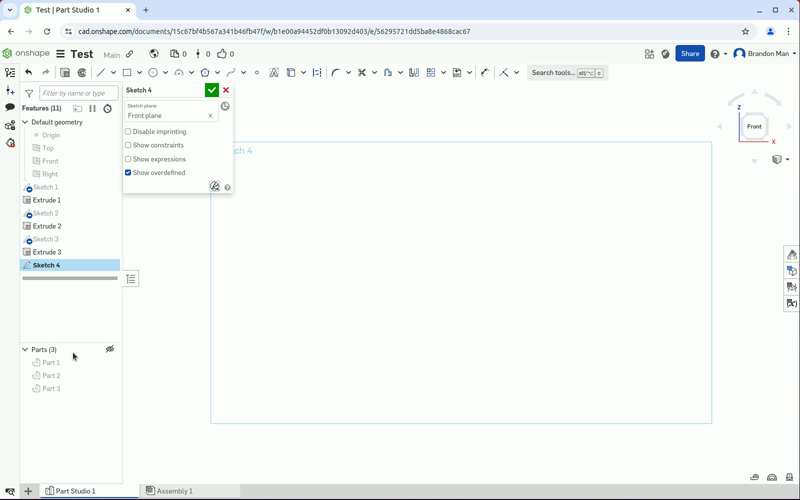
key(l)
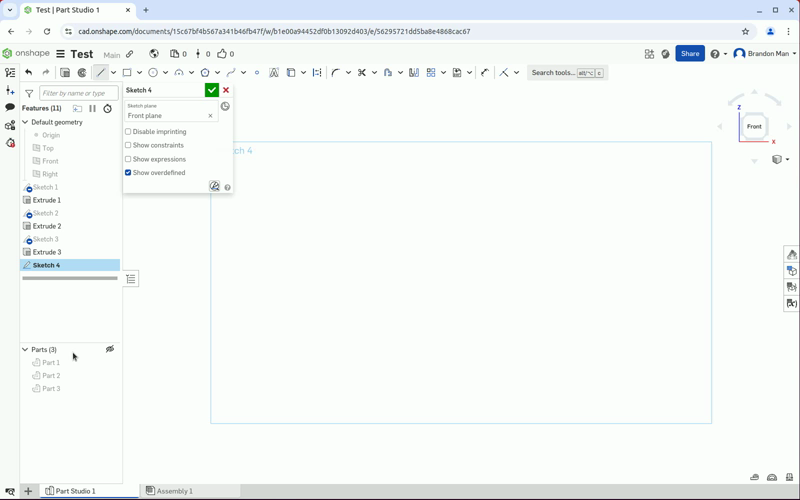
key_down(shift)
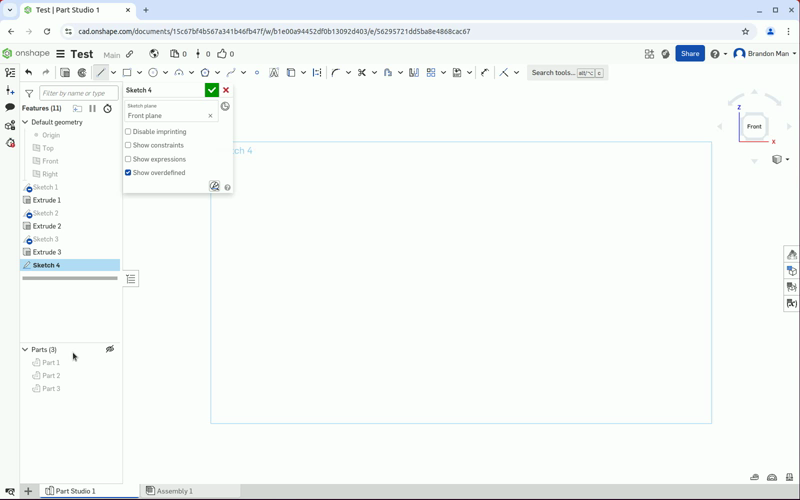
mouse_move(423, 282)
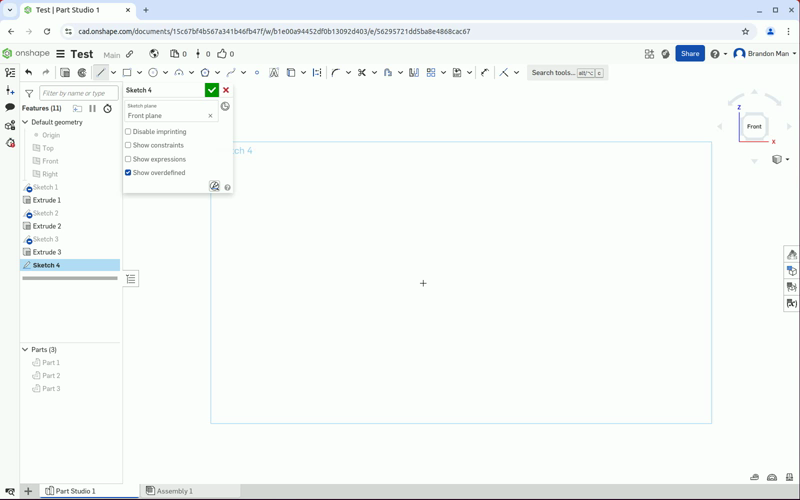
click(423, 282)
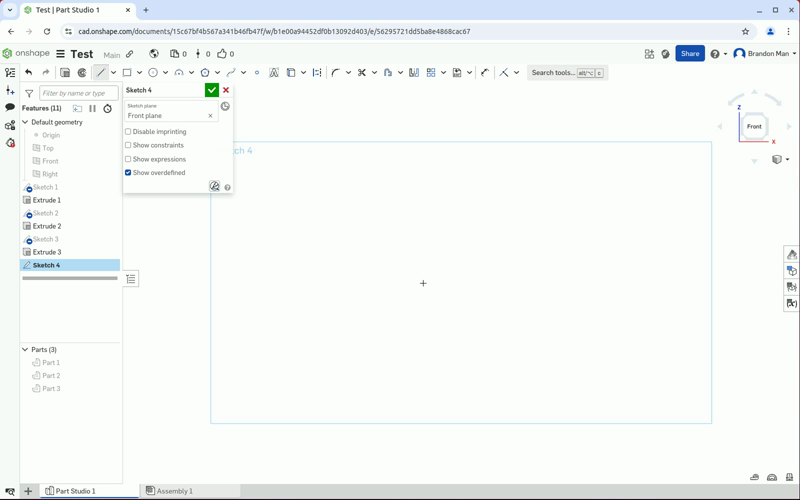
key_up(shift)
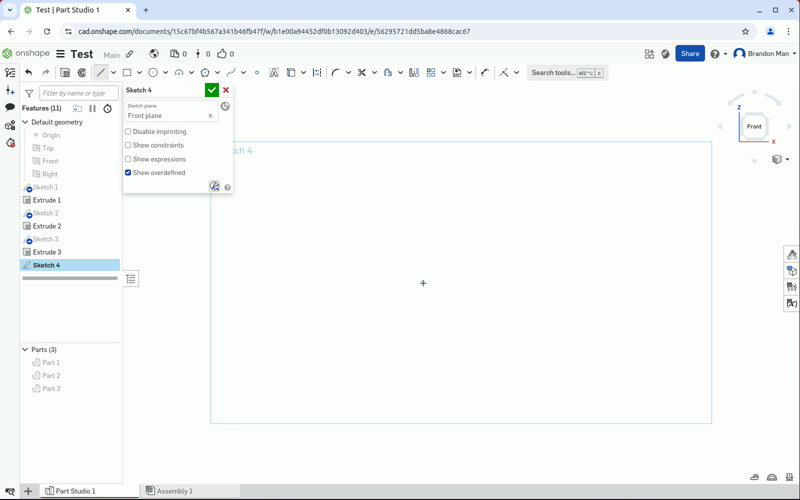
key_down(shift)
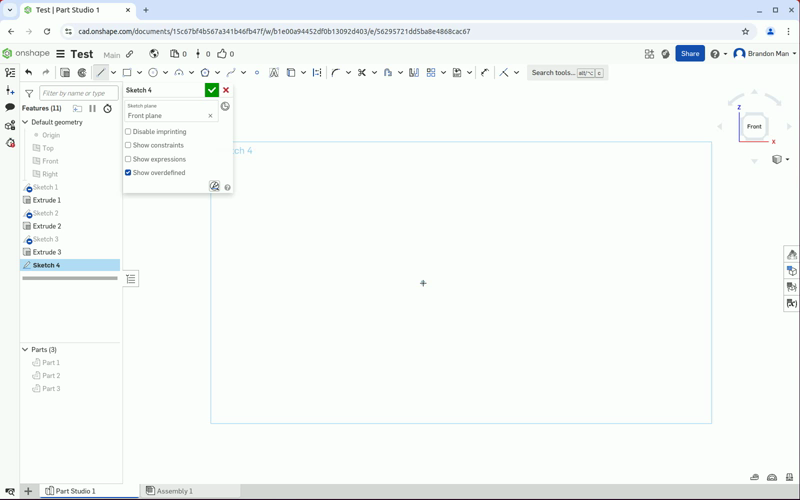
mouse_move(453, 282)
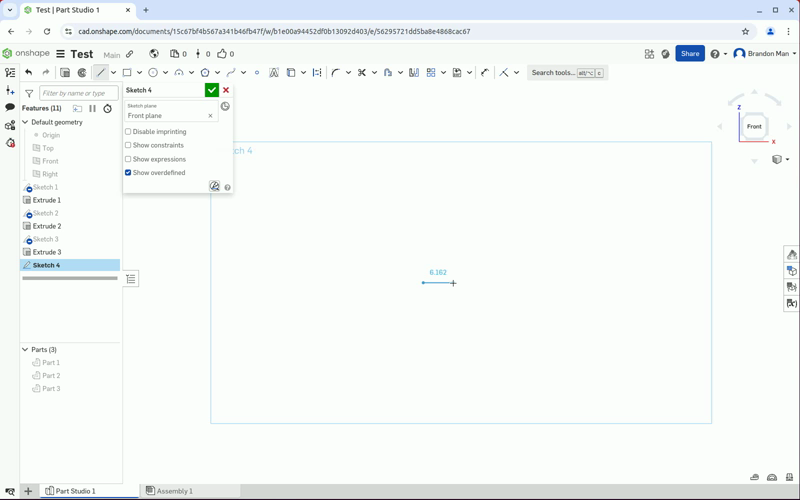
mouse_move(461, 282)
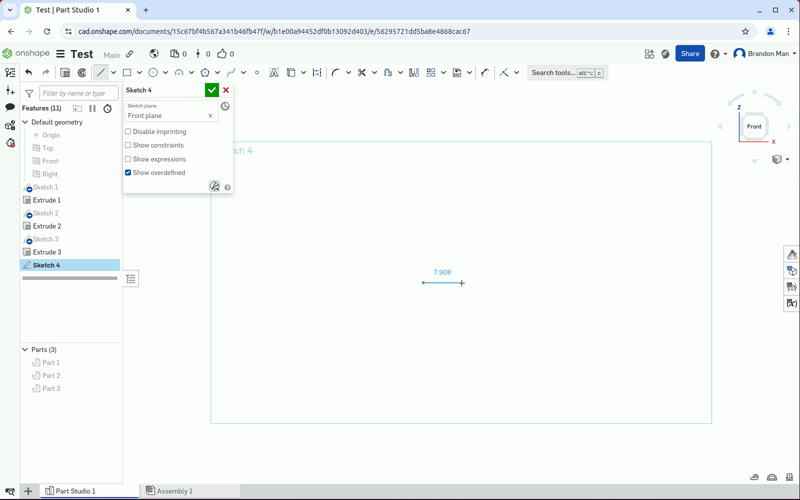
click(461, 282)
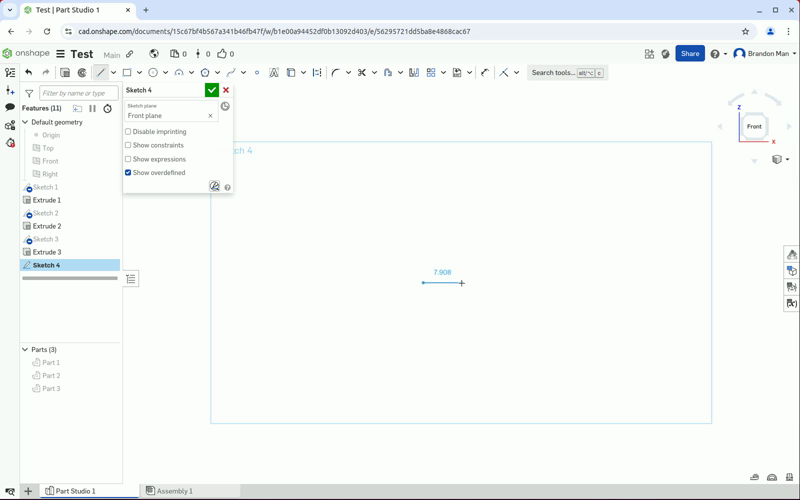
key_up(shift)
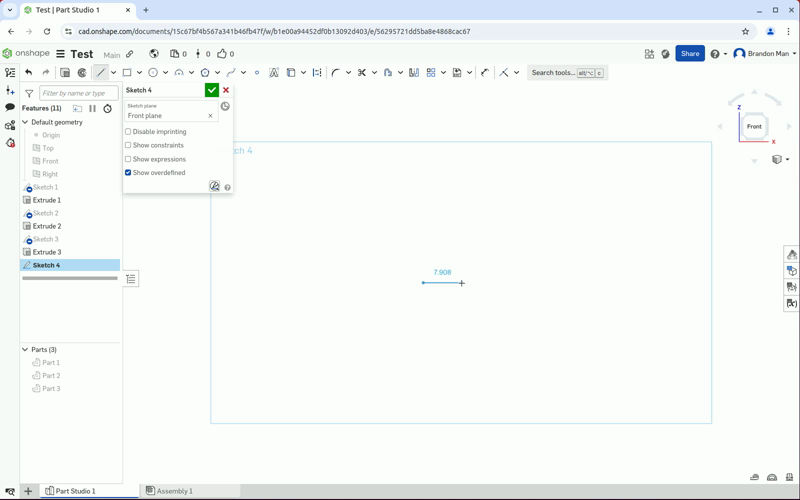
key_down(shift)
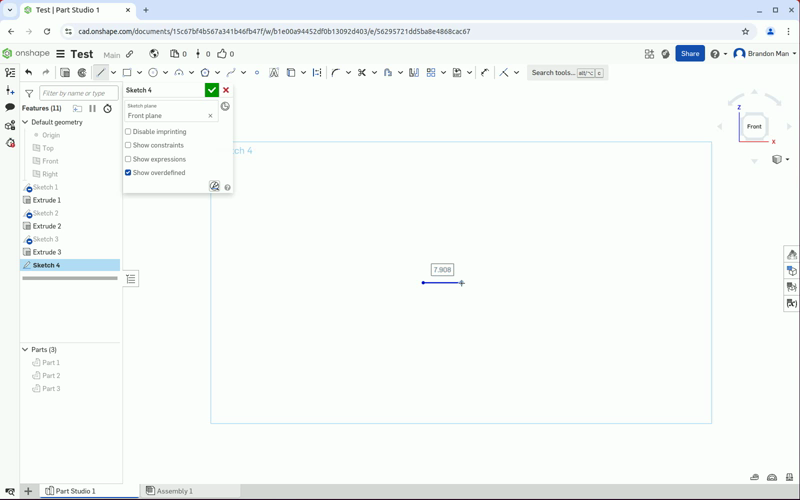
mouse_move(491, 282)
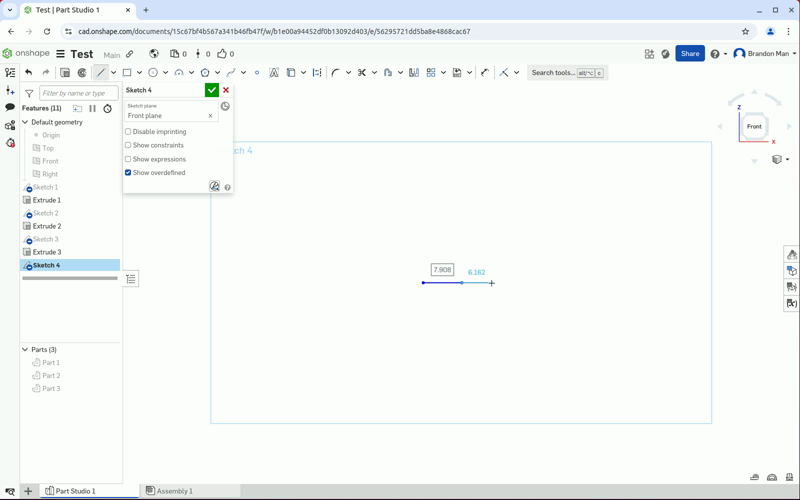
mouse_move(461, 244)
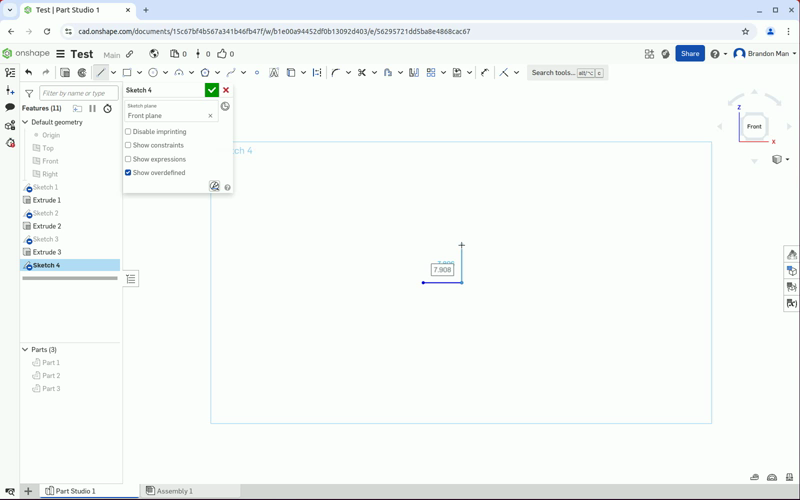
click(461, 244)
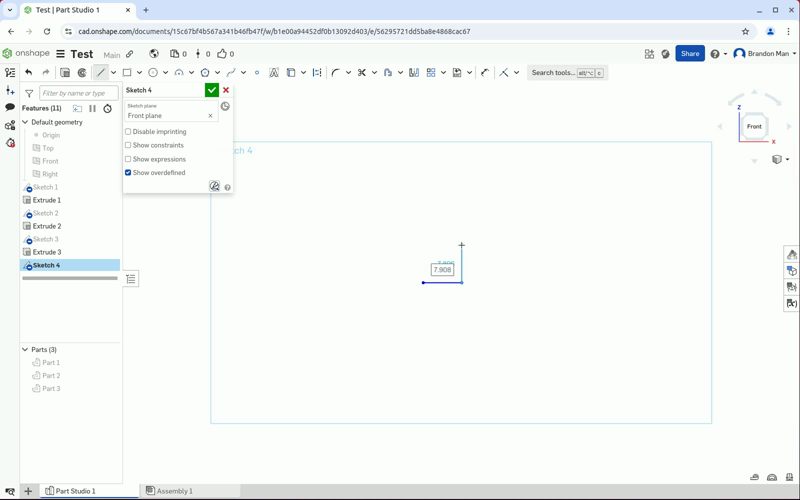
key_up(shift)
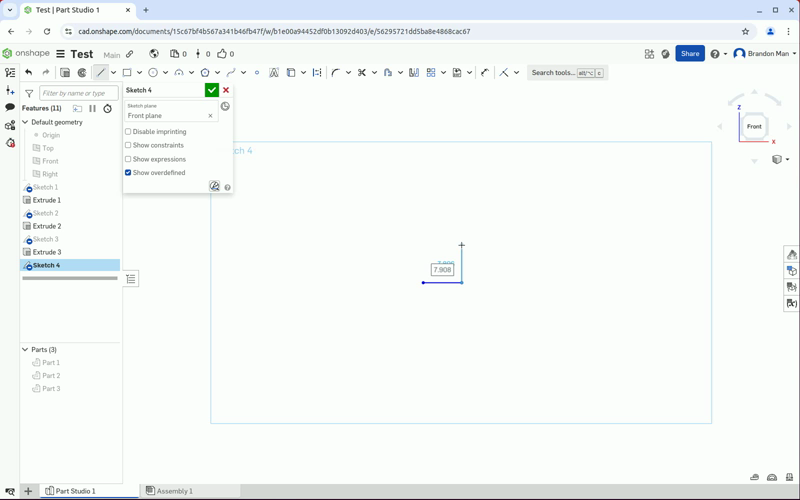
key_down(shift)
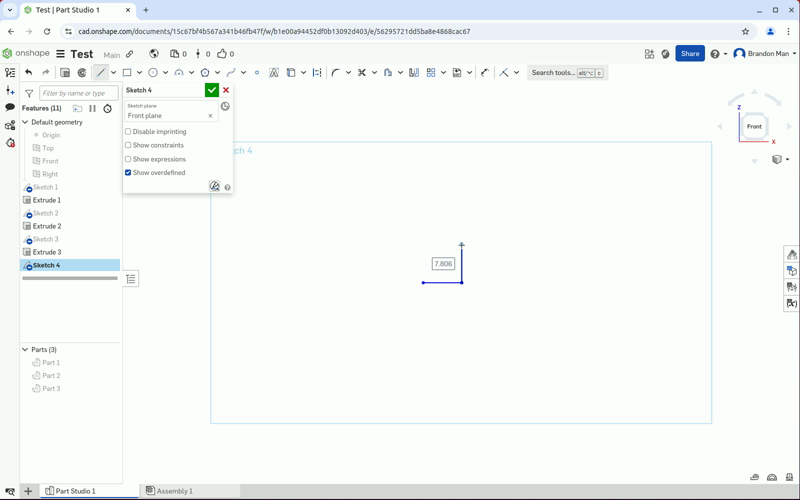
mouse_move(491, 244)
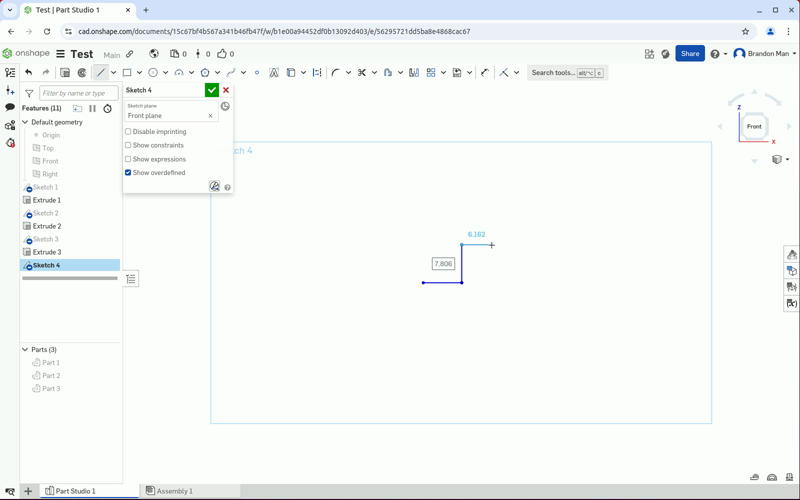
mouse_move(423, 244)
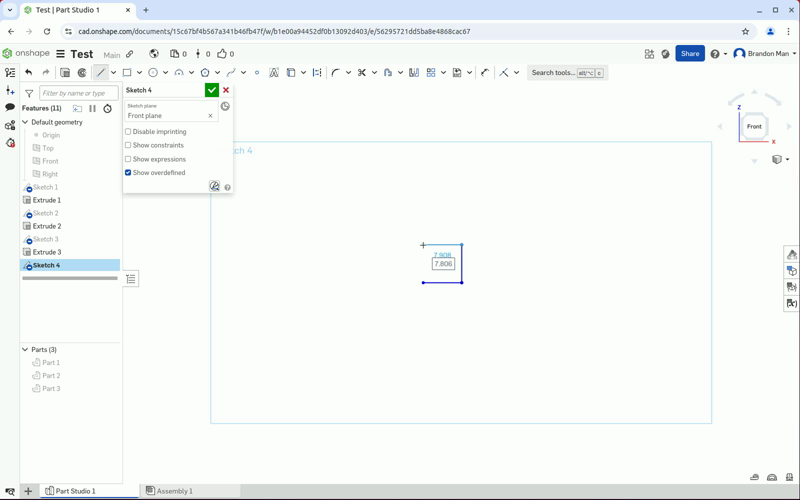
click(423, 244)
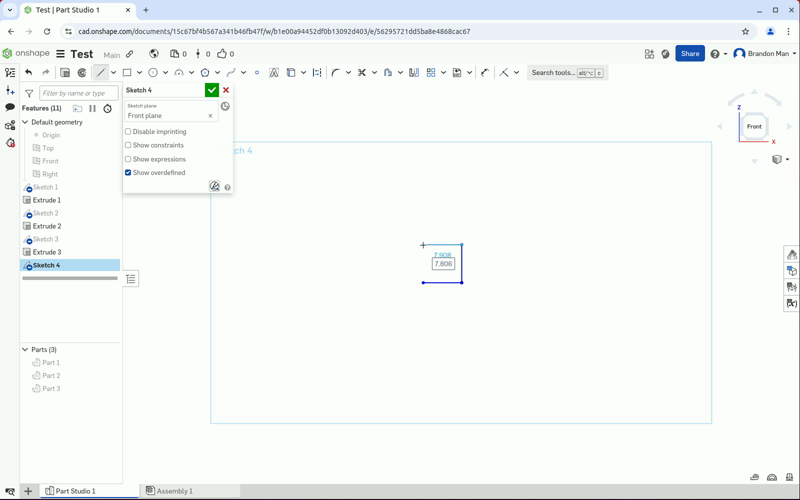
key_up(shift)
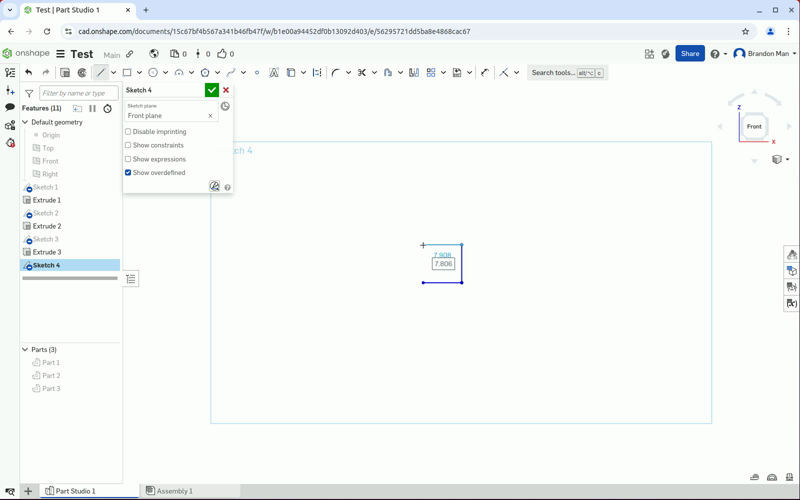
mouse_move(453, 244)
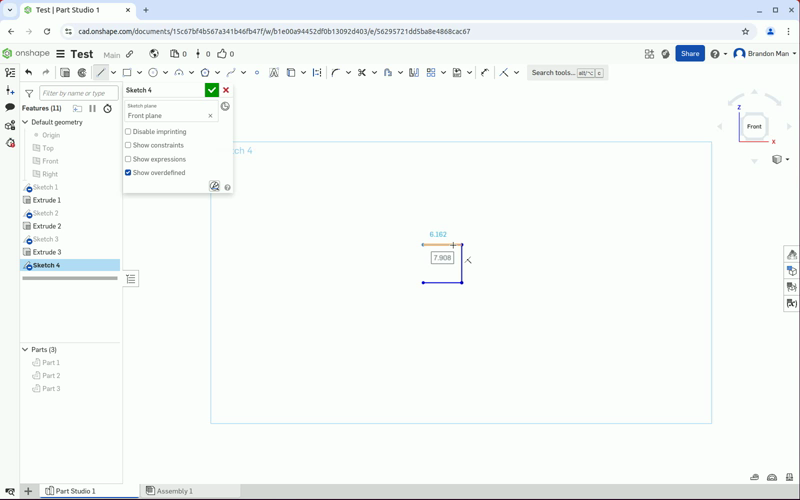
key_down(shift)
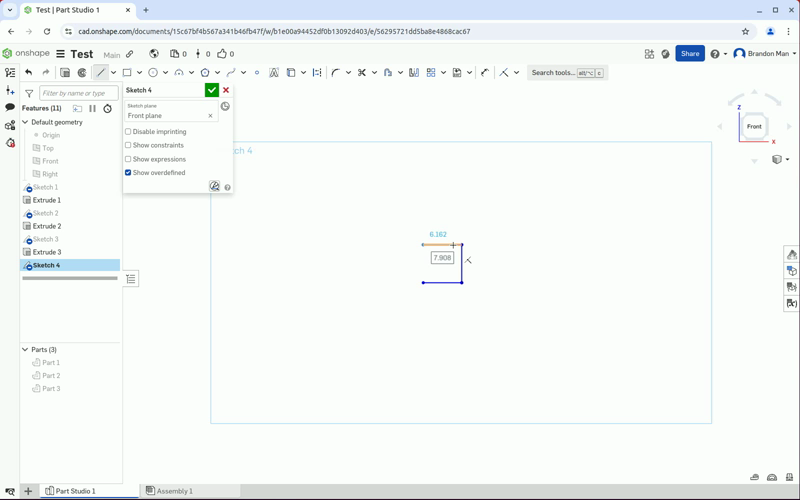
mouse_move(423, 282)
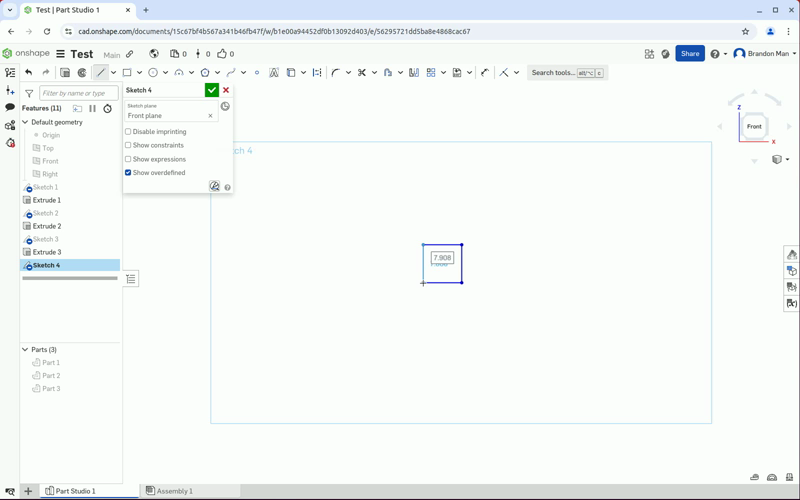
key_up(shift)
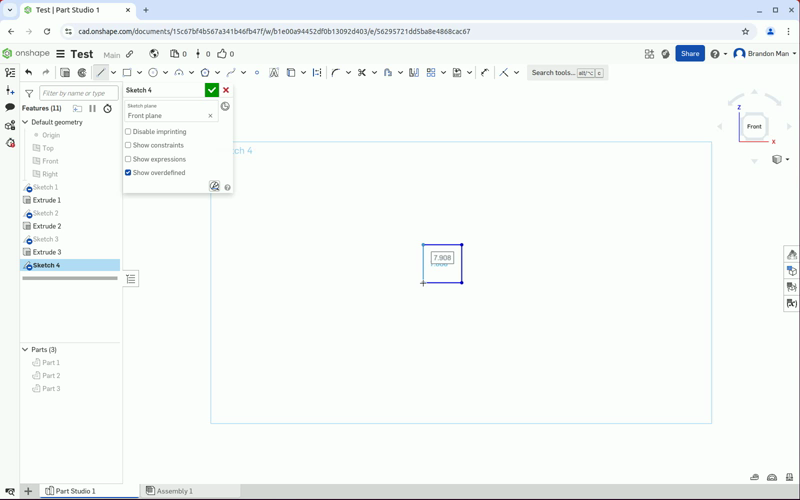
click(423, 282)
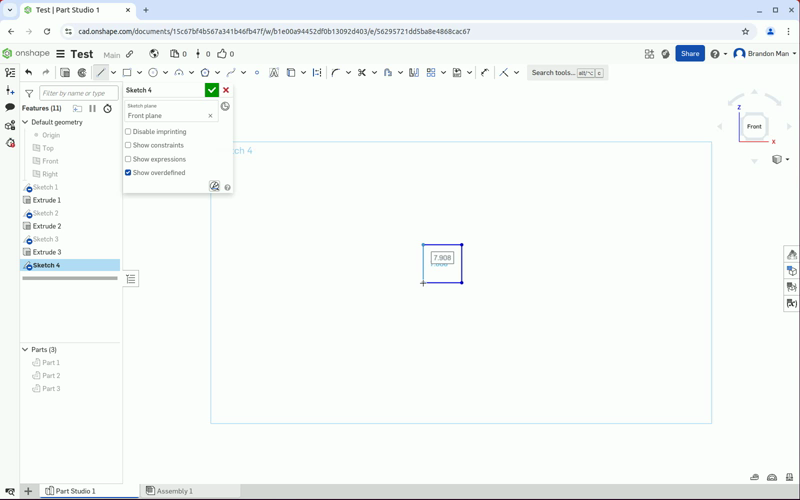
key(esc)
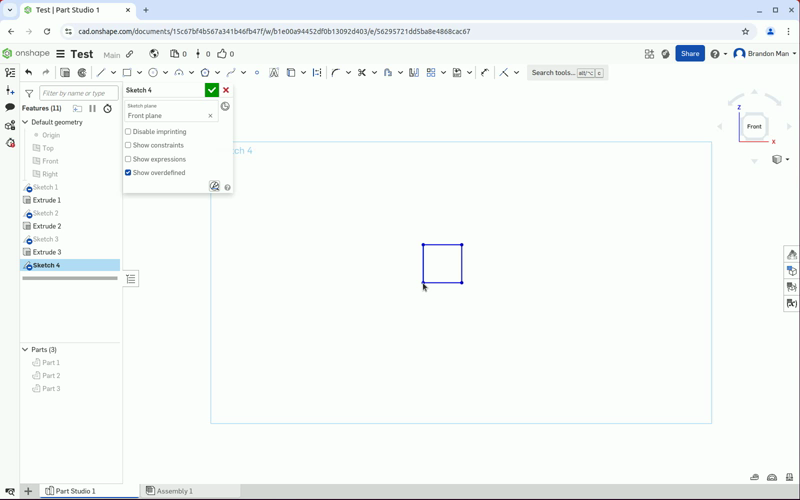
mouse_move(437, 253)
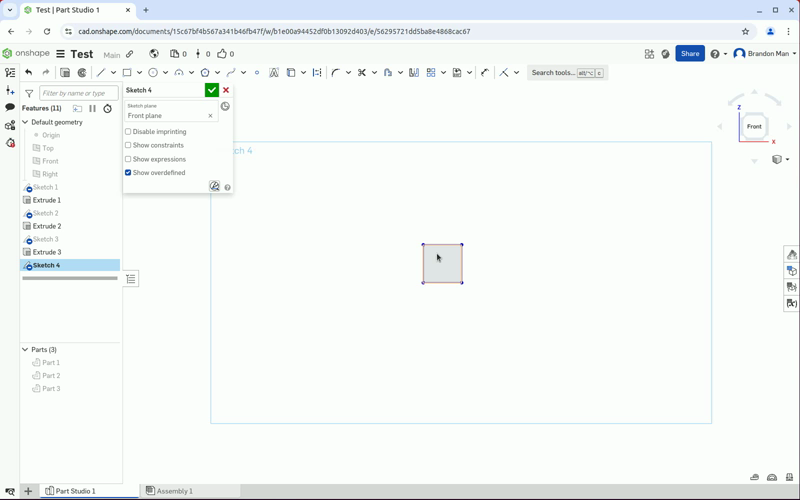
scroll(6)
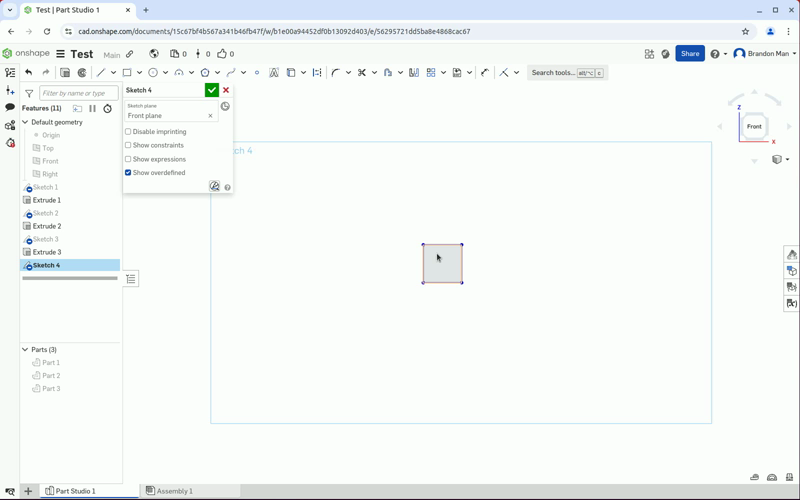
scroll(6)
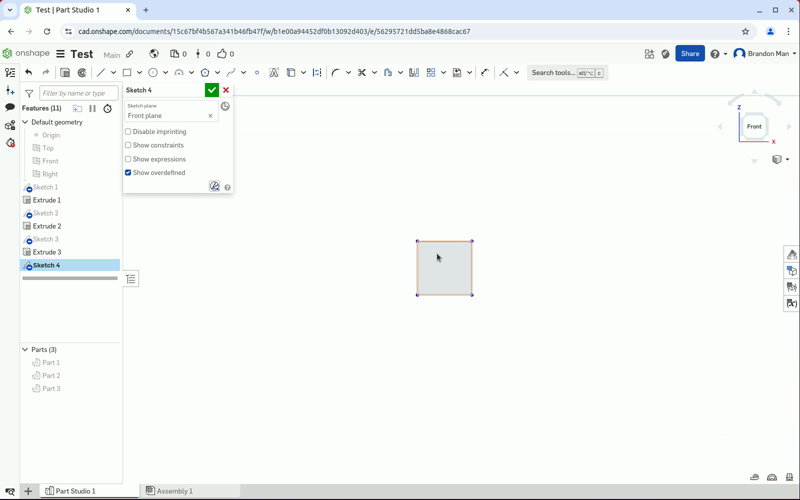
scroll(6)
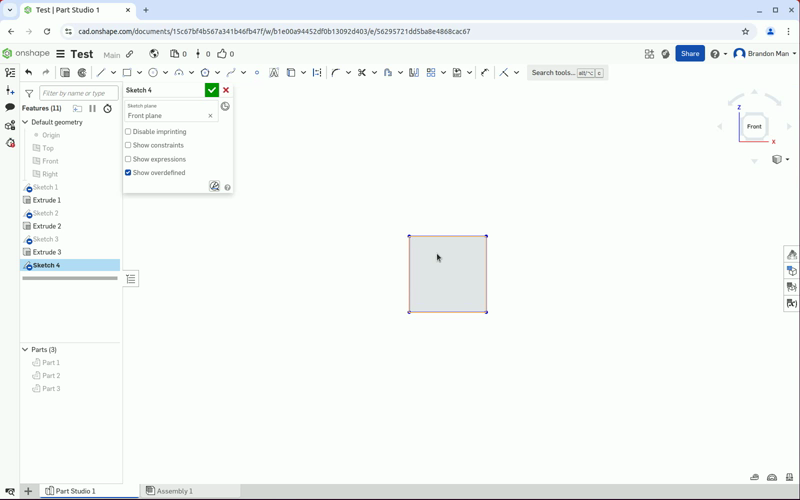
scroll(6)
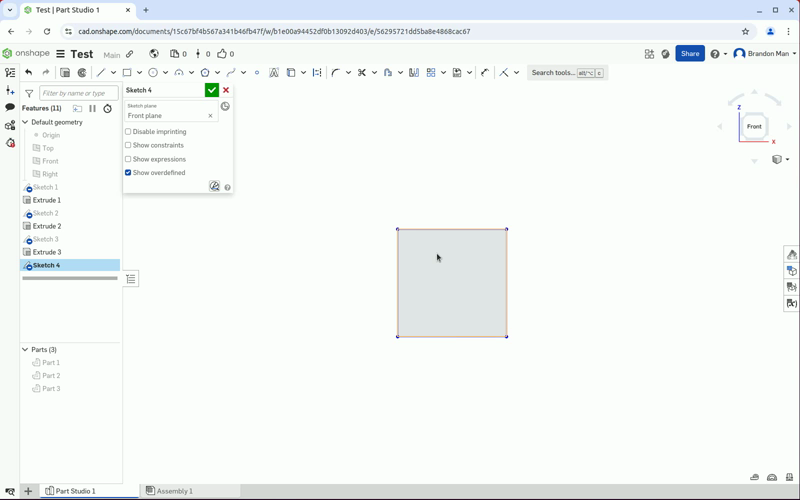
scroll(6)
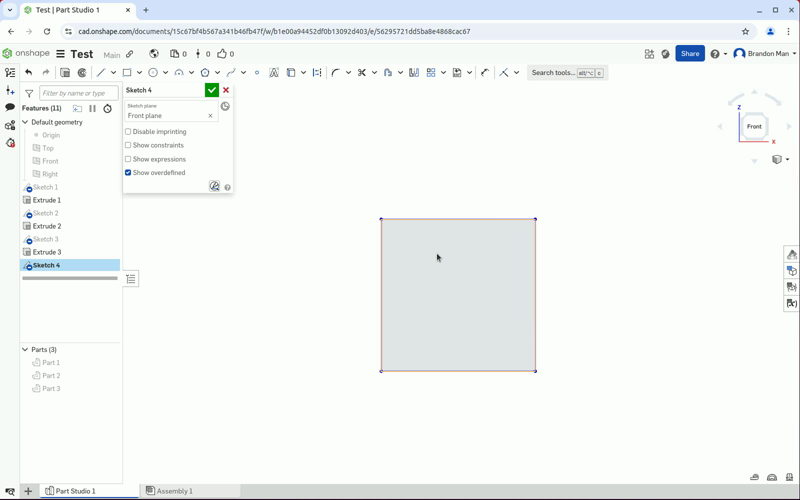
scroll(6)
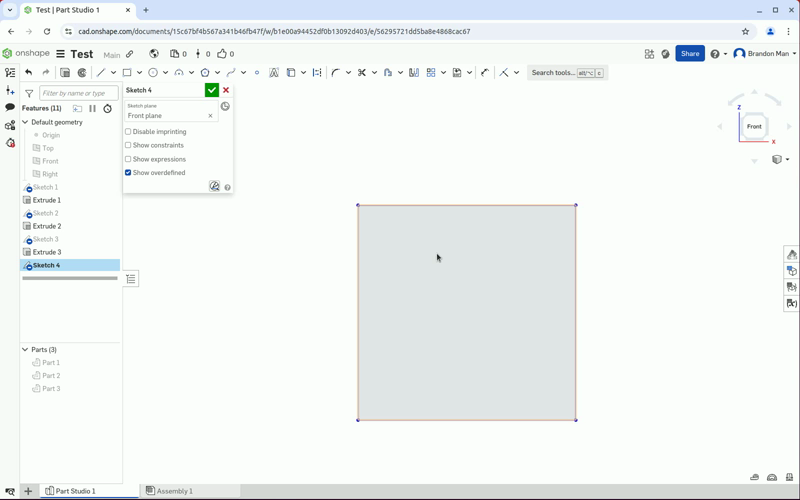
scroll(6)
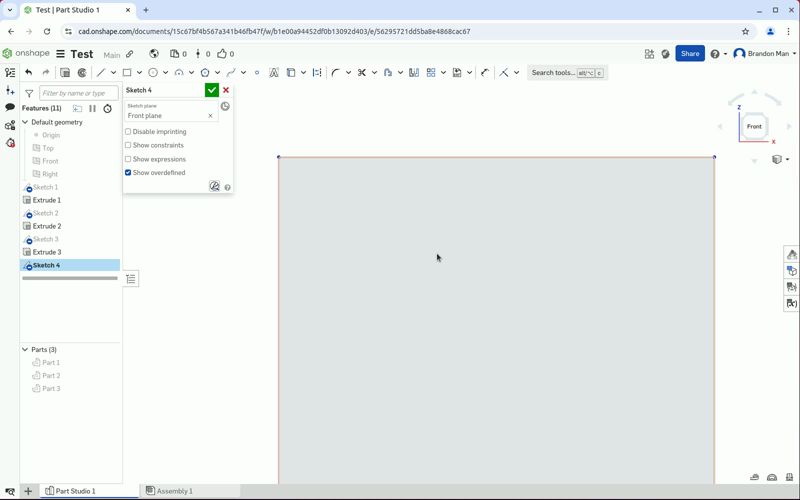
click(437, 253)
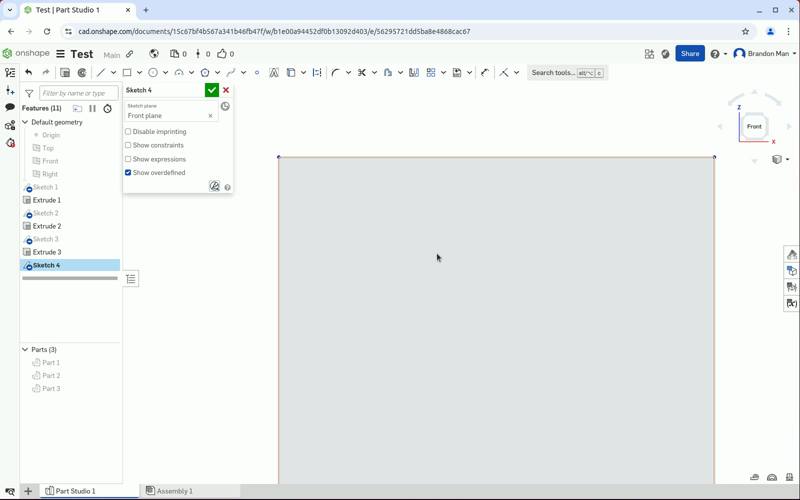
scroll(-6)
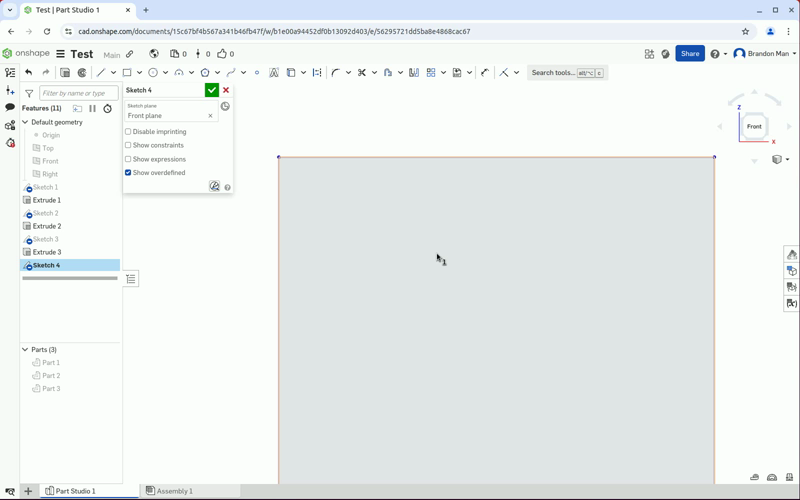
scroll(-6)
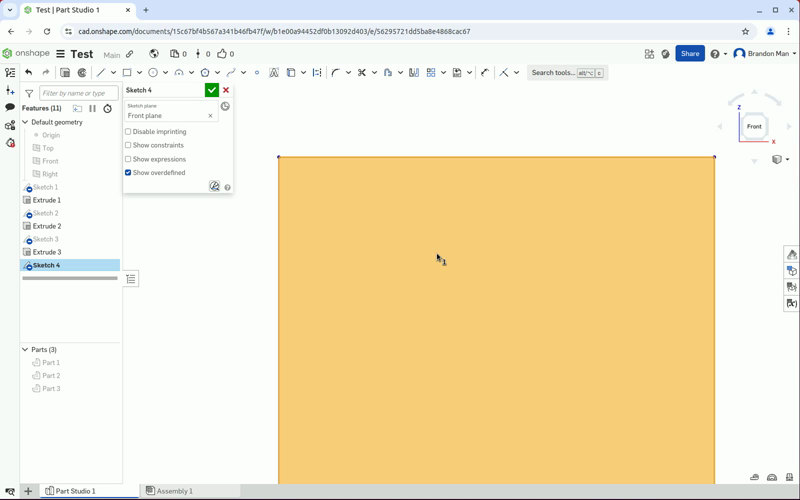
scroll(-6)
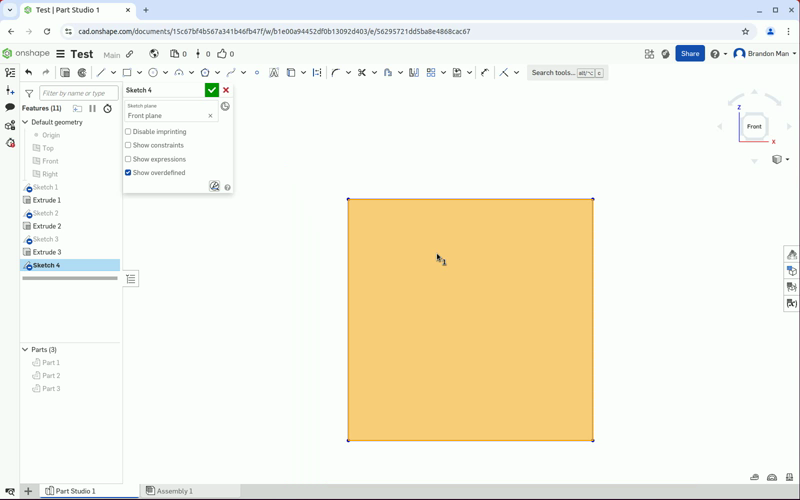
scroll(-6)
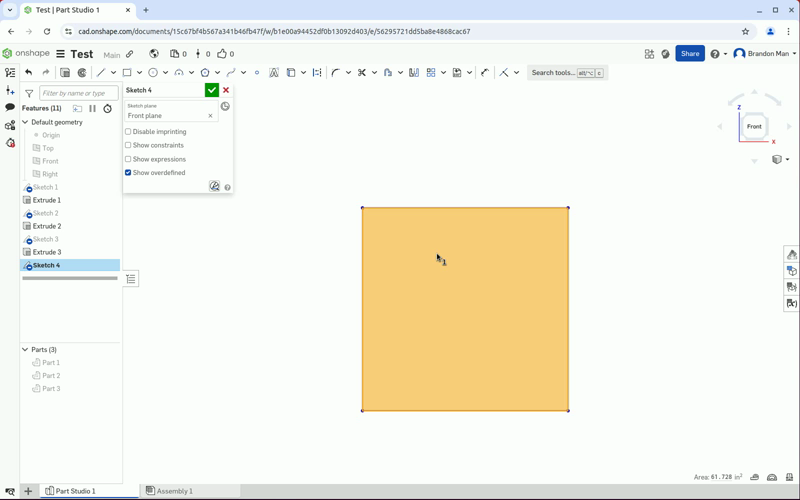
scroll(-6)
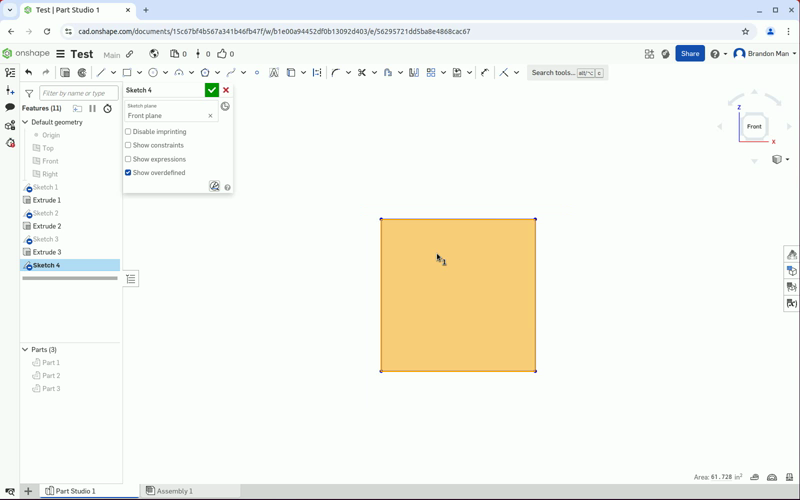
scroll(-6)
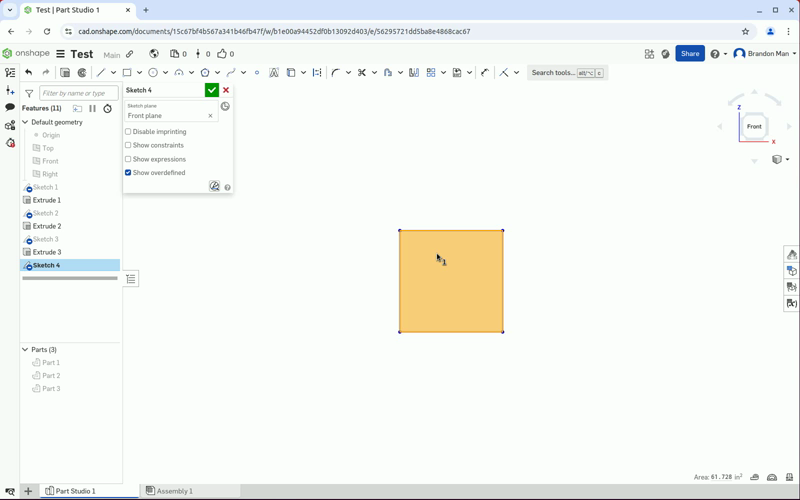
scroll(-6)
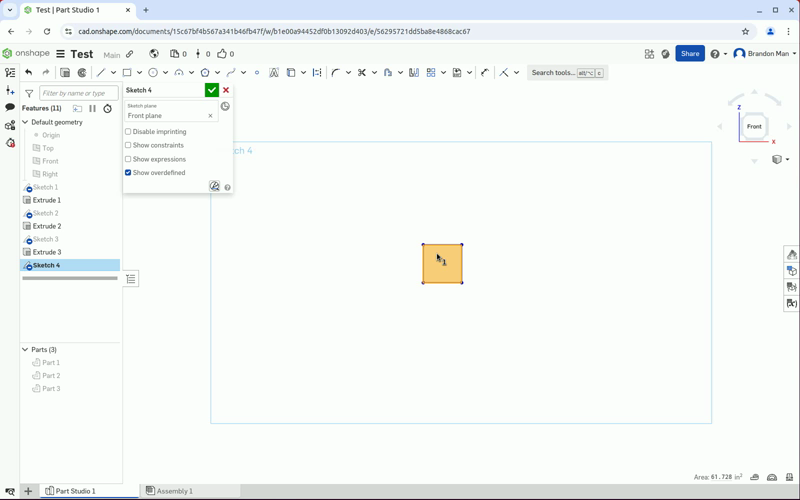
mouse_move(73, 352)
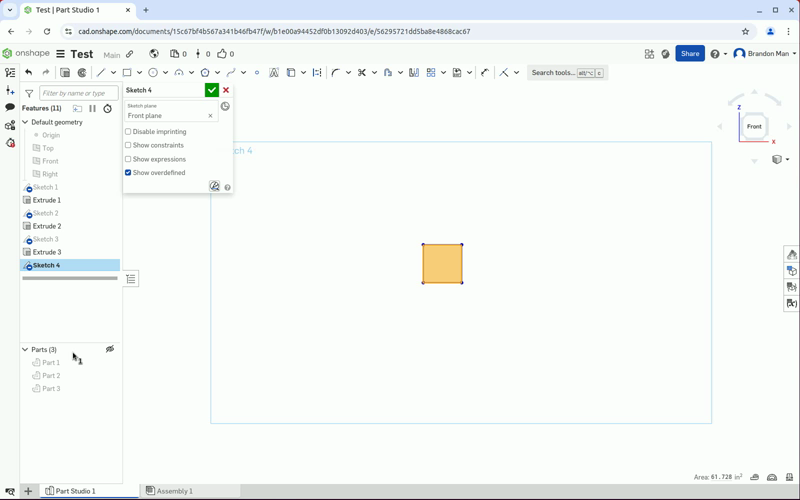
key(shift+y)
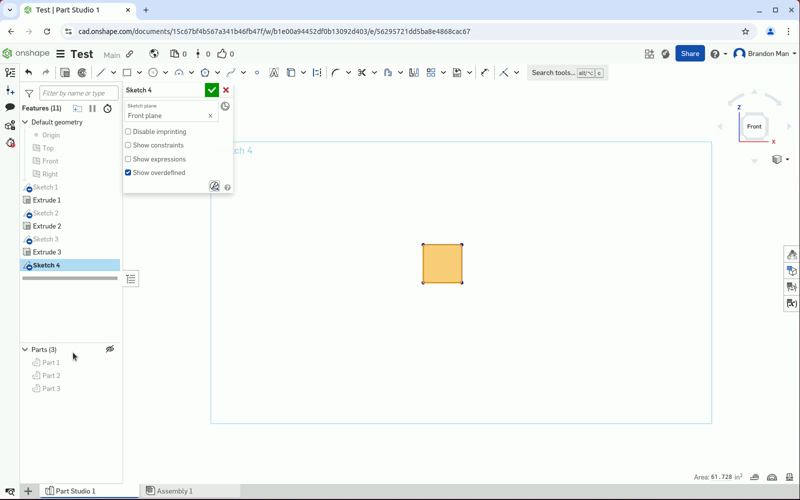
key(shift+e)
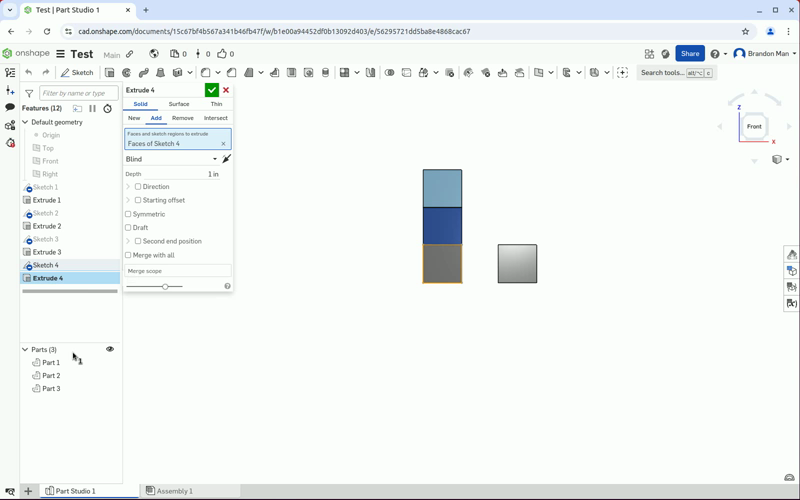
mouse_move(143, 106)
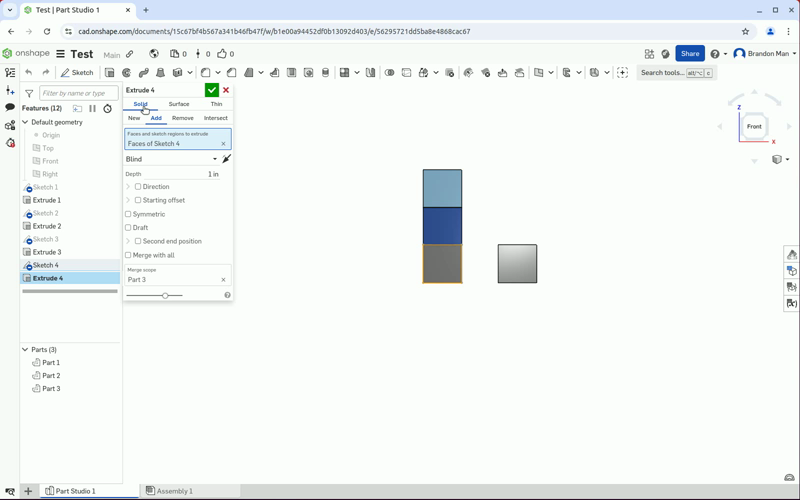
click(143, 106)
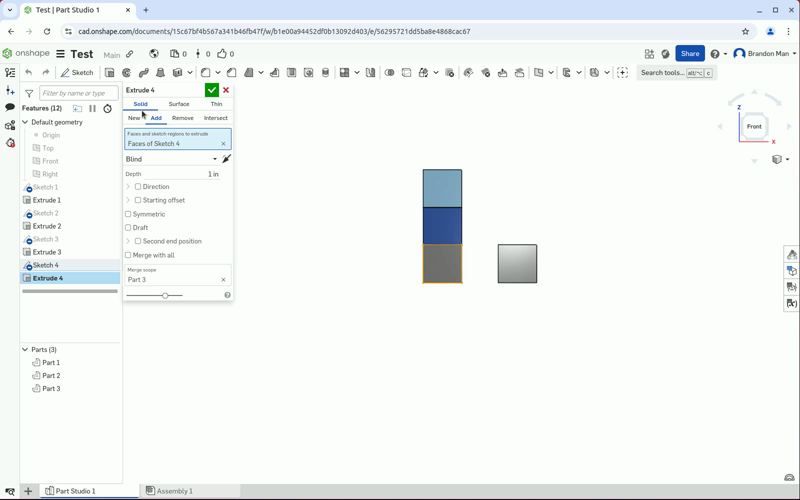
mouse_move(137, 120)
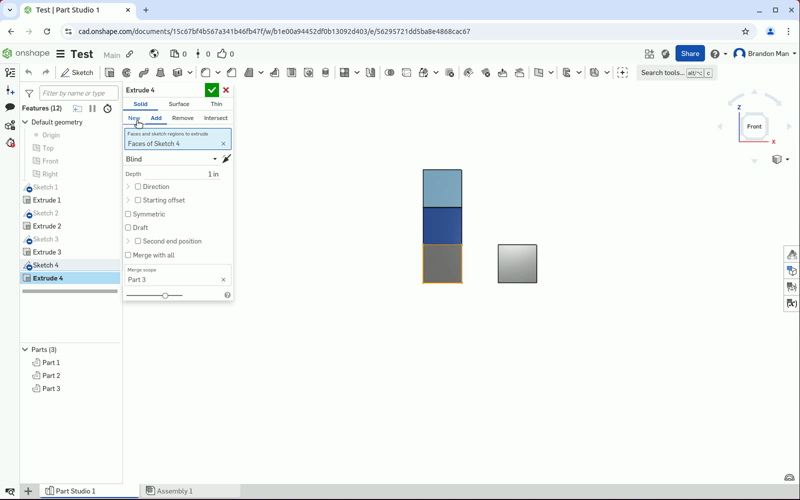
click(137, 120)
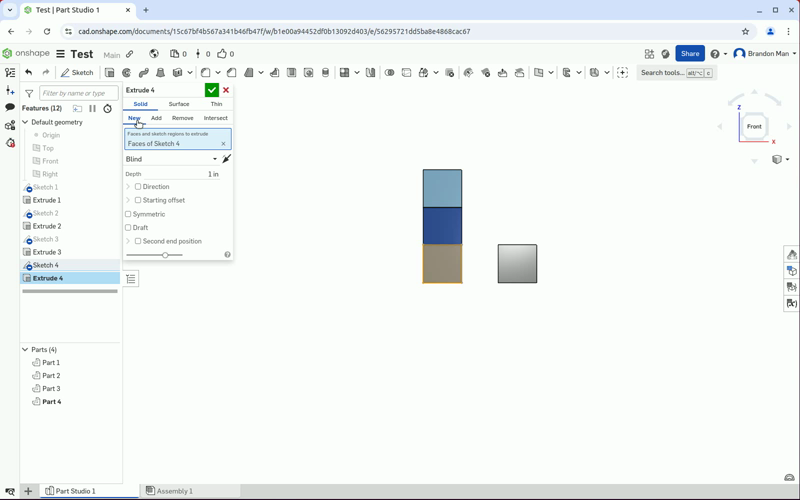
key(tab, 4)
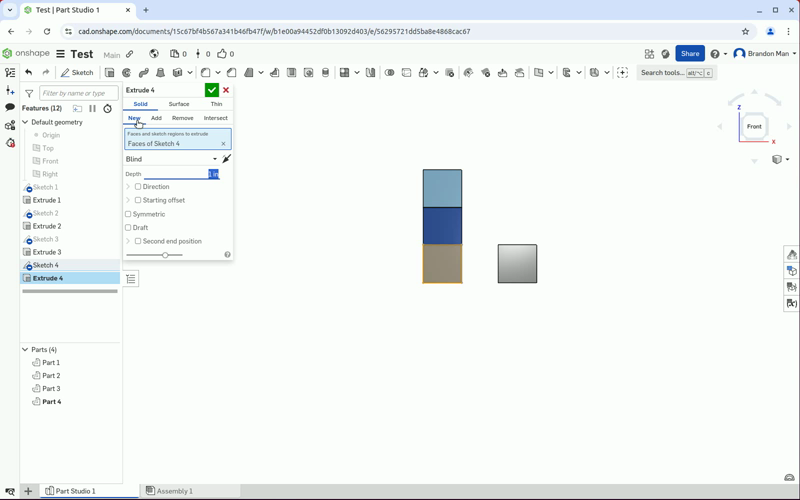
text(7.703)
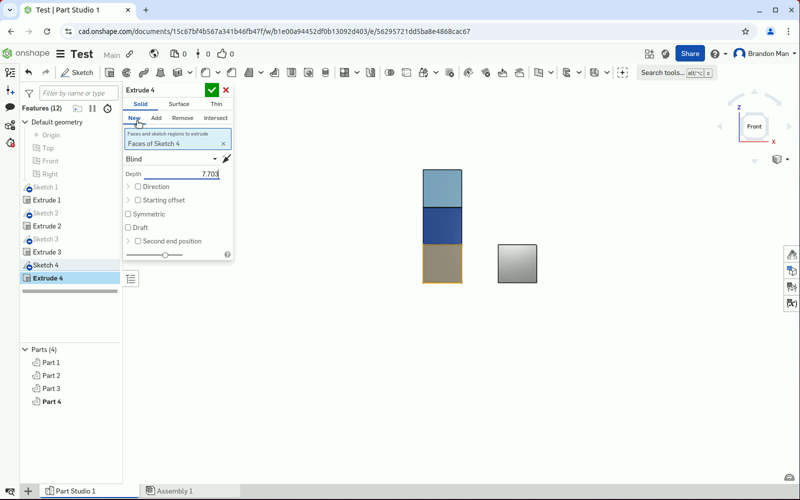
key(enter)
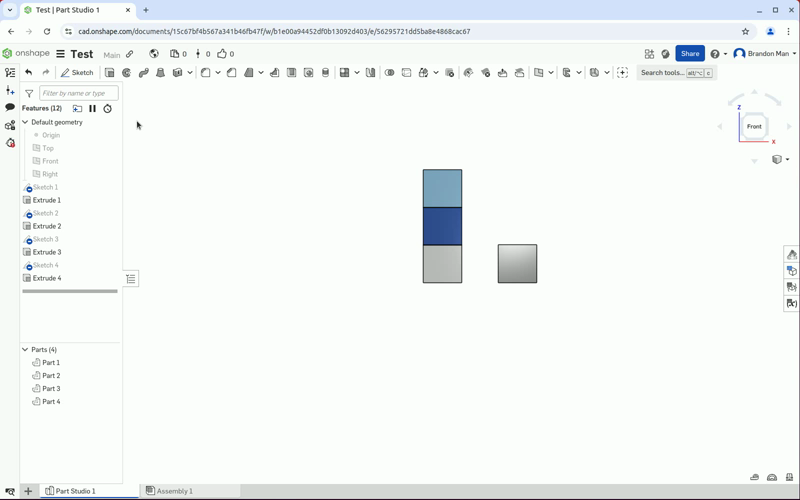
key(shift+h)
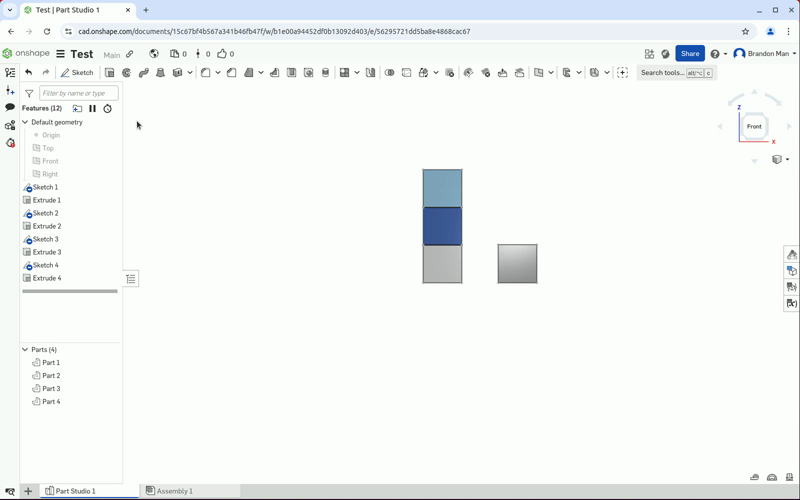
key(shift+h)
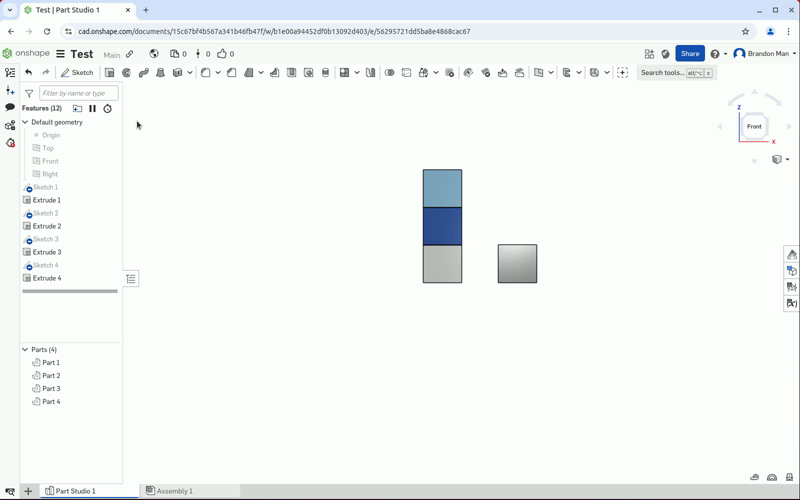
mouse_move(73, 189)
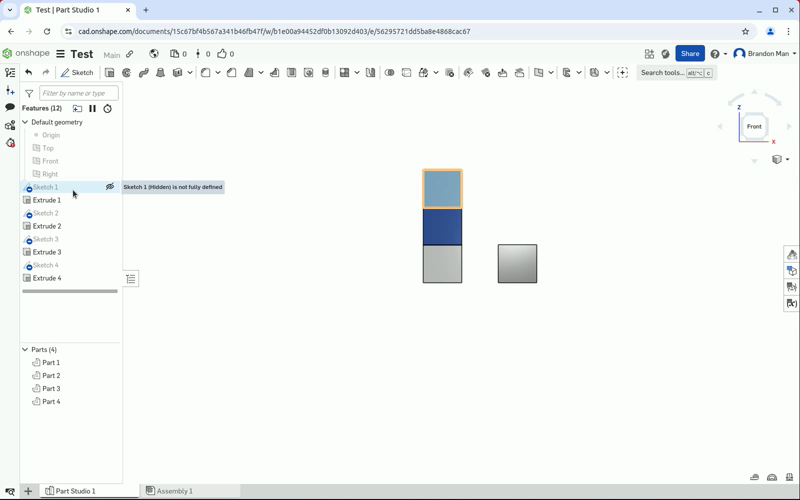
click(73, 189)
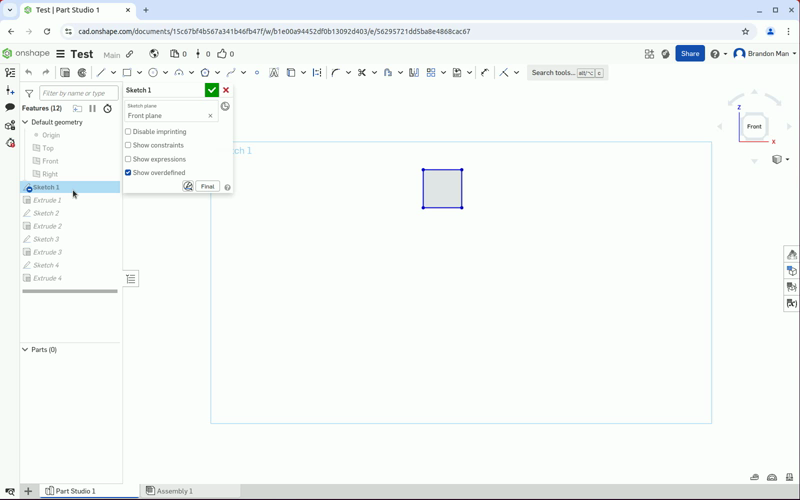
mouse_move(229, 92)
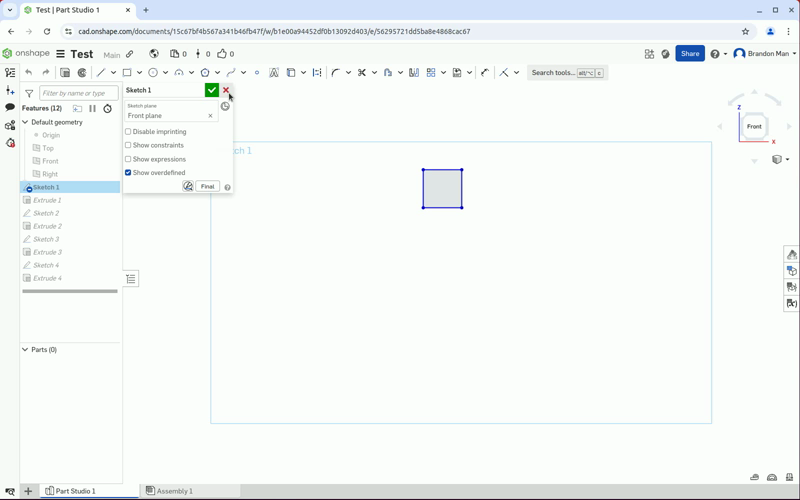
click(229, 92)
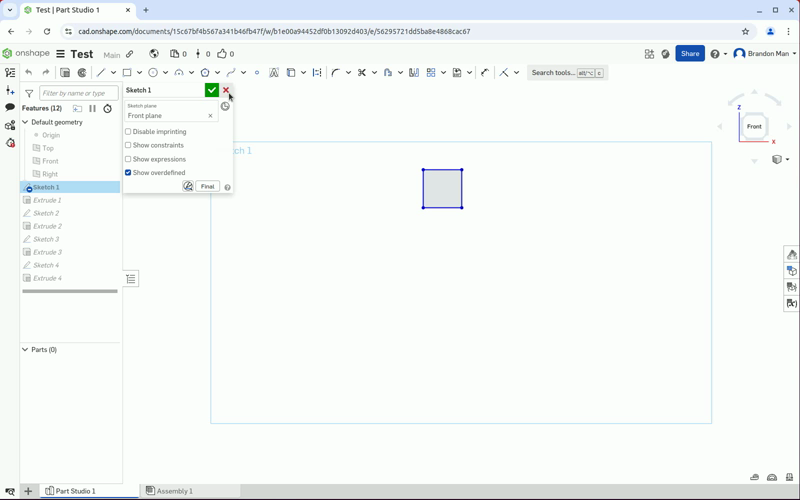
key(shift+s)
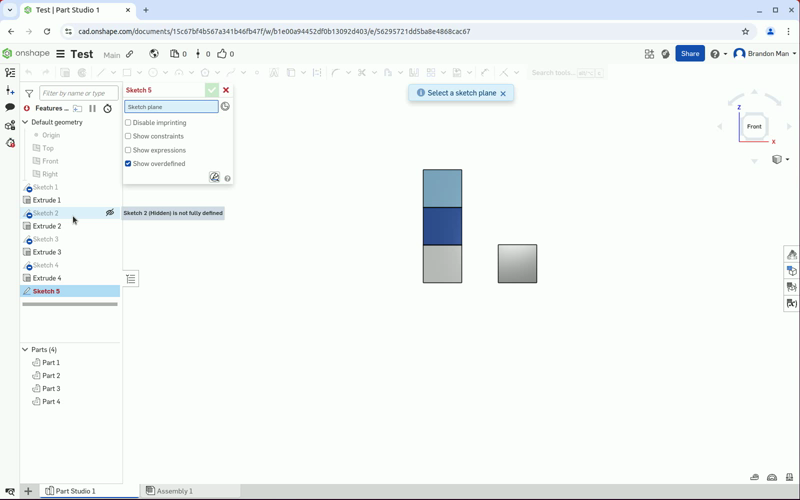
scroll(3)
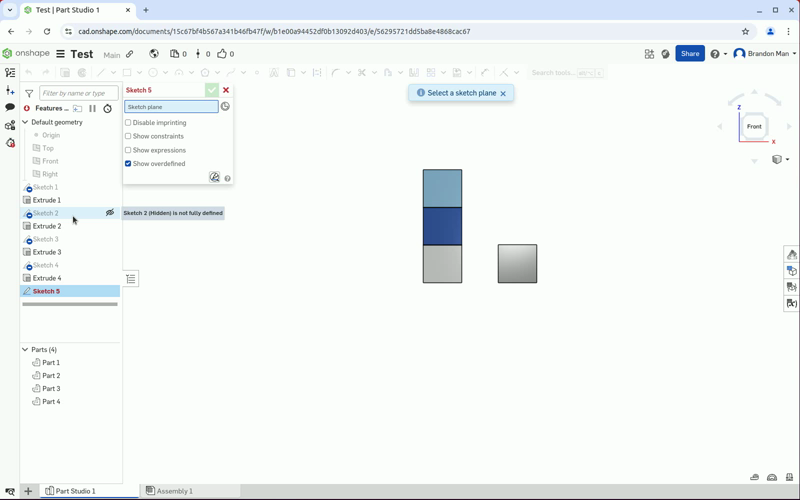
mouse_move(73, 163)
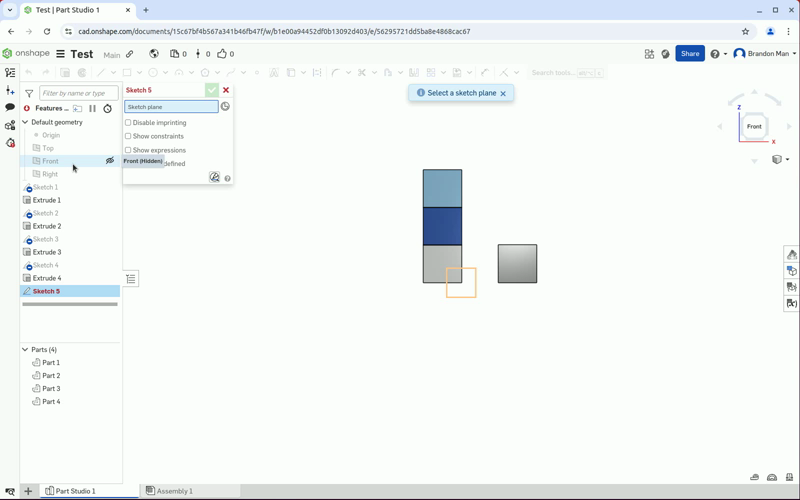
click(73, 163)
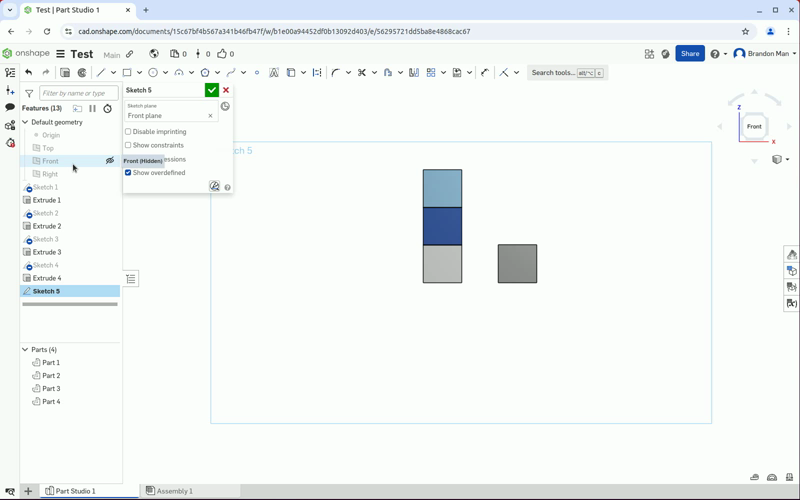
mouse_move(73, 352)
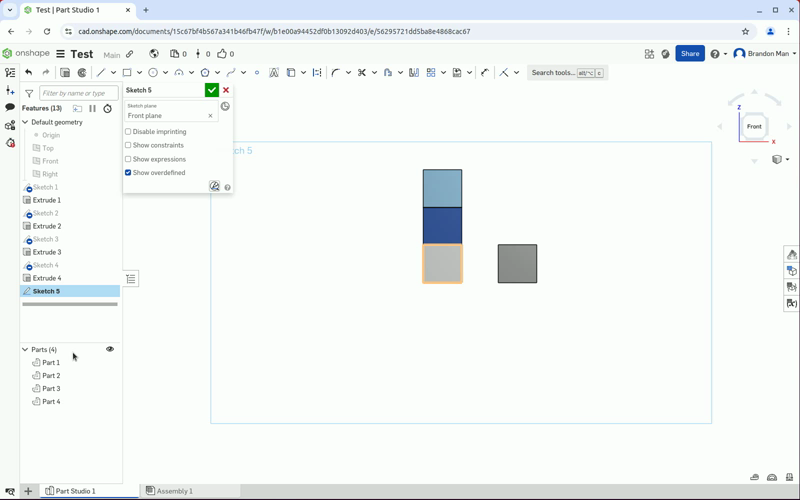
key(y)
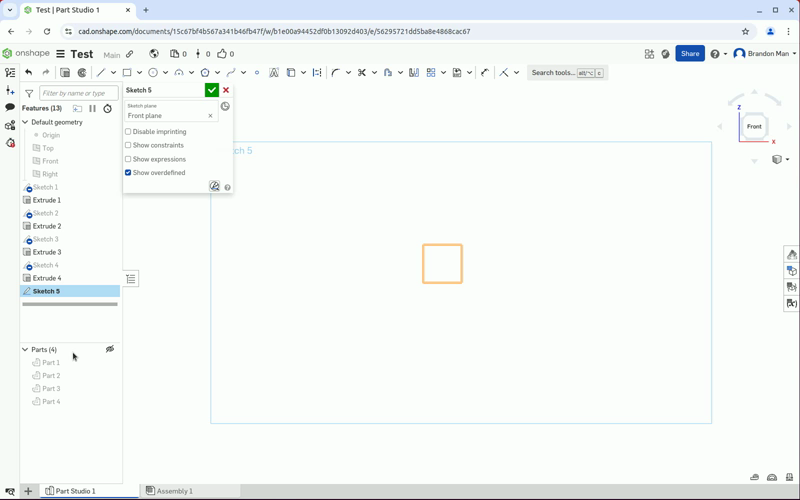
key(l)
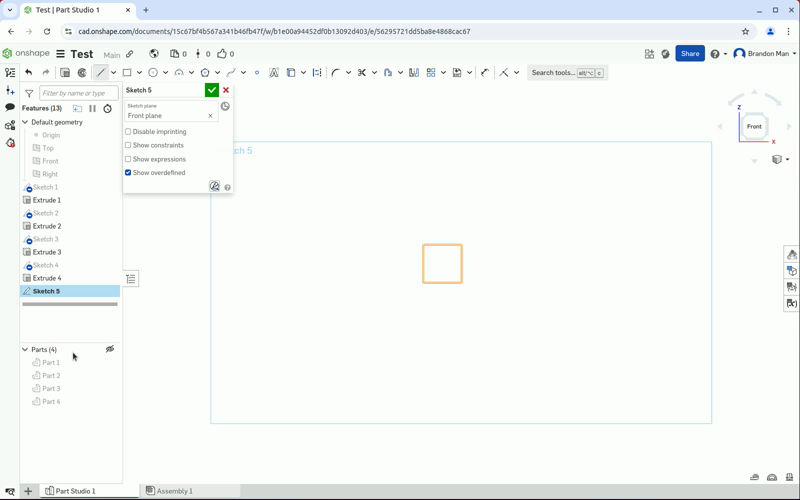
key_down(shift)
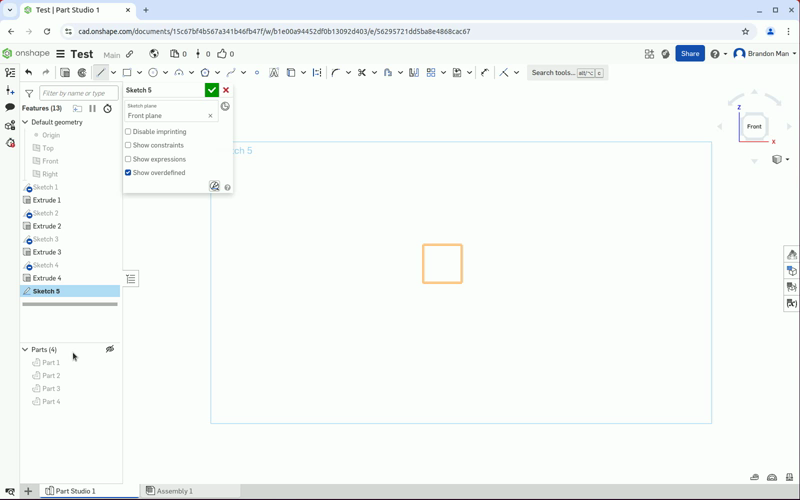
mouse_move(460, 282)
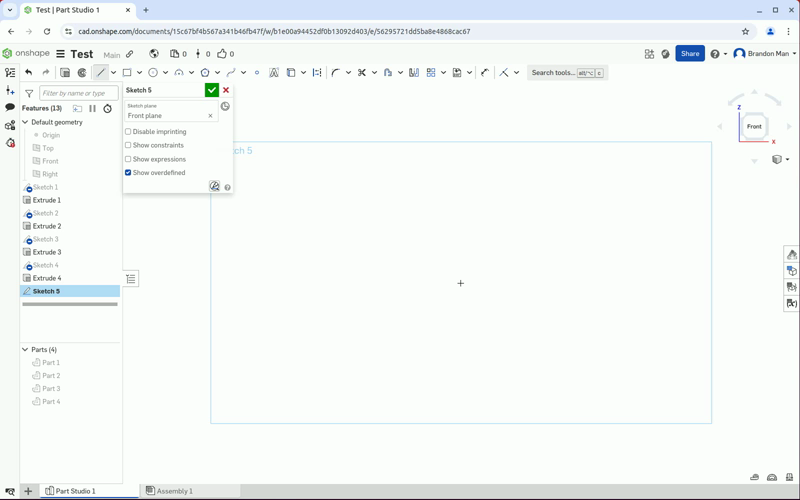
click(460, 282)
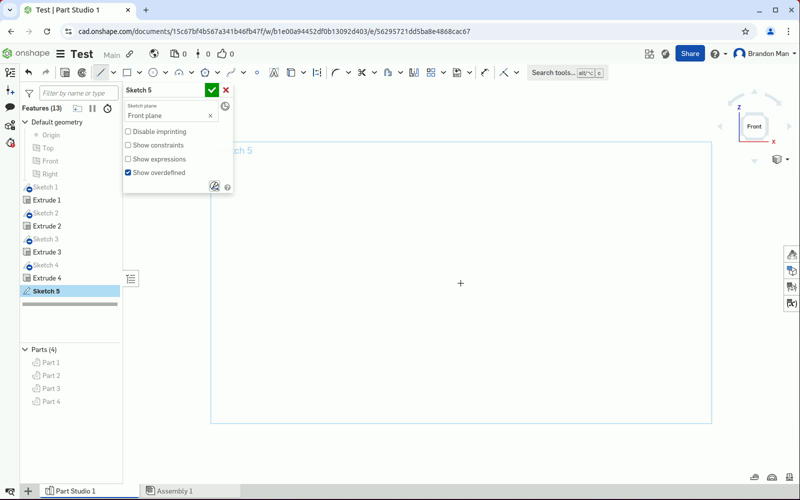
key_up(shift)
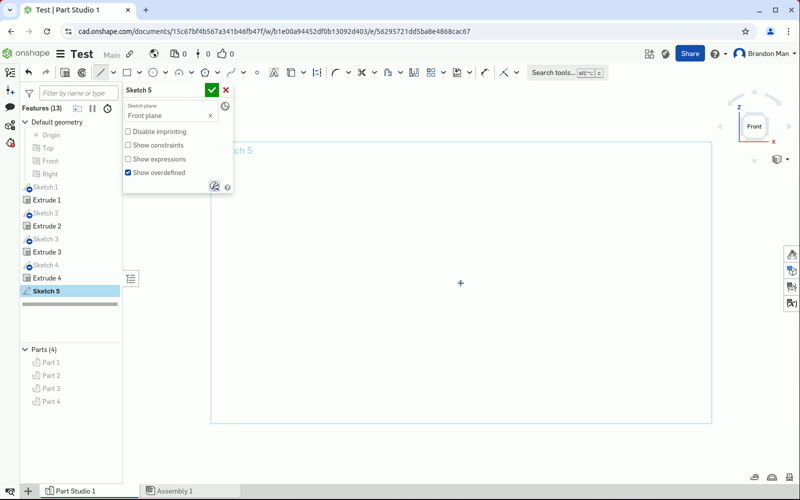
key_down(shift)
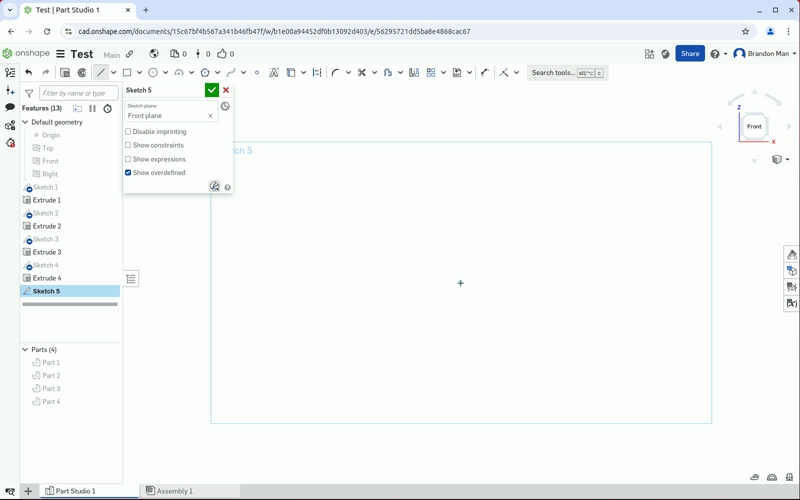
mouse_move(490, 282)
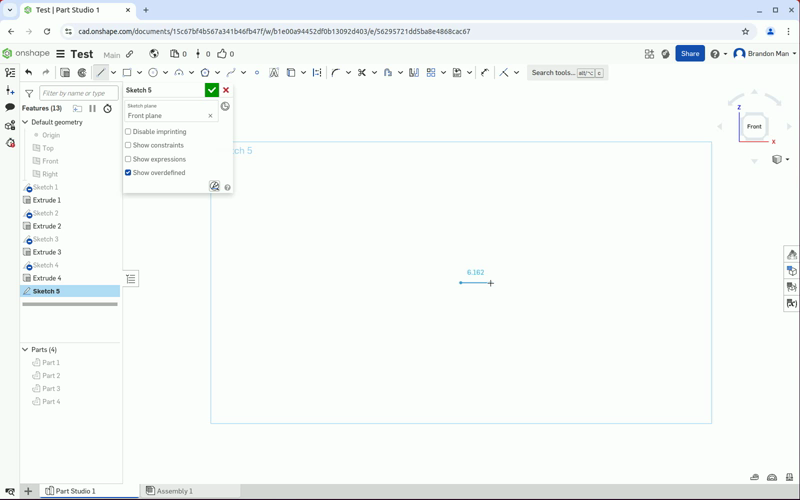
mouse_move(499, 282)
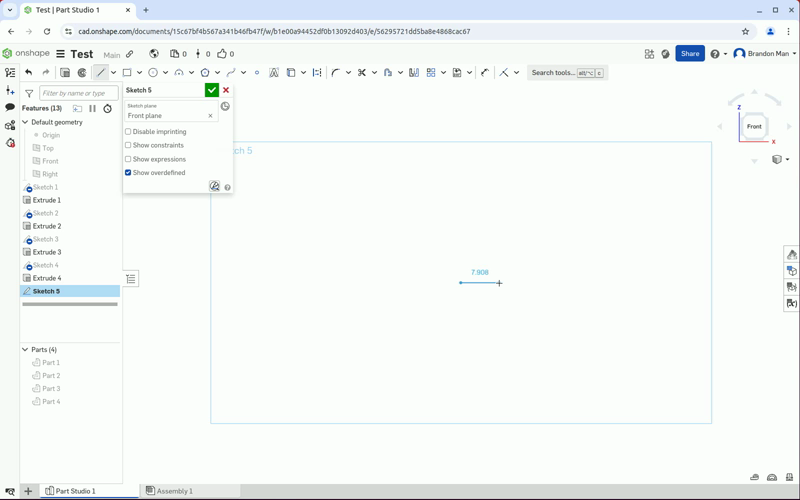
click(499, 282)
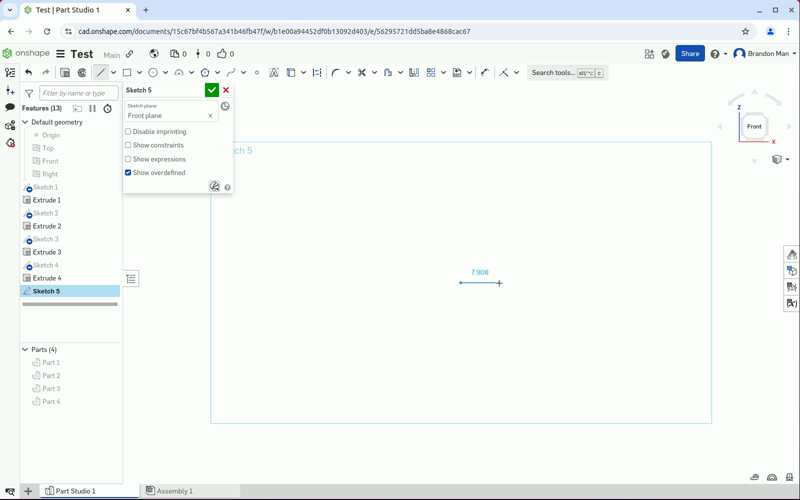
key_up(shift)
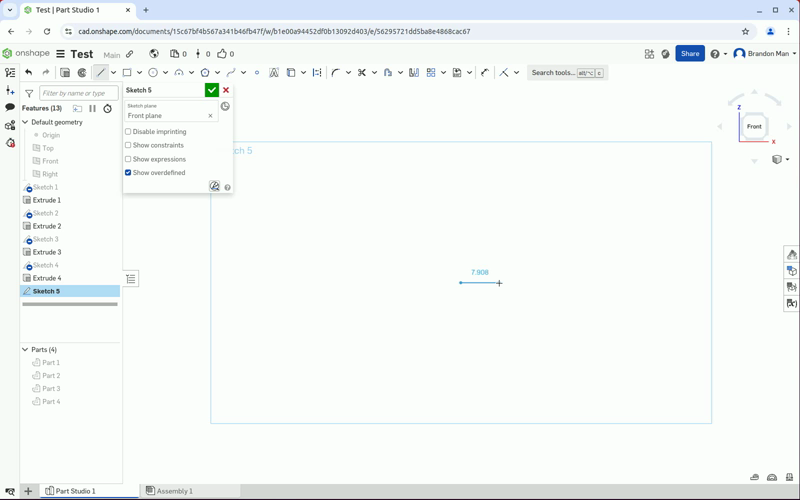
key_down(shift)
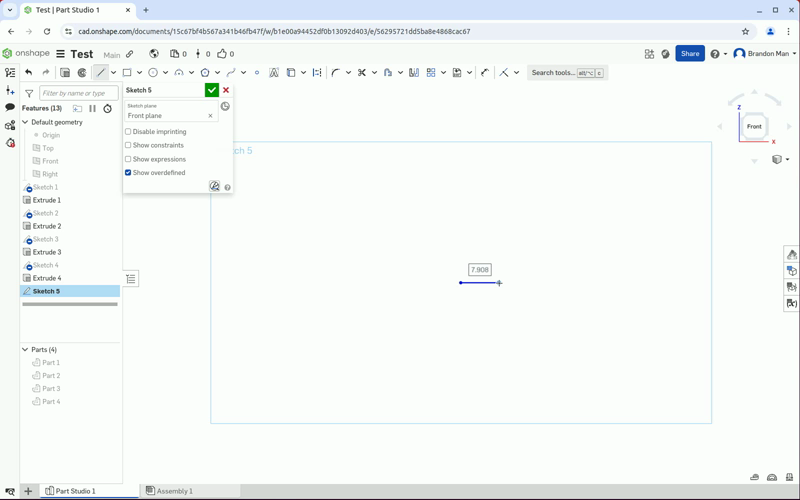
mouse_move(529, 282)
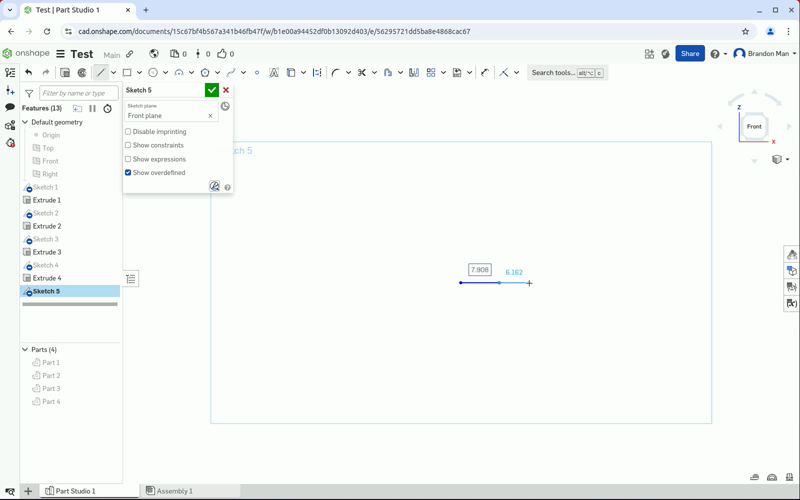
mouse_move(499, 244)
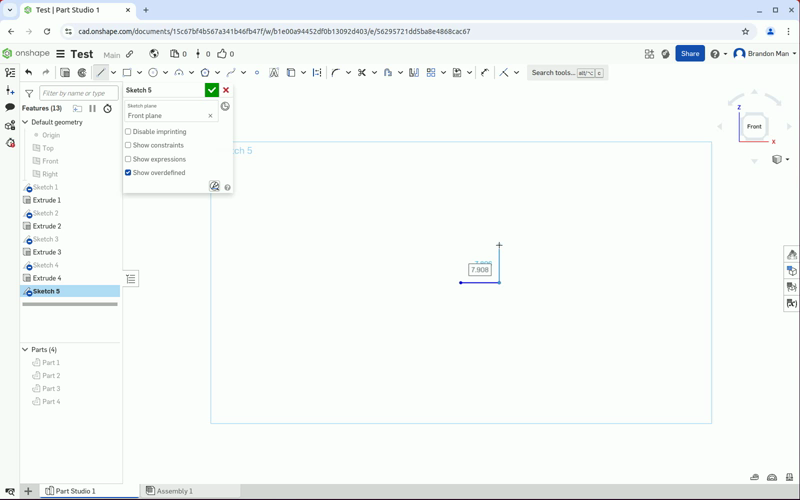
click(499, 244)
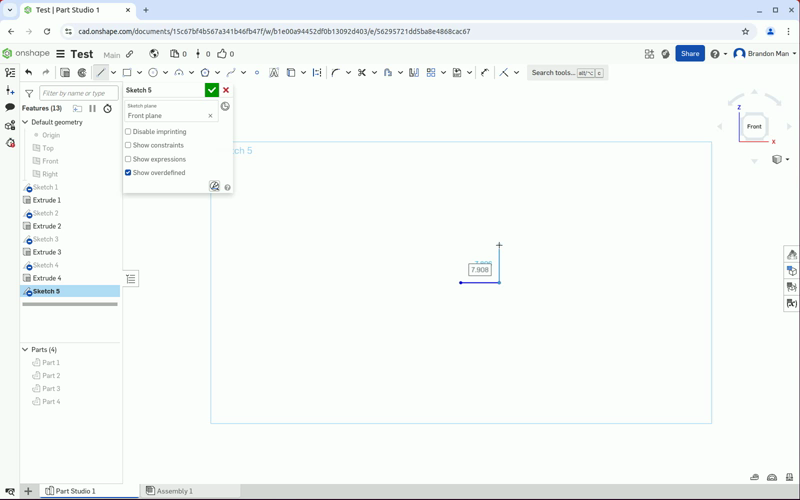
key_up(shift)
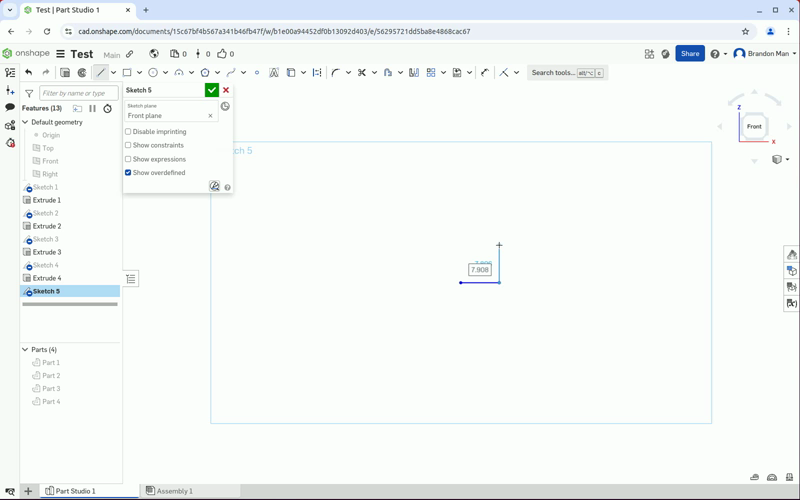
key_down(shift)
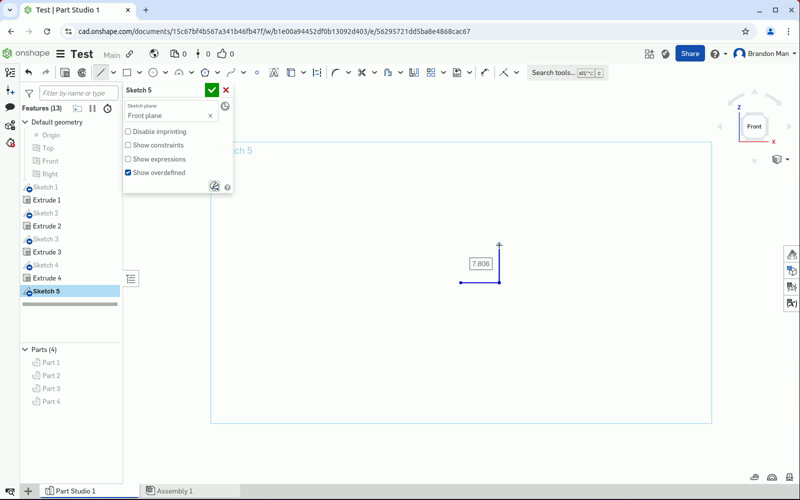
mouse_move(529, 244)
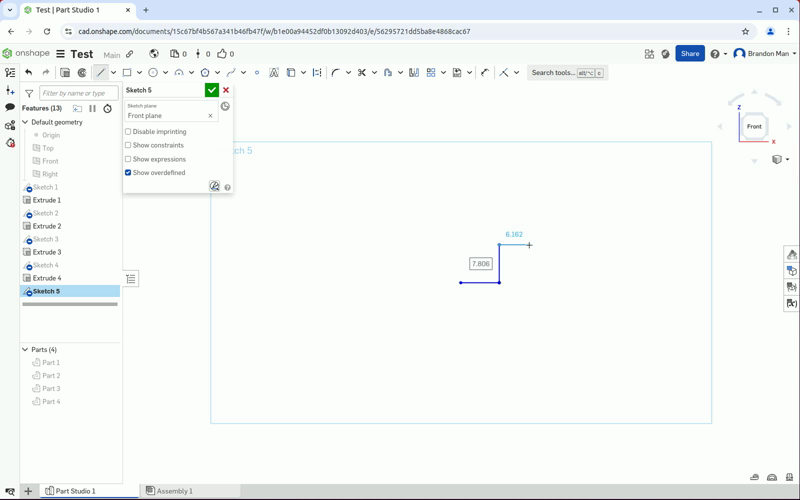
mouse_move(460, 244)
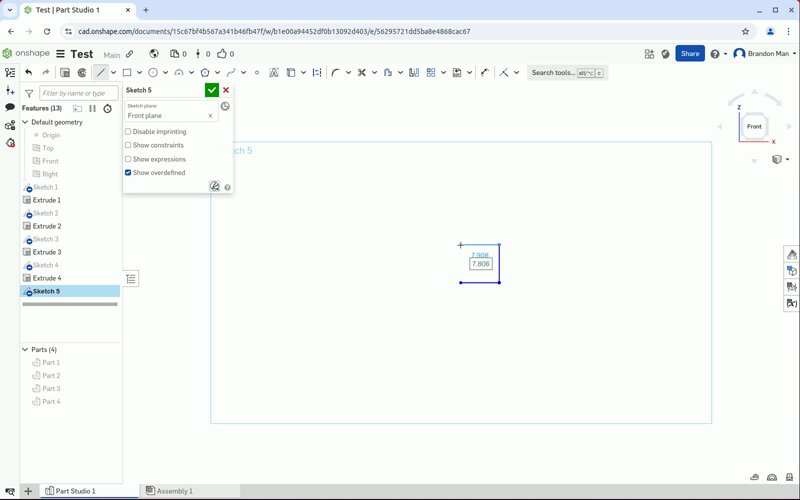
click(460, 244)
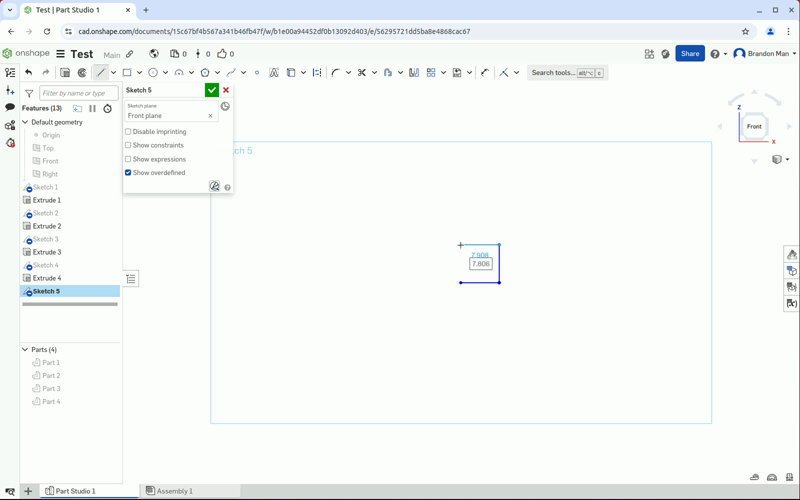
key_up(shift)
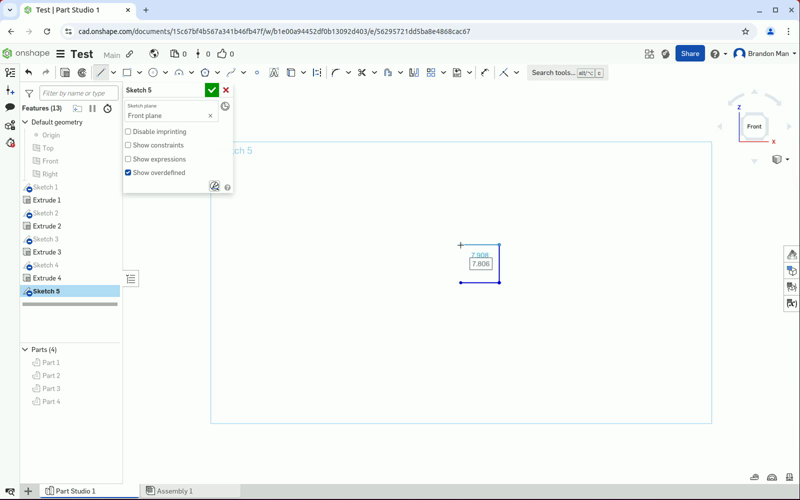
mouse_move(490, 244)
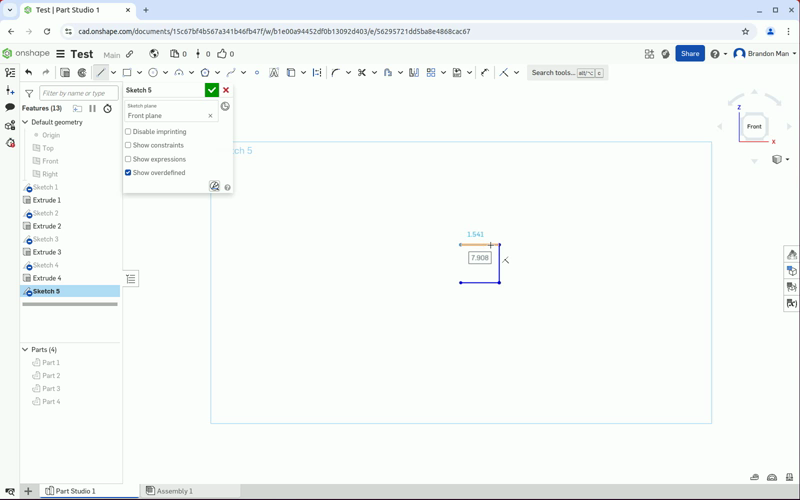
key_down(shift)
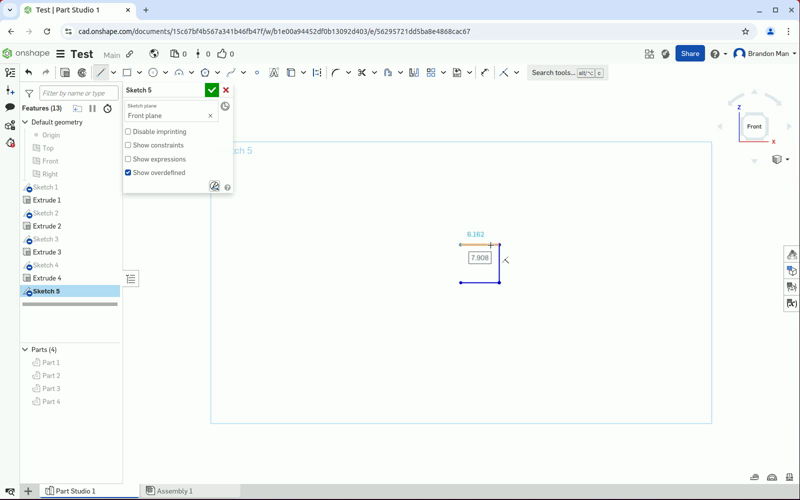
mouse_move(460, 282)
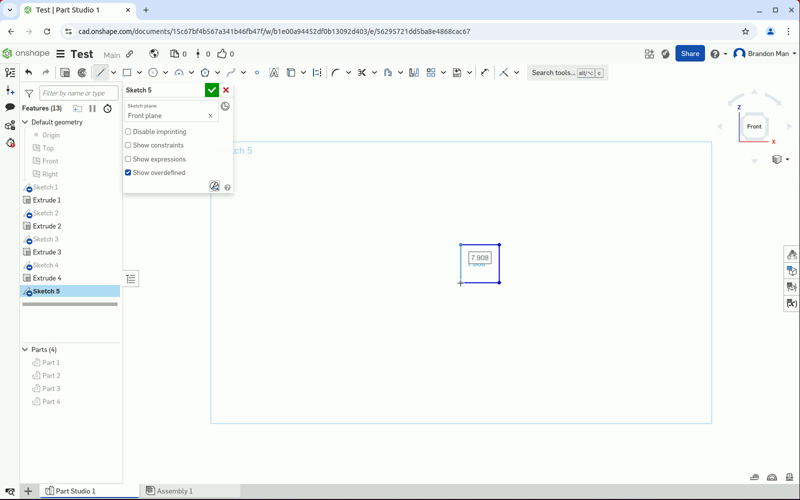
key_up(shift)
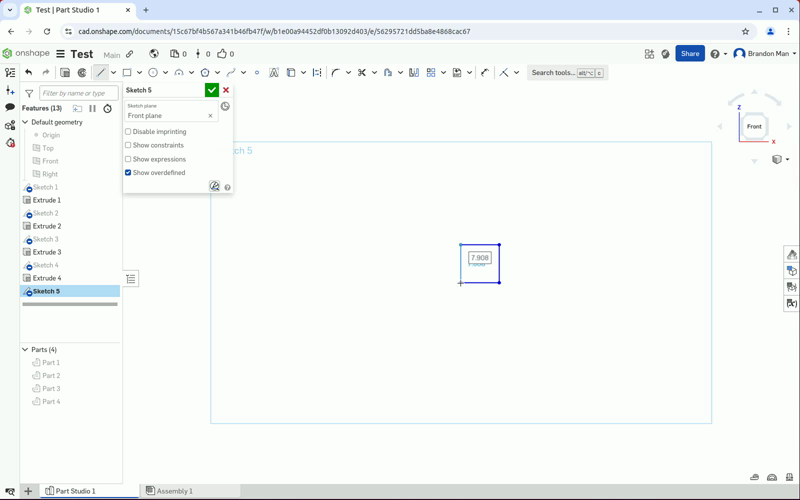
click(460, 282)
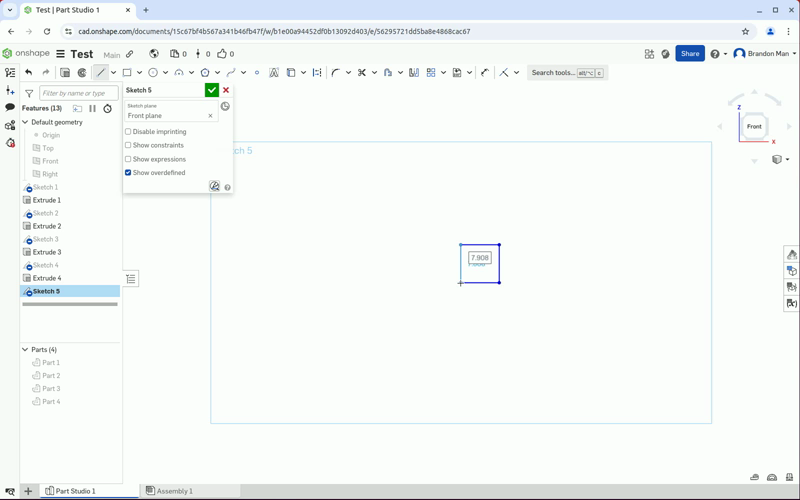
key(esc)
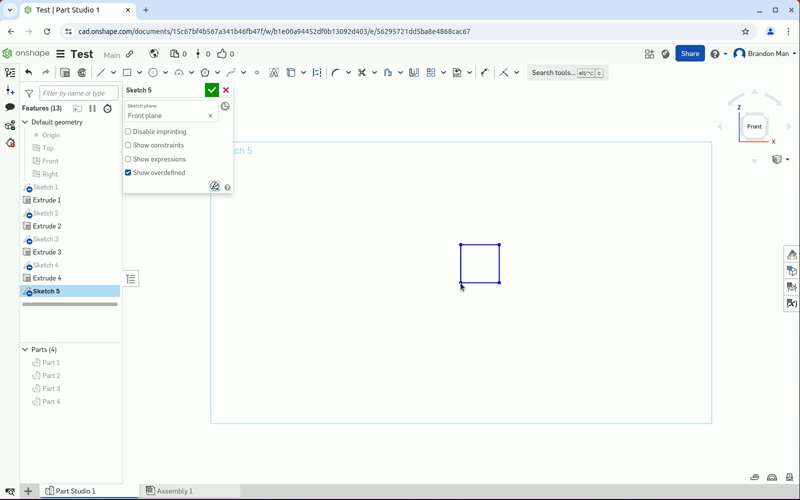
mouse_move(496, 246)
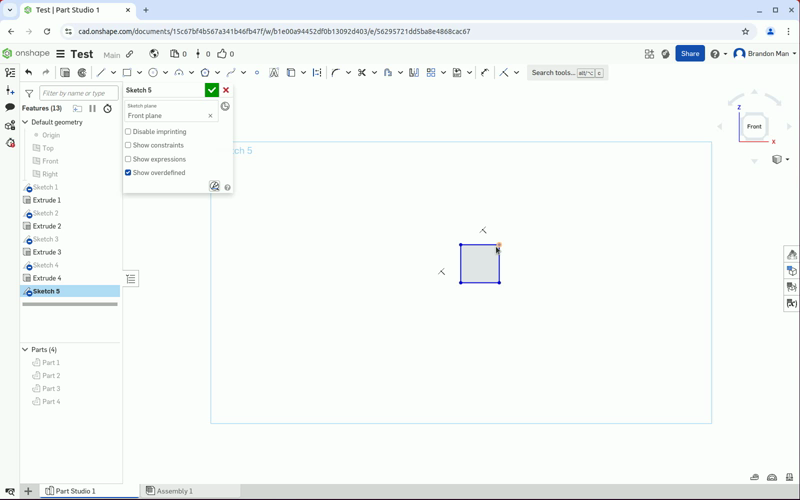
scroll(6)
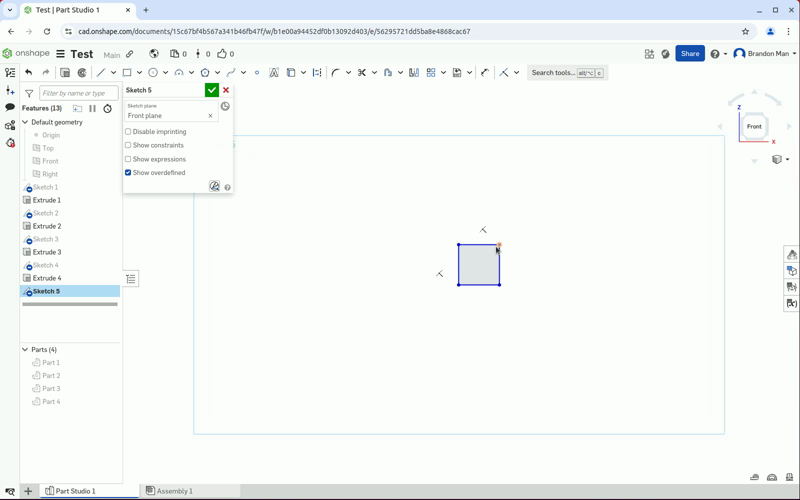
scroll(6)
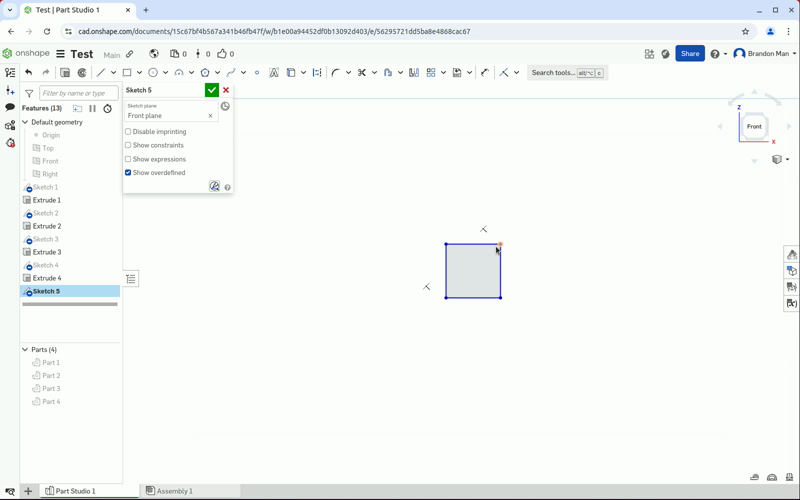
scroll(6)
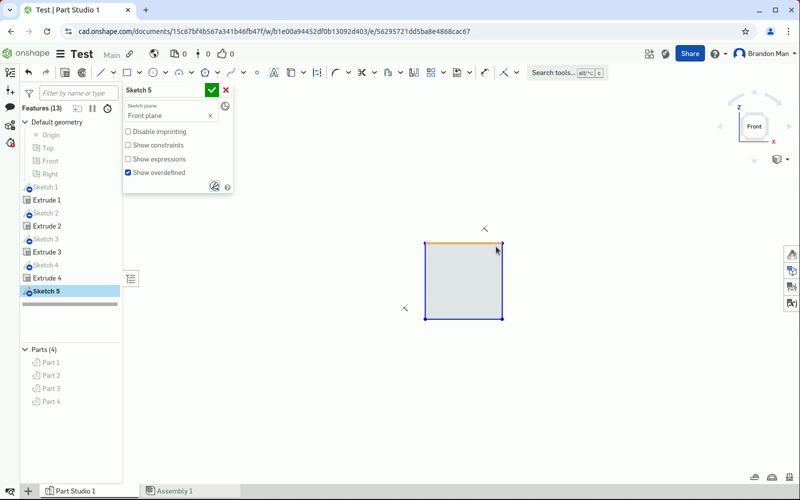
scroll(6)
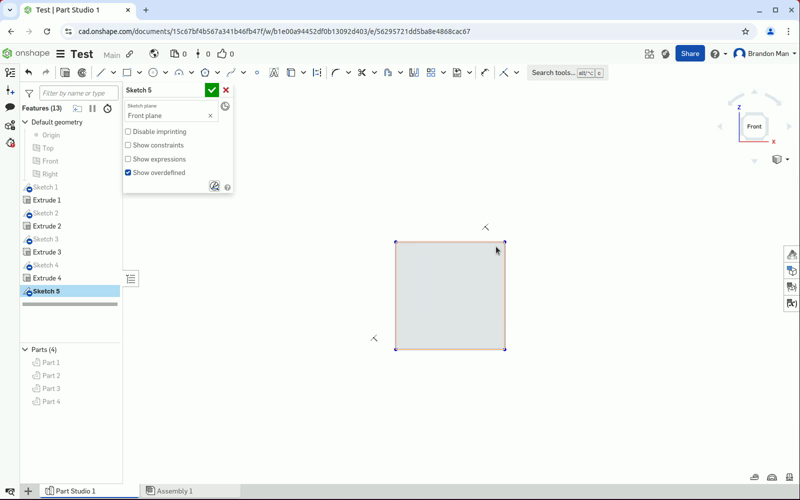
scroll(6)
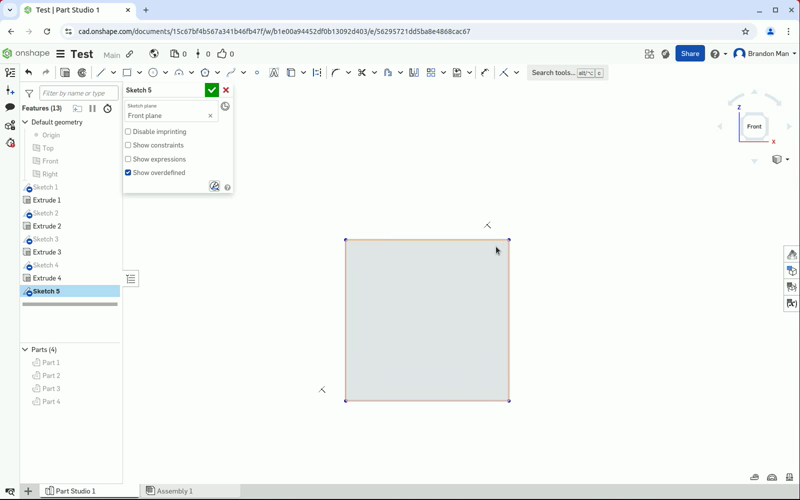
scroll(6)
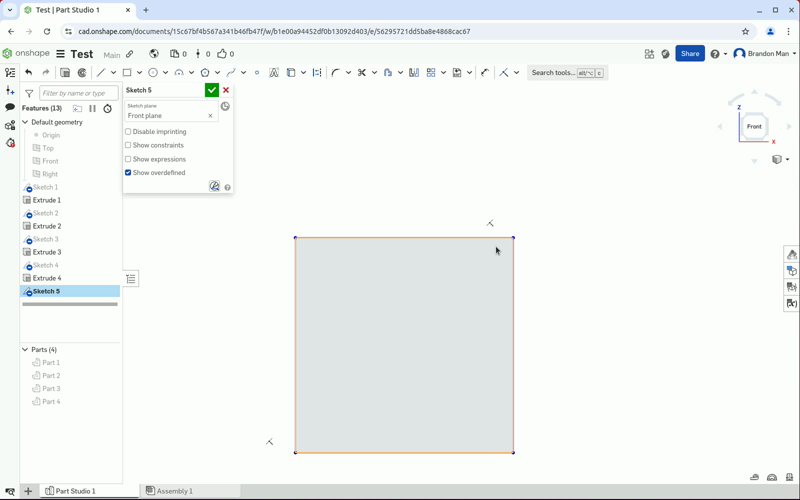
scroll(6)
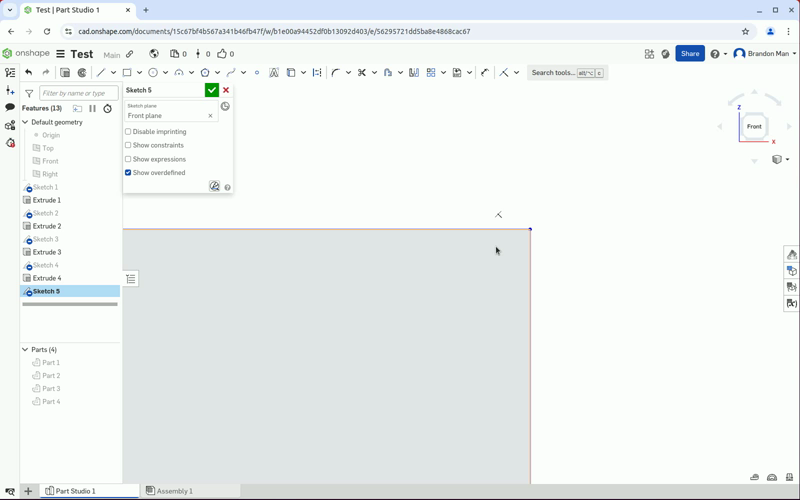
click(496, 246)
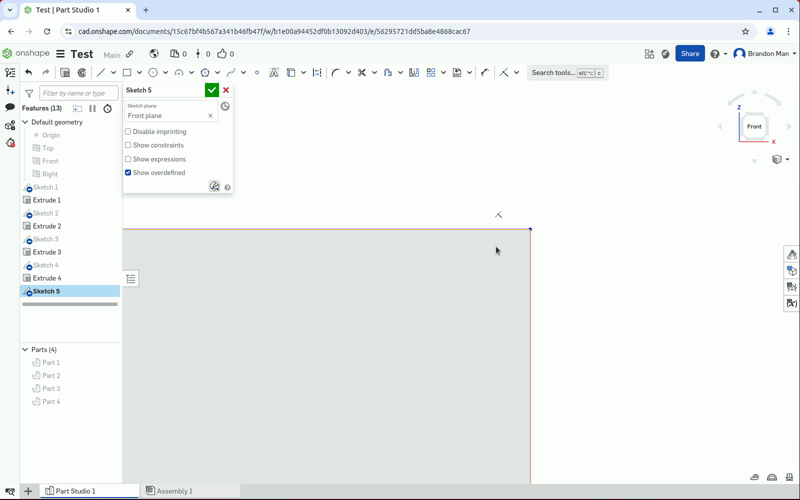
scroll(-6)
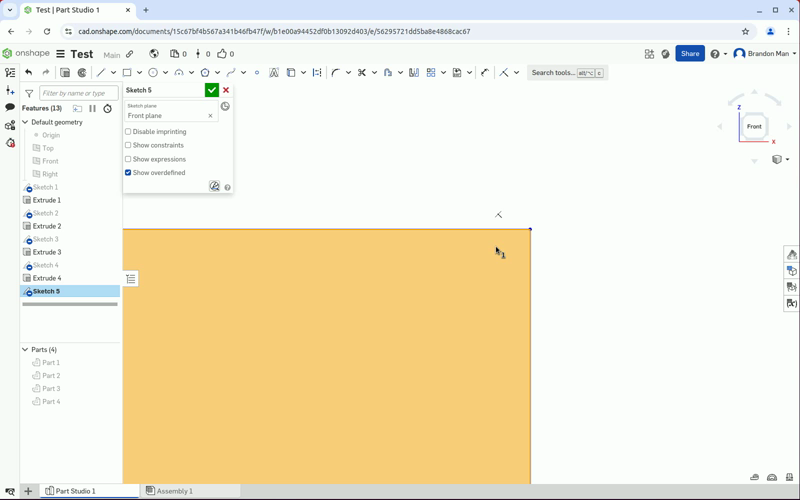
scroll(-6)
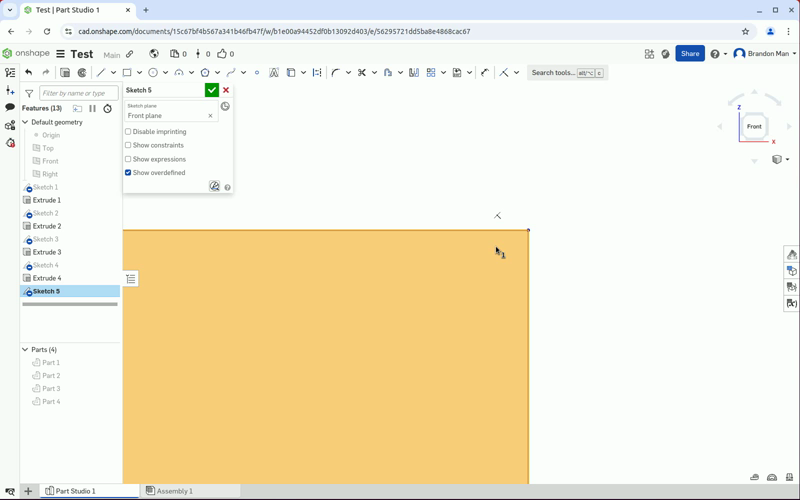
scroll(-6)
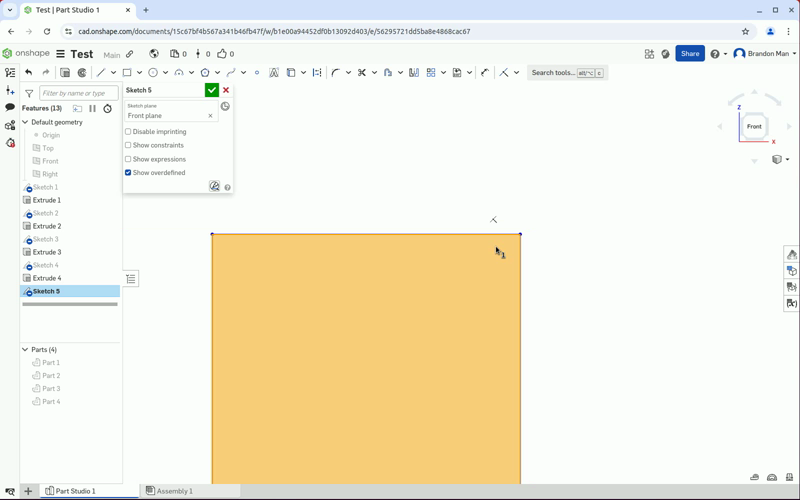
scroll(-6)
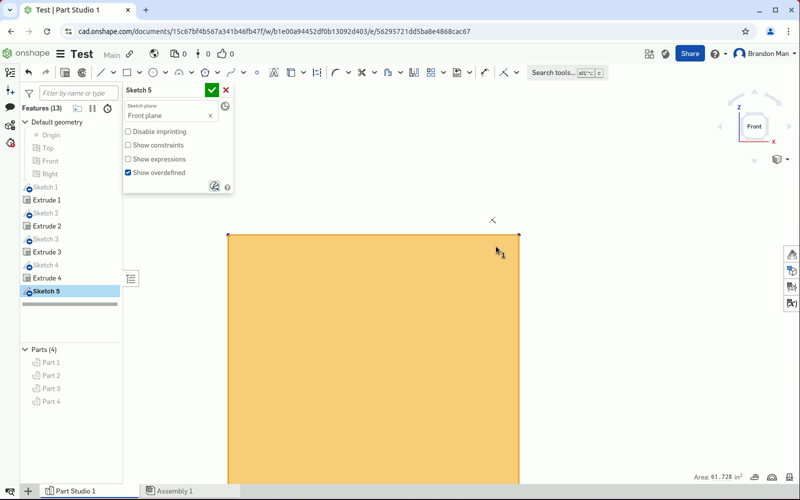
scroll(-6)
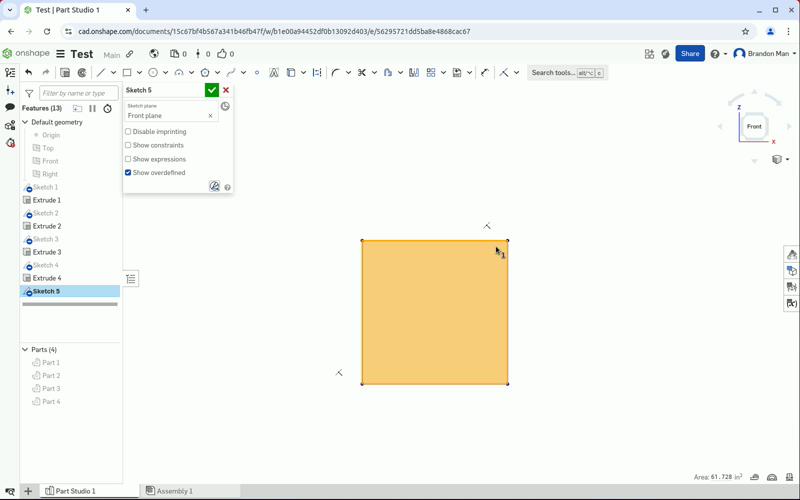
scroll(-6)
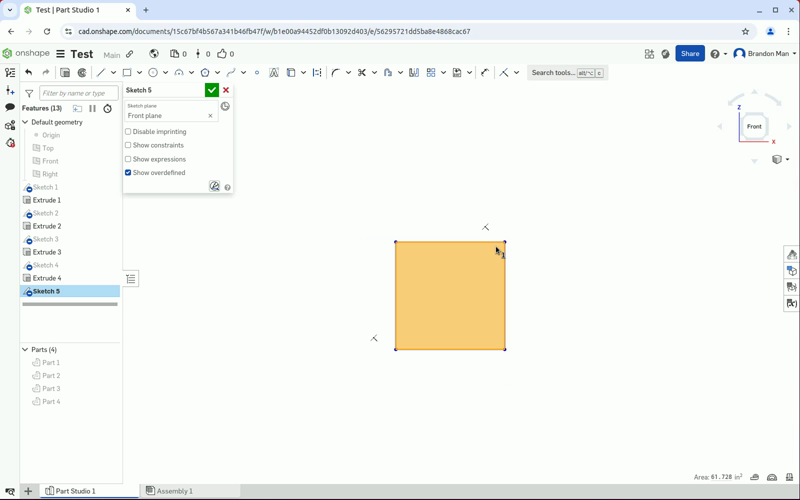
scroll(-6)
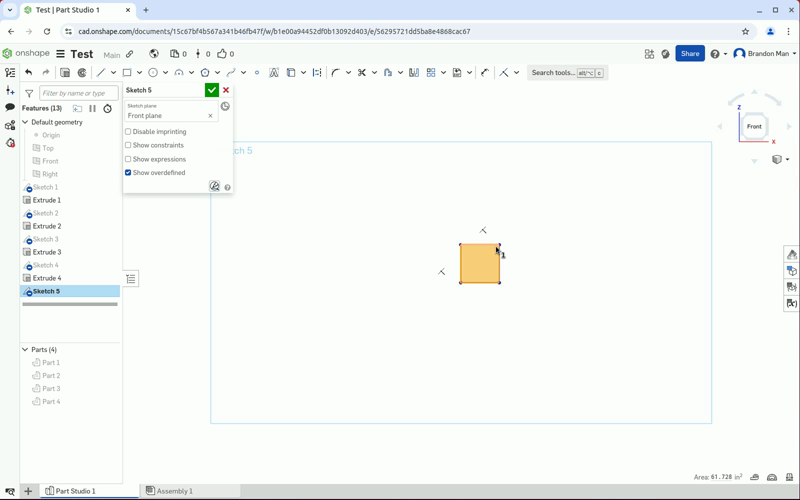
mouse_move(73, 352)
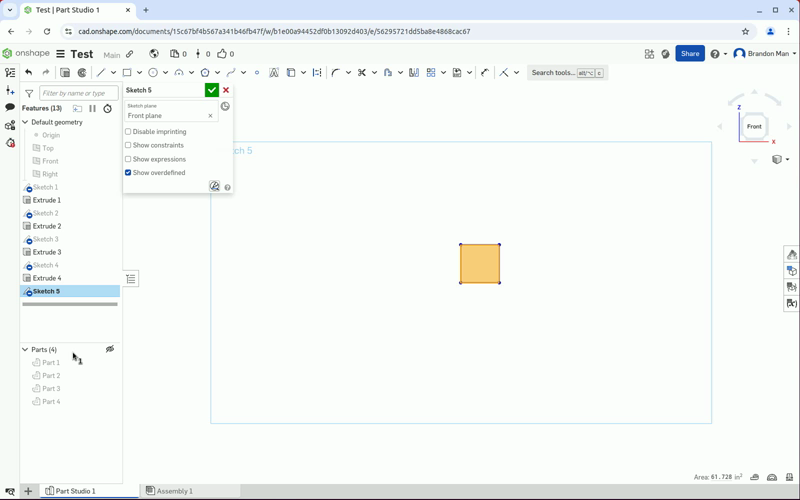
key(shift+y)
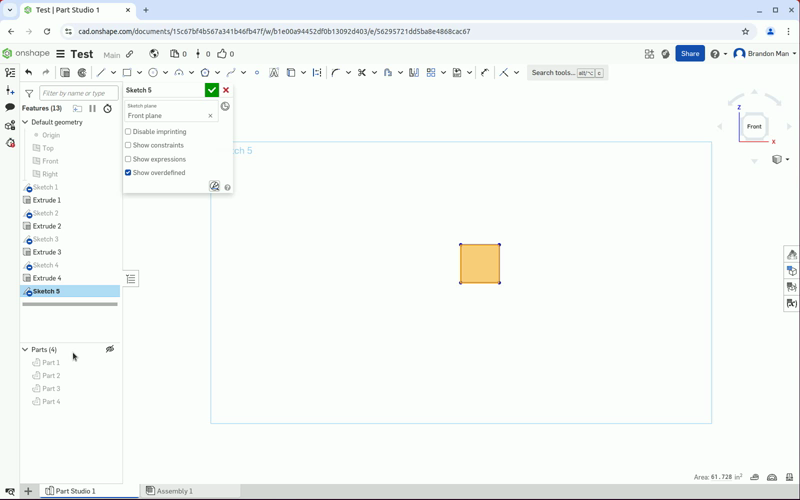
key(shift+e)
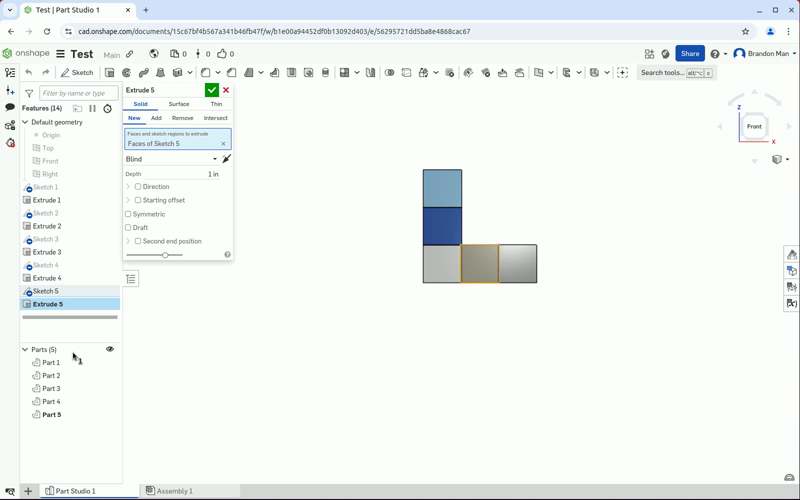
mouse_move(143, 106)
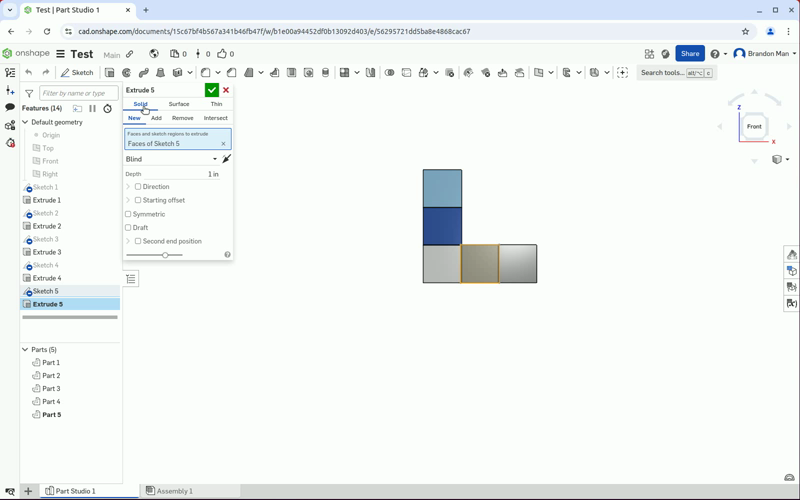
click(143, 106)
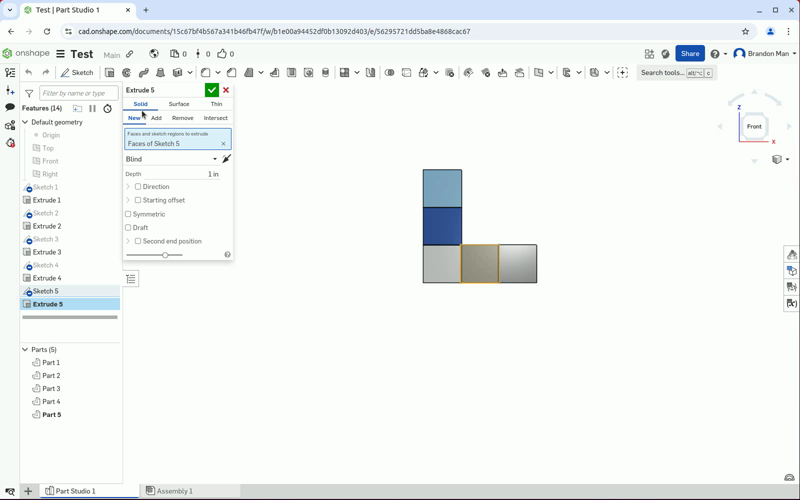
mouse_move(137, 120)
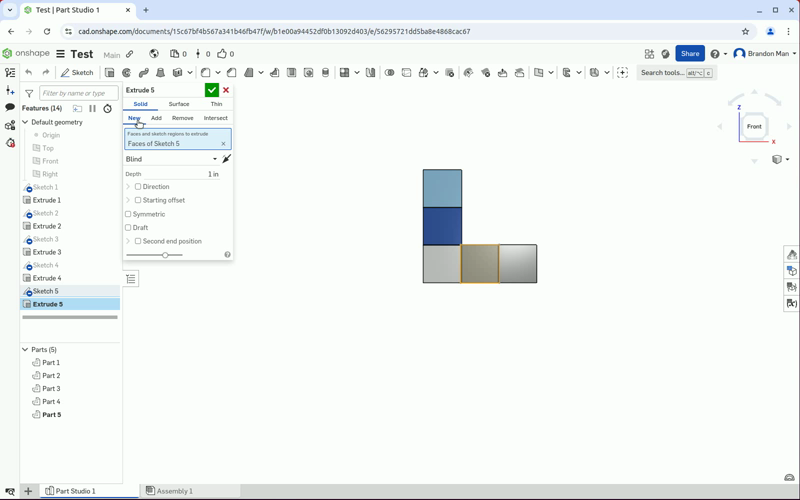
click(137, 120)
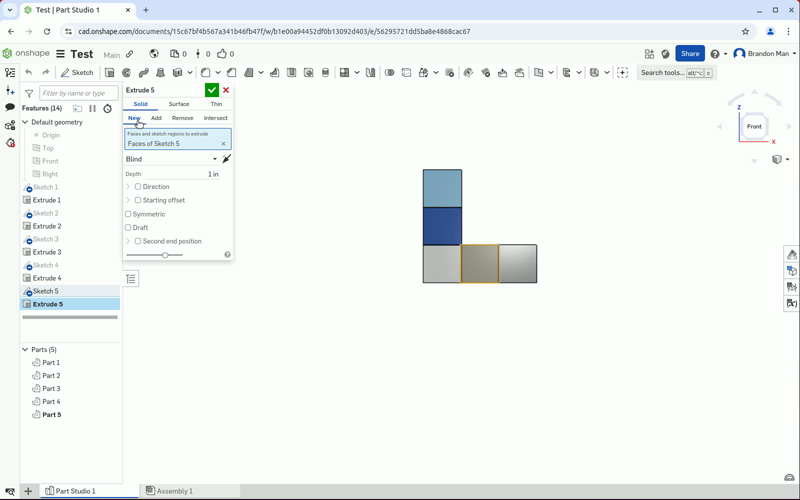
key(tab, 4)
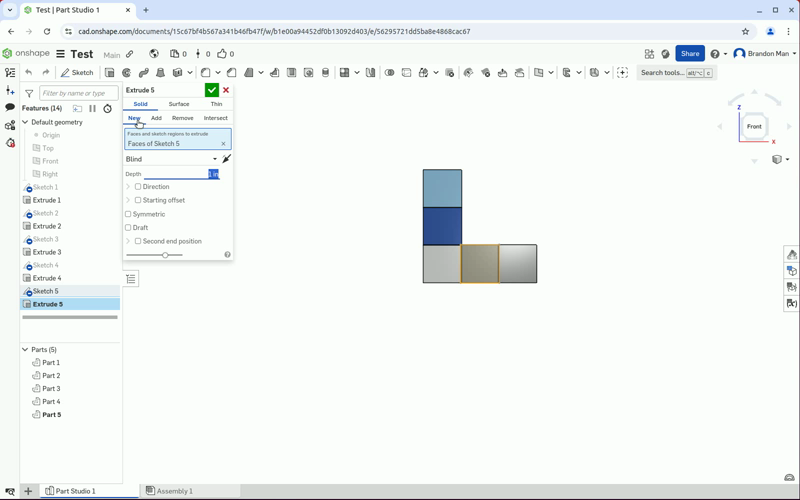
text(7.703)
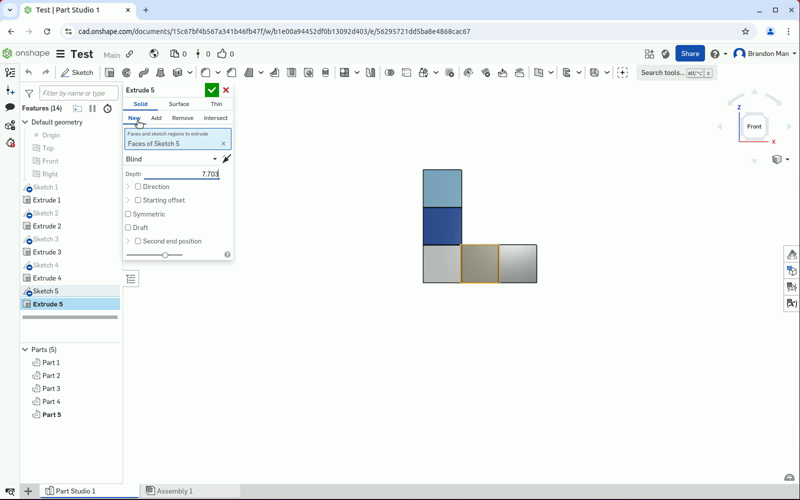
key(enter)
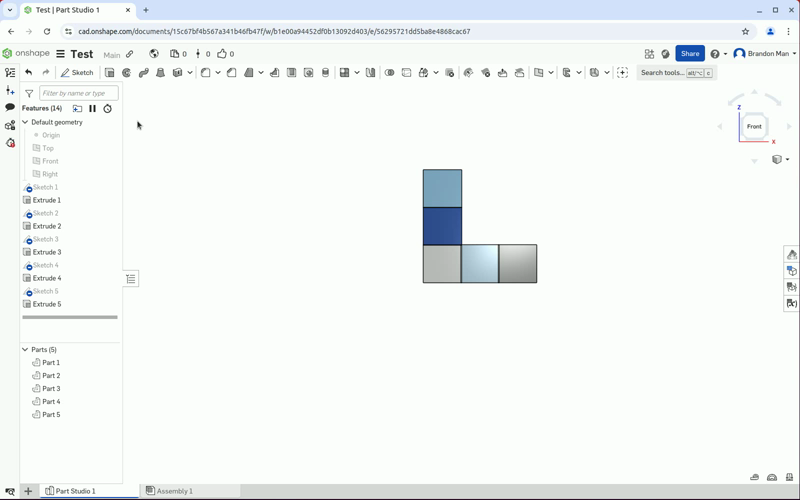
key(shift+h)
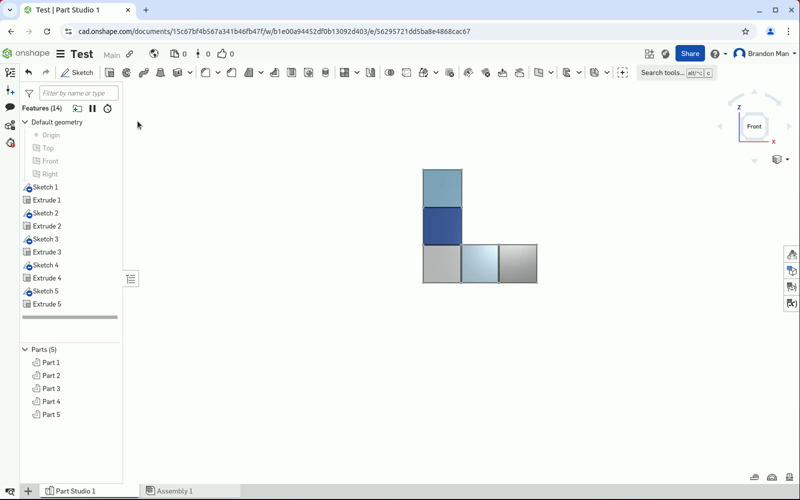
key(shift+h)
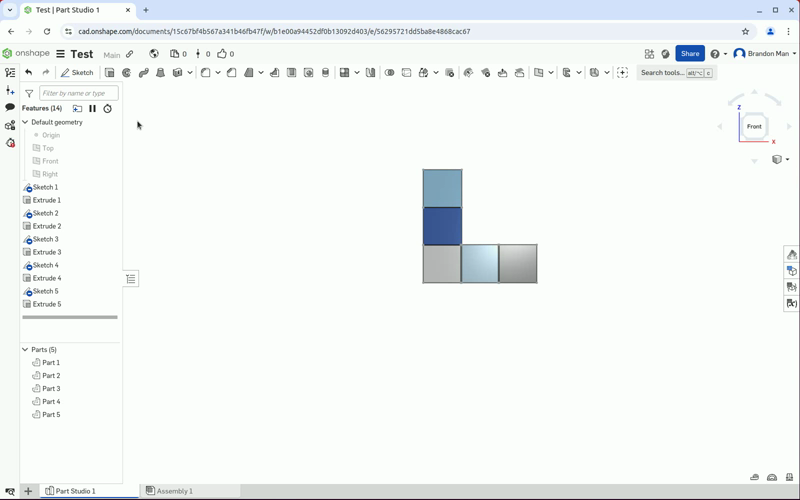
key(shift+7)
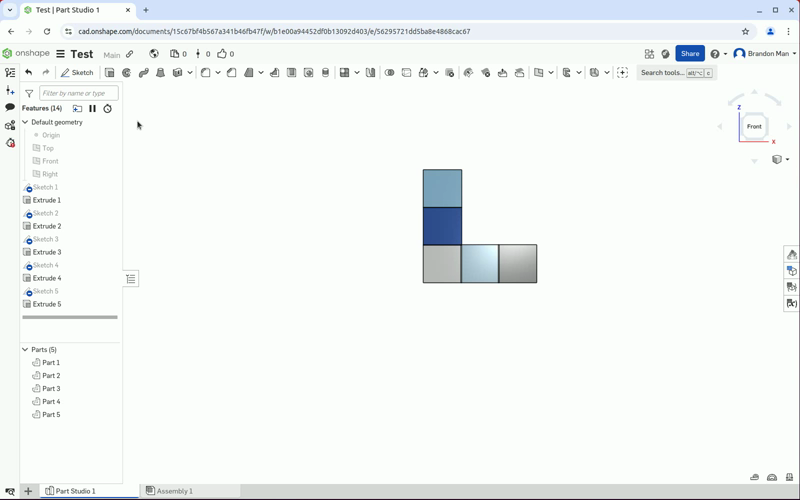
key(left, 2)
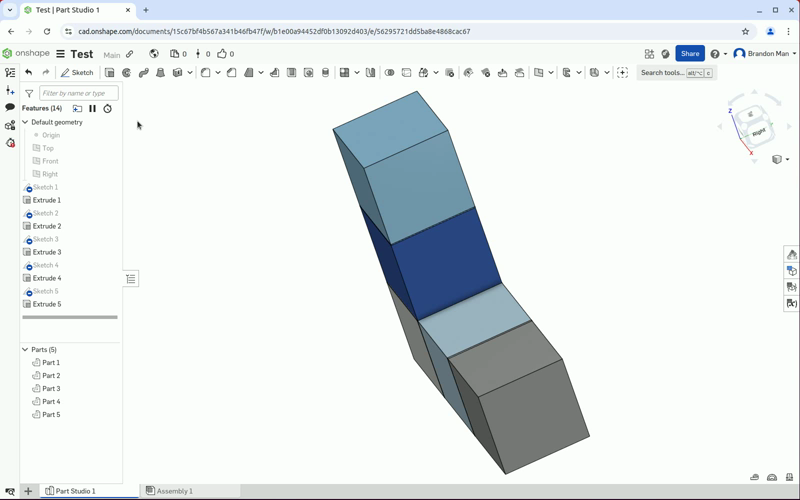
key(down, 2)
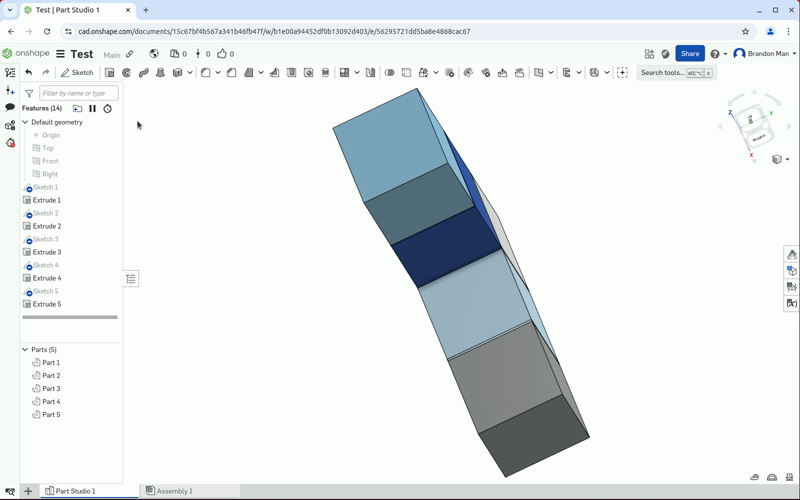
key(up, 2)
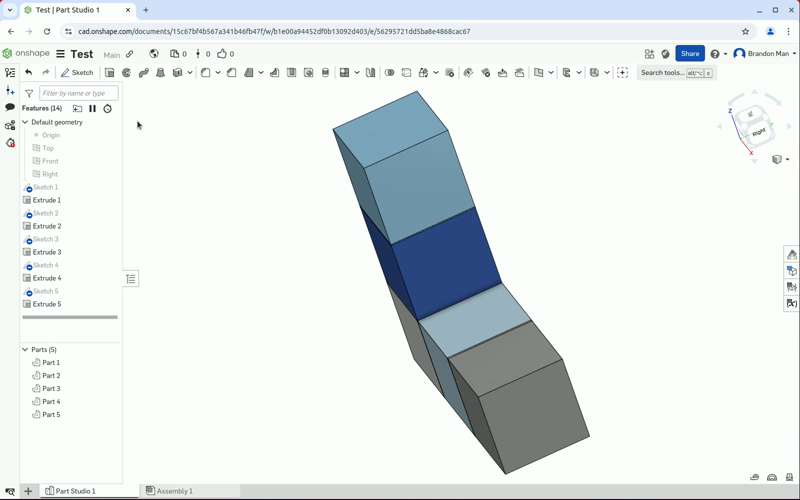
key(right, 2)
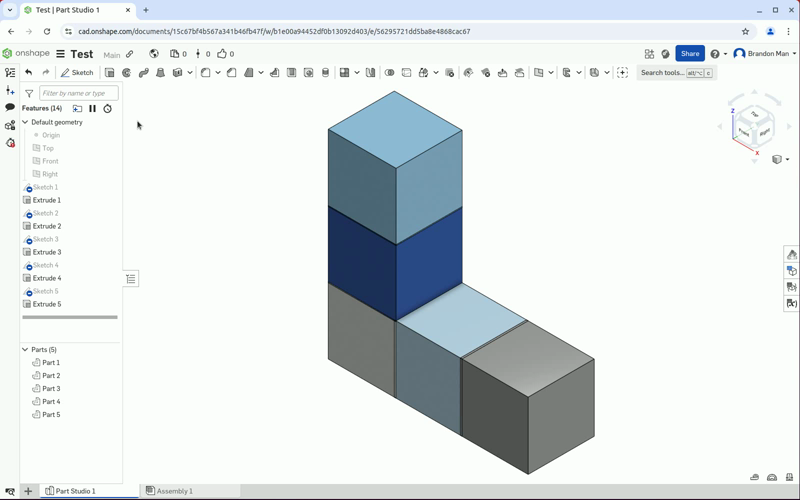
mouse_move(73, 189)
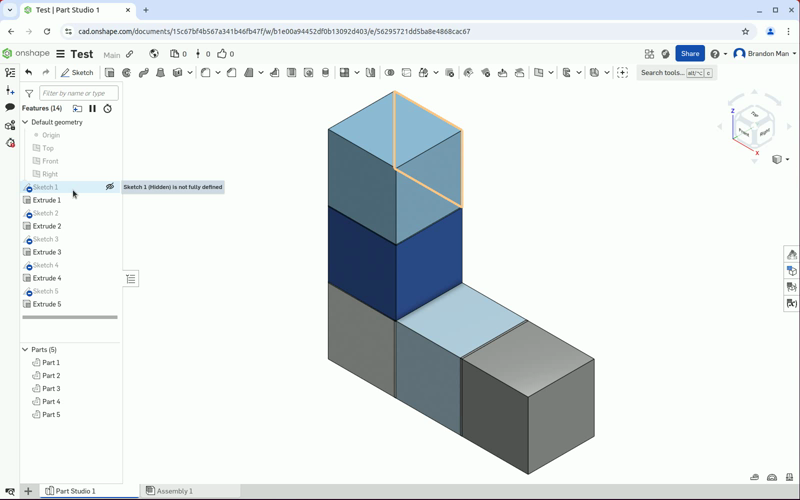
click(73, 189)